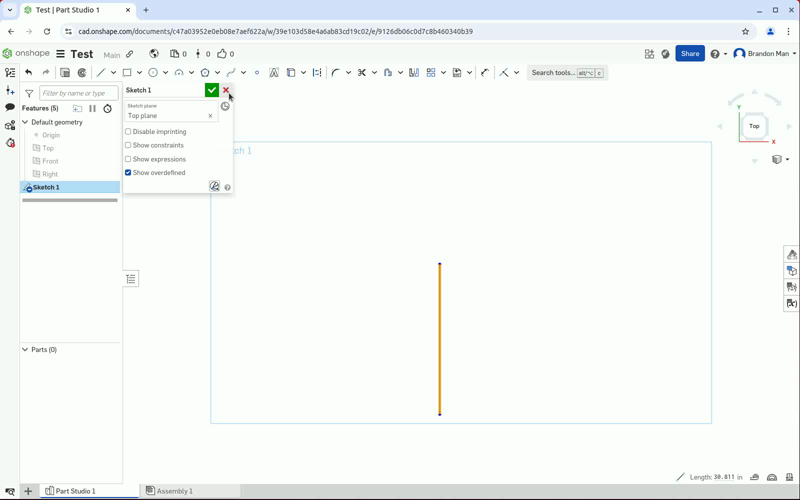
key(shift+h)
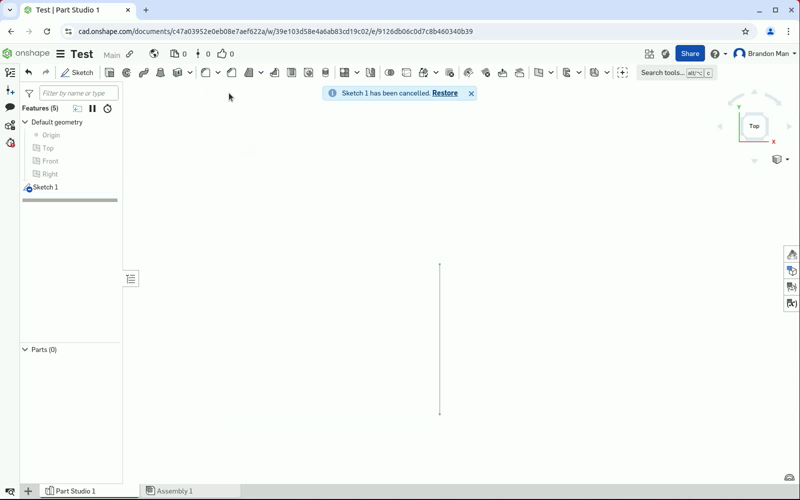
key(shift+s)
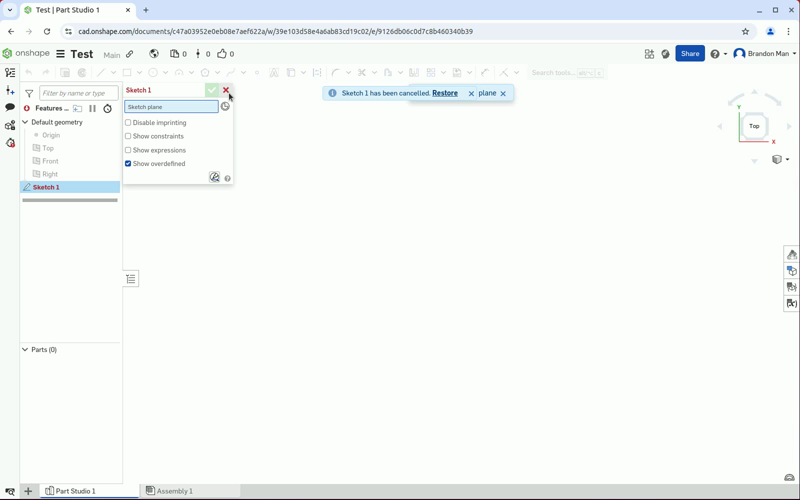
mouse_move(73, 150)
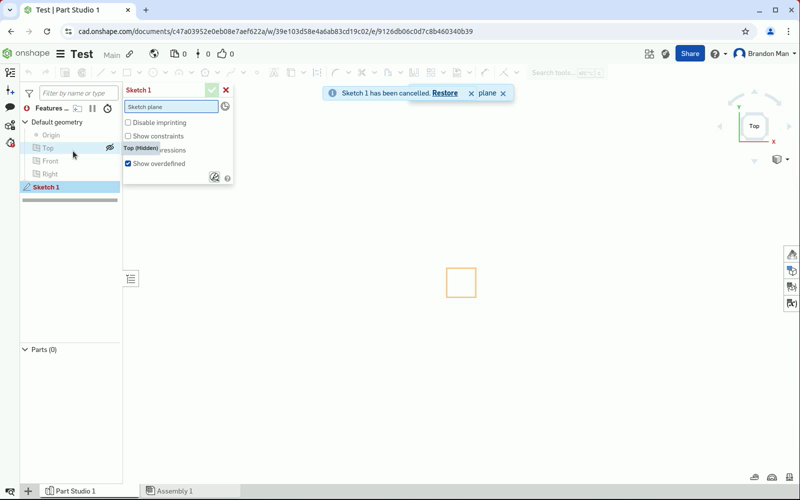
click(73, 150)
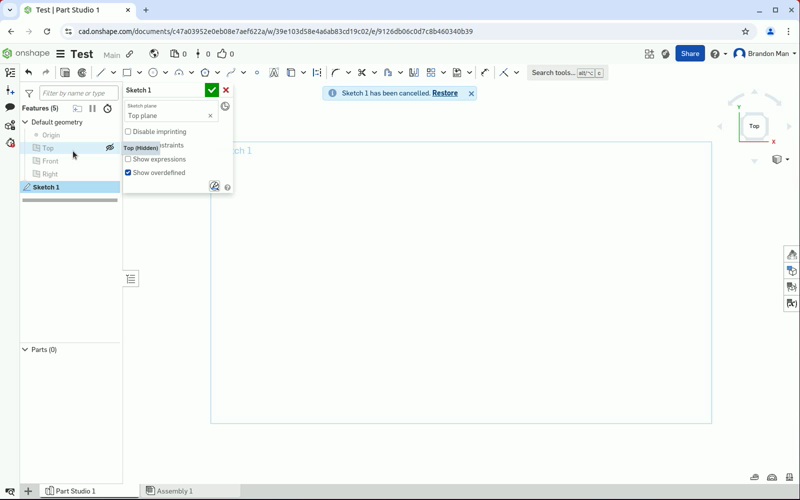
mouse_move(73, 352)
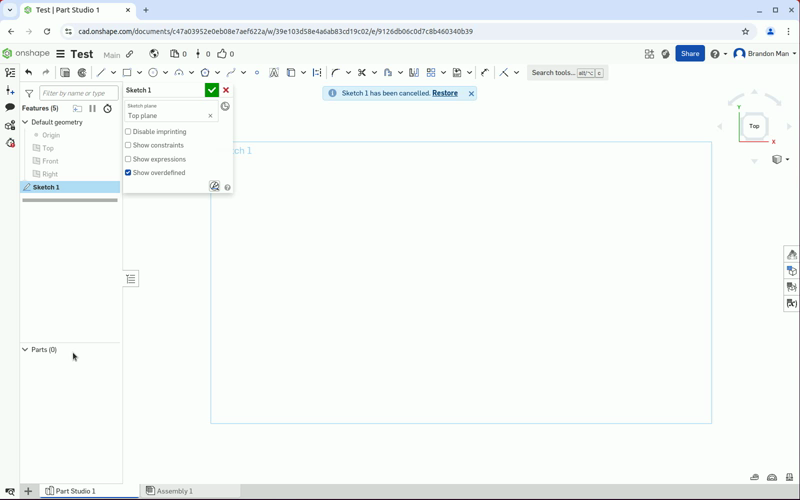
key(y)
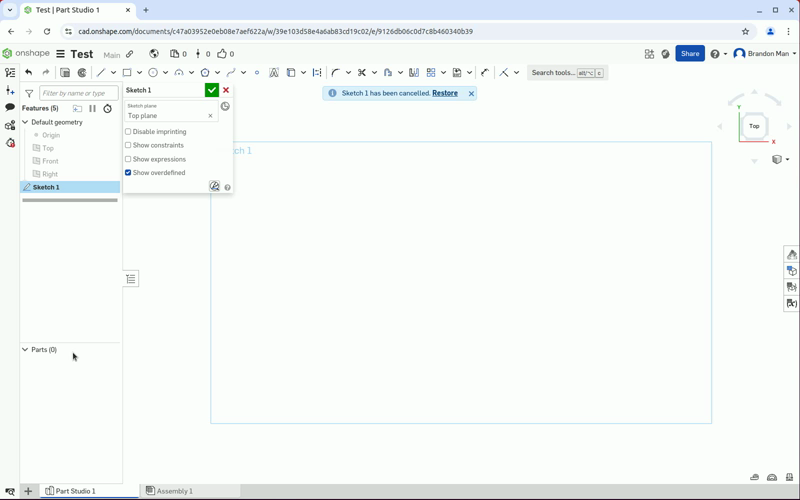
key(l)
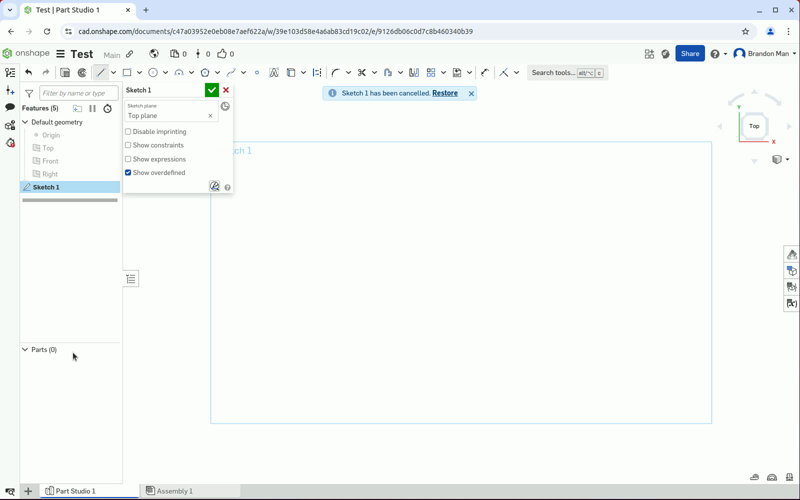
key_down(shift)
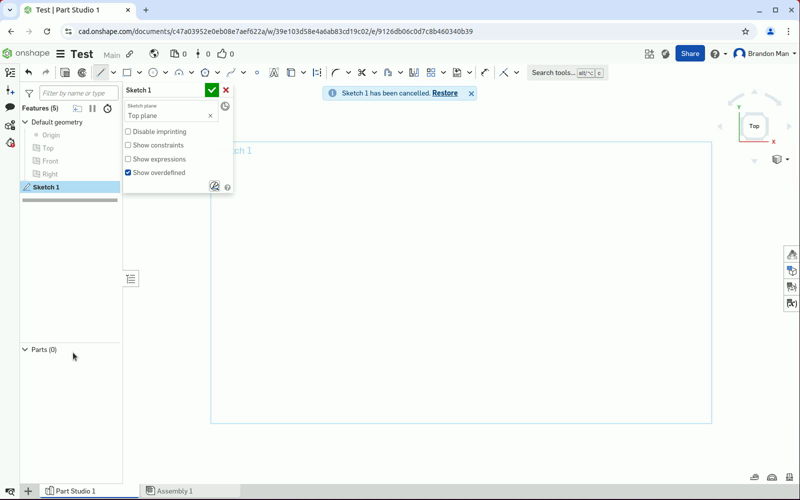
mouse_move(348, 326)
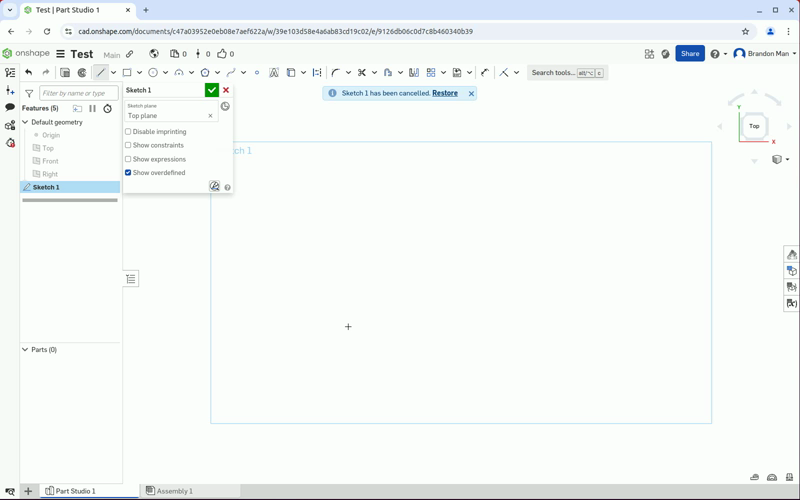
click(348, 326)
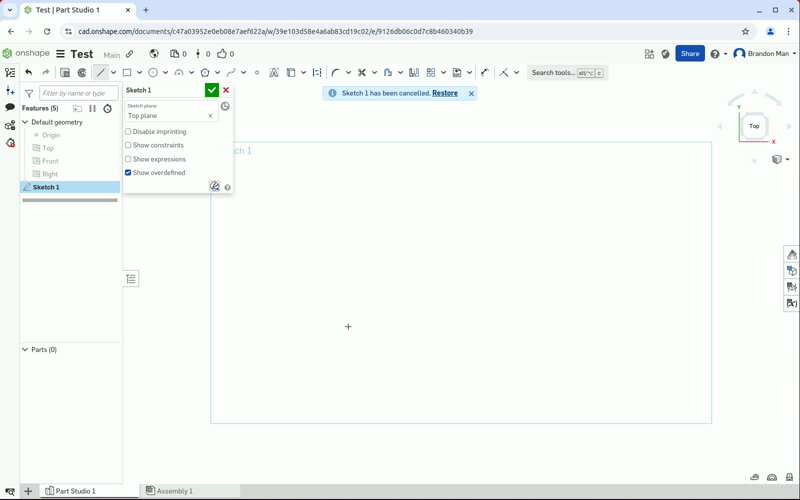
key_up(shift)
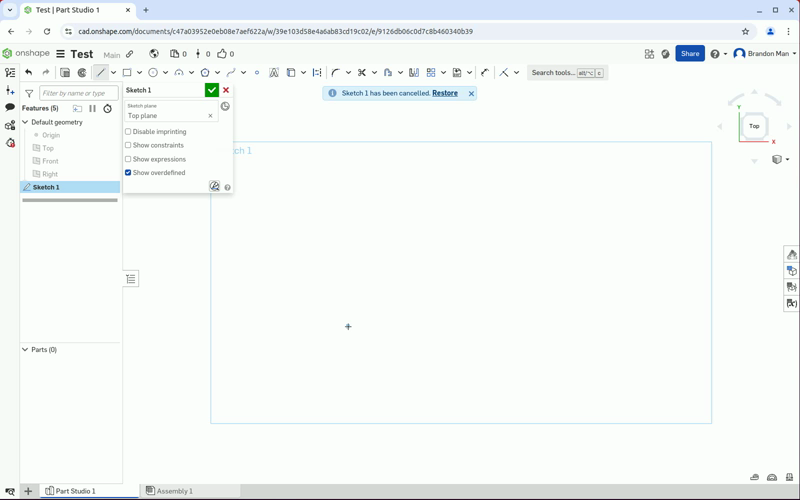
key_down(shift)
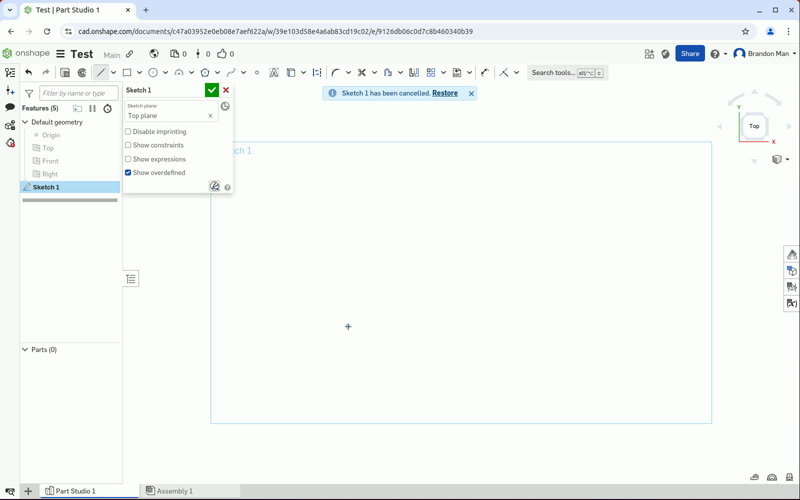
mouse_move(378, 326)
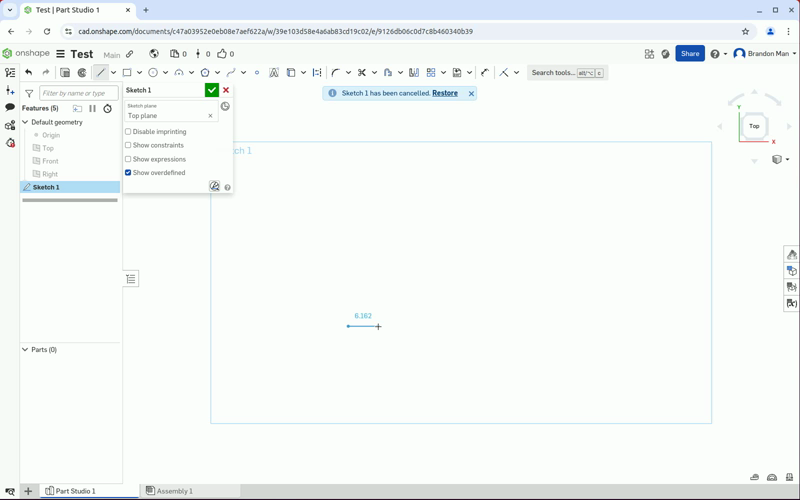
mouse_move(393, 326)
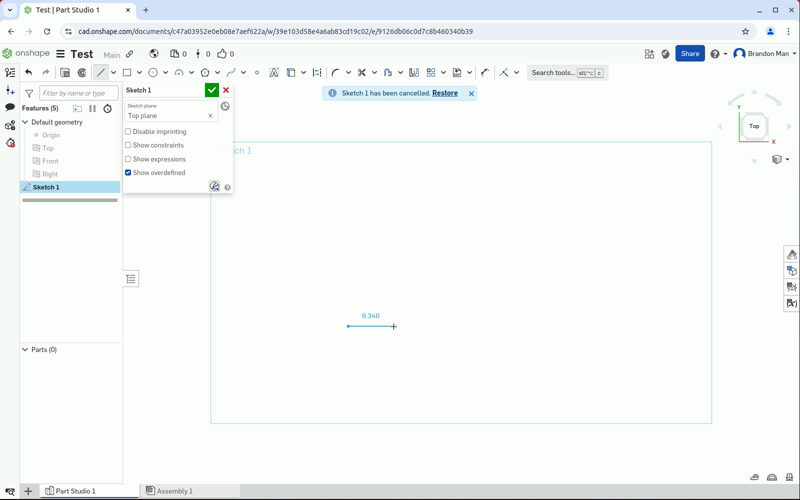
click(393, 326)
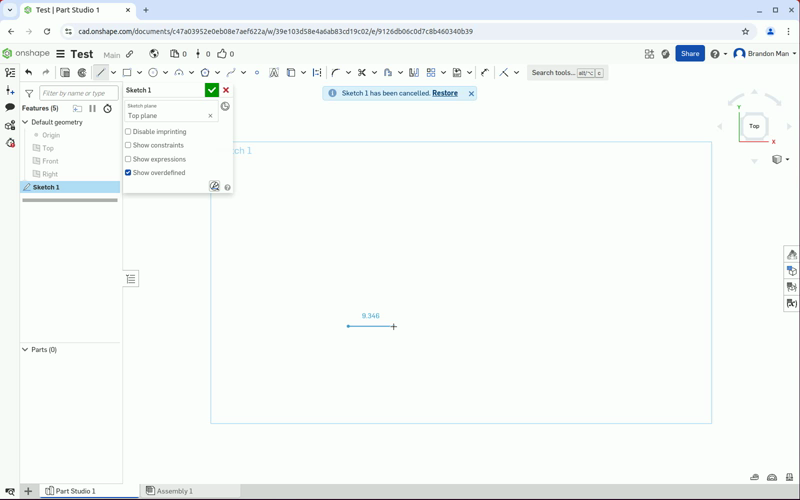
key_up(shift)
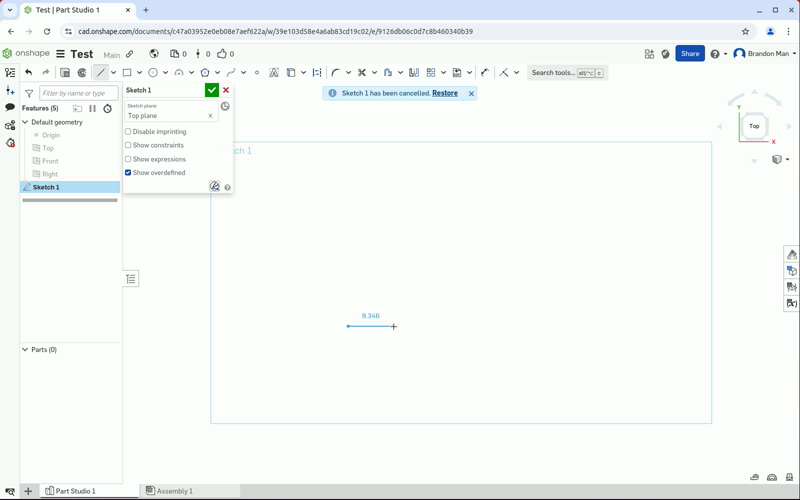
key_down(shift)
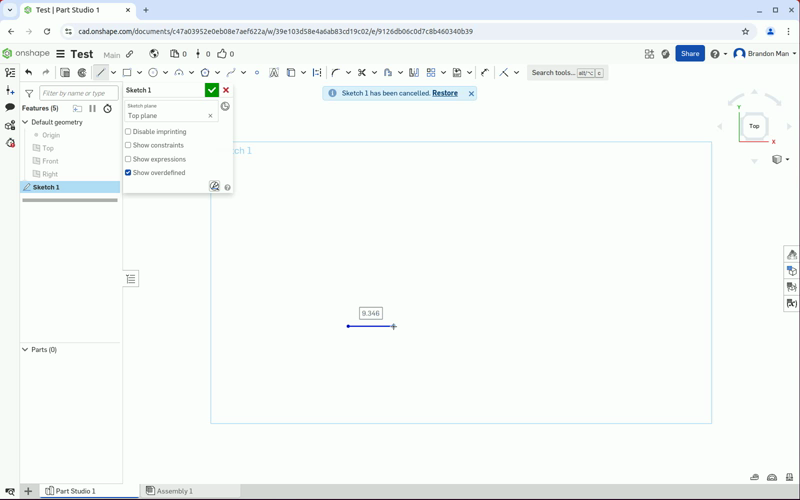
mouse_move(423, 326)
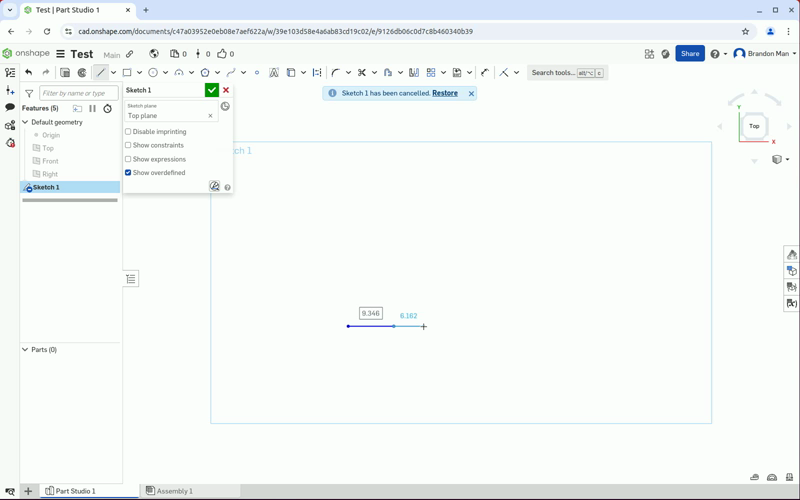
mouse_move(393, 283)
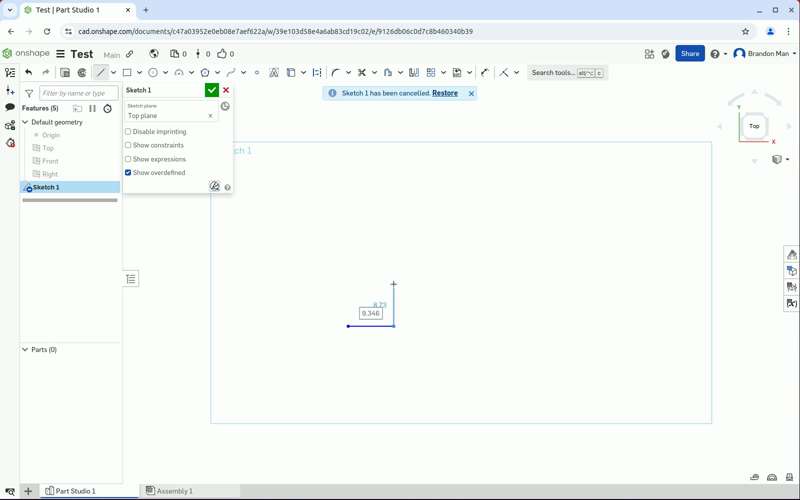
click(393, 283)
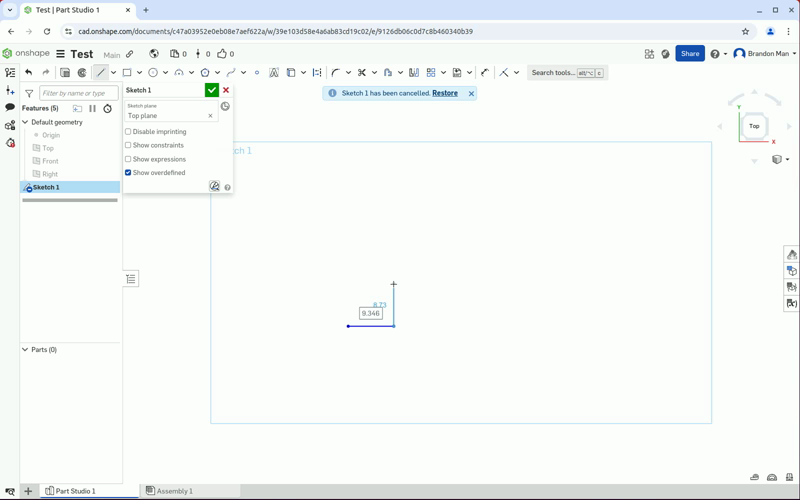
key_up(shift)
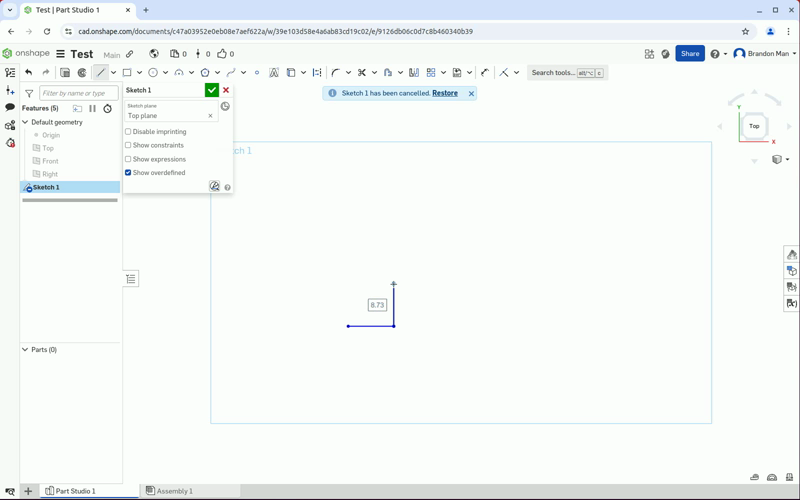
key_down(shift)
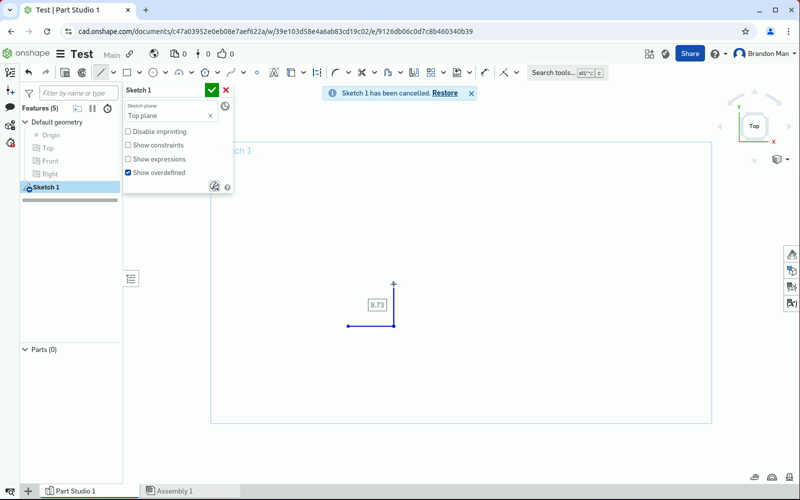
mouse_move(423, 283)
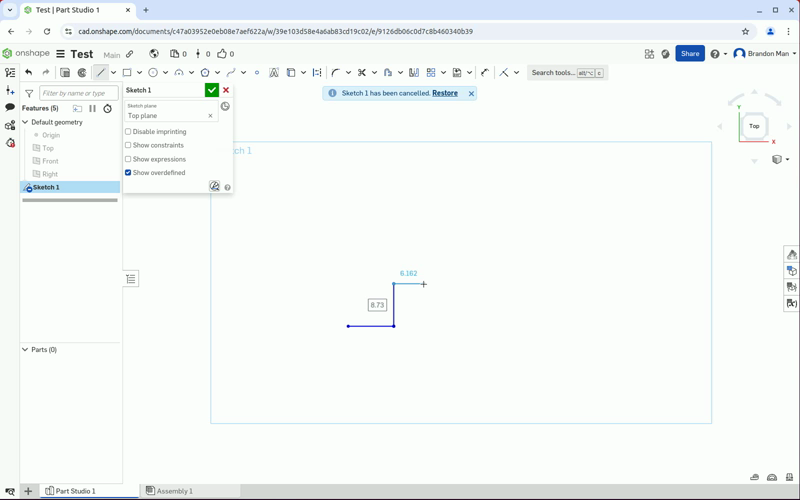
mouse_move(348, 283)
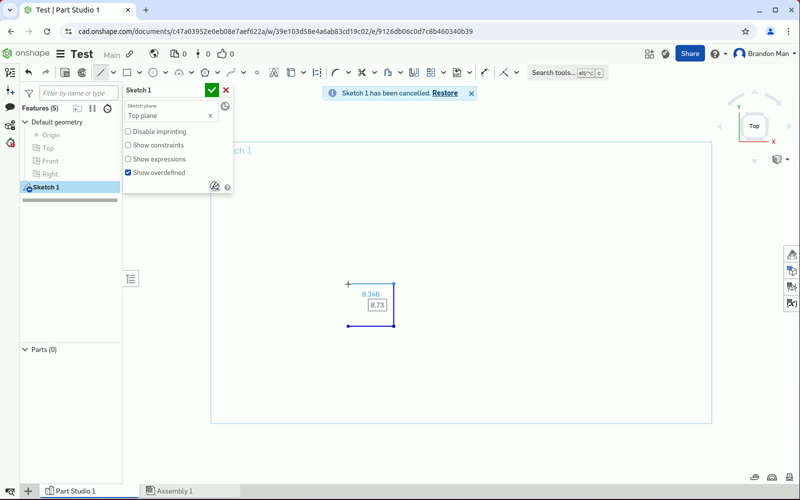
click(348, 283)
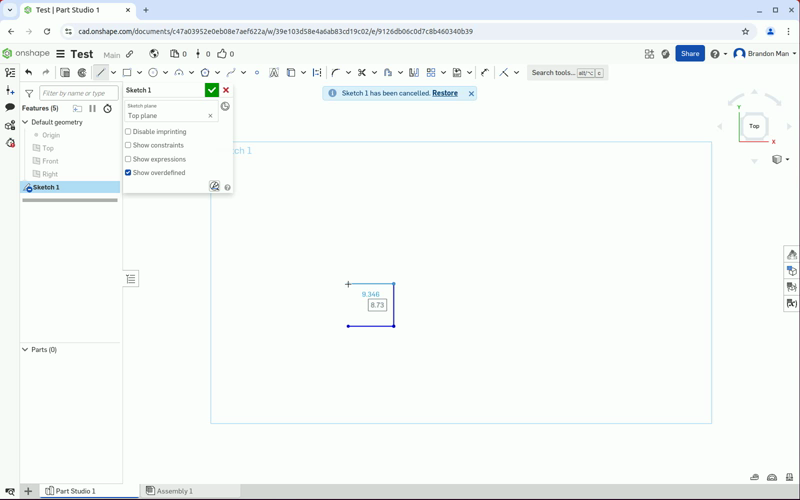
key_up(shift)
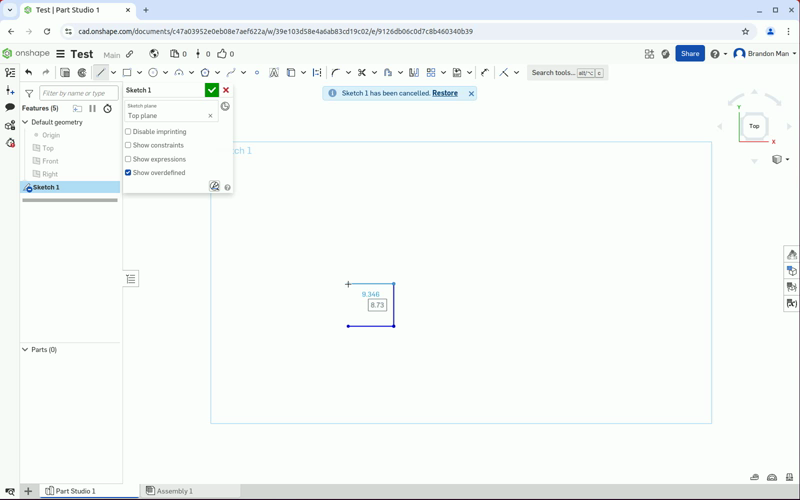
mouse_move(378, 283)
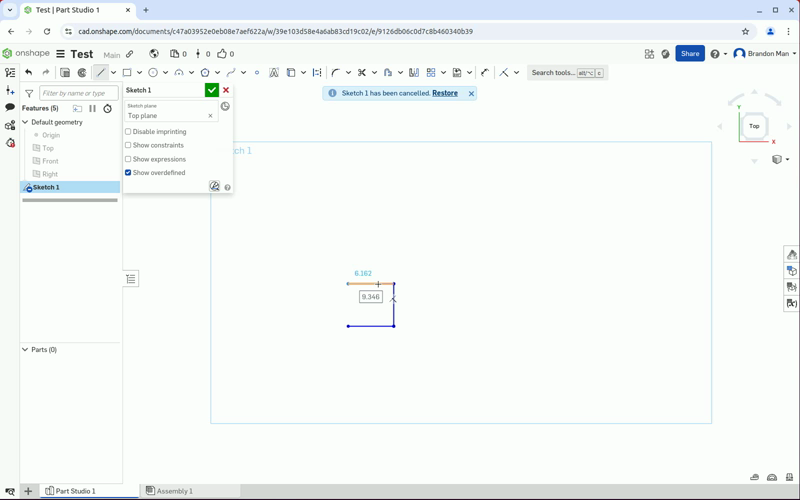
key_down(shift)
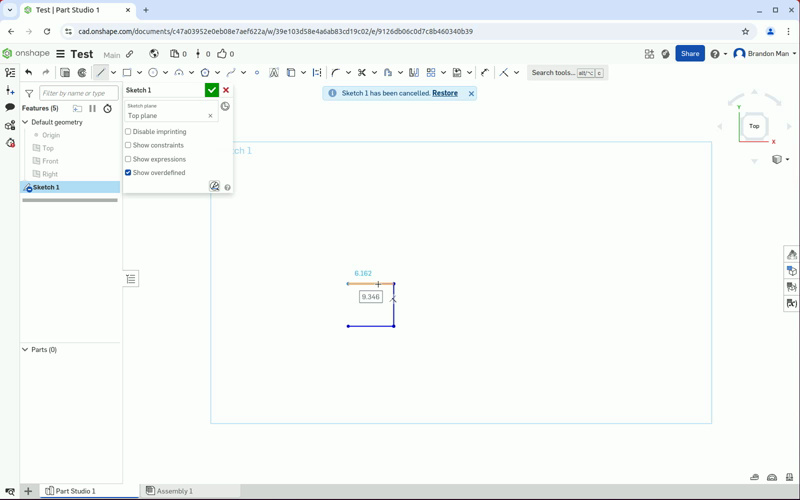
mouse_move(348, 326)
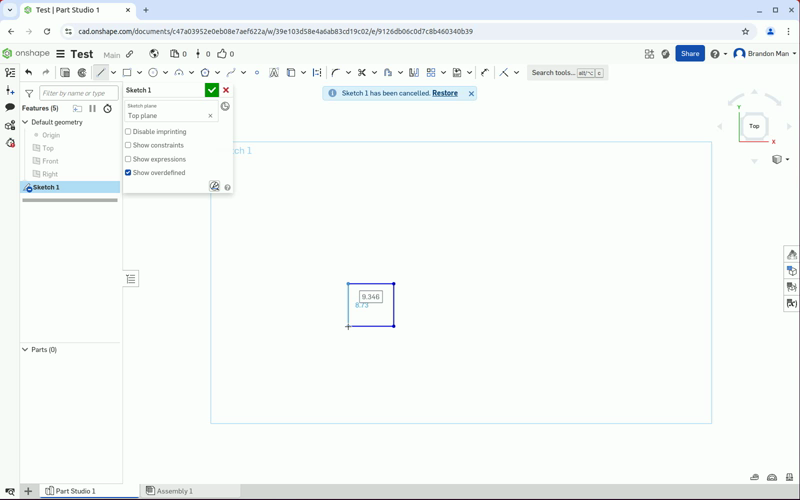
key_up(shift)
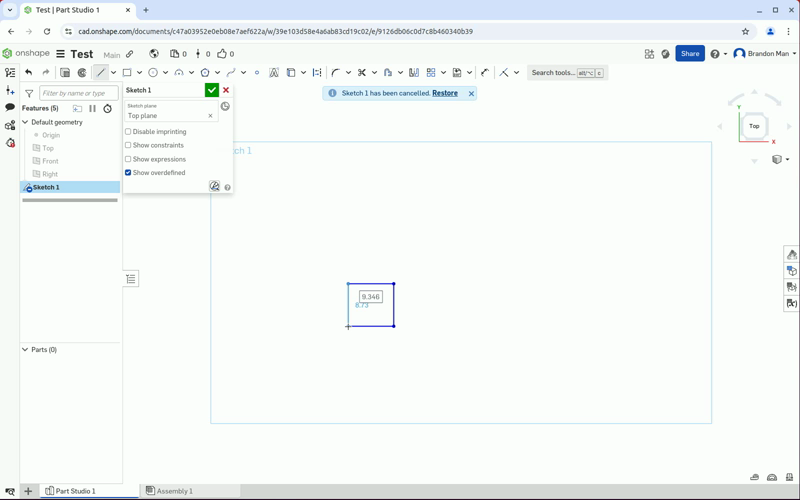
click(348, 326)
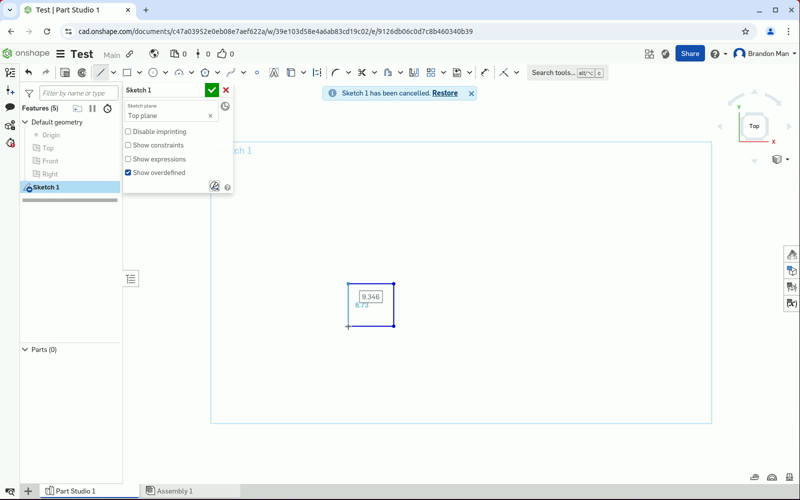
key(esc)
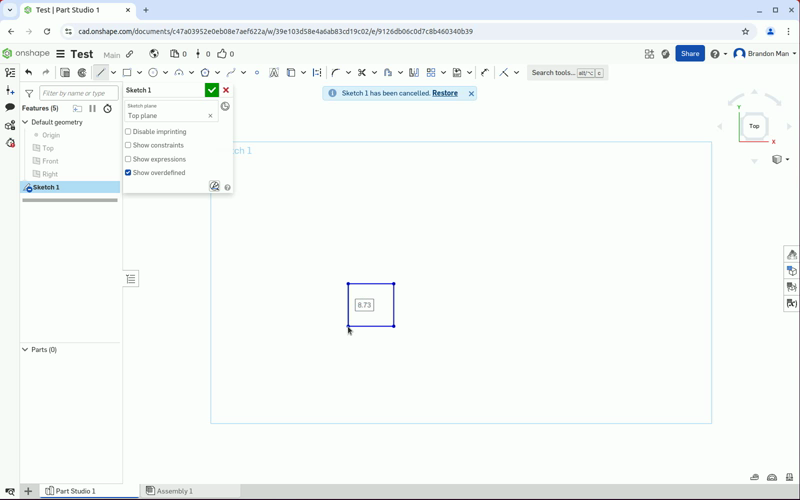
mouse_move(364, 323)
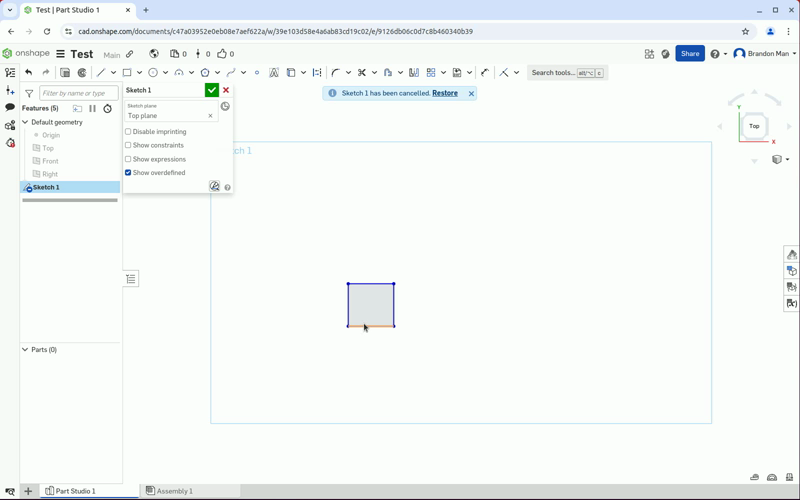
click(364, 323)
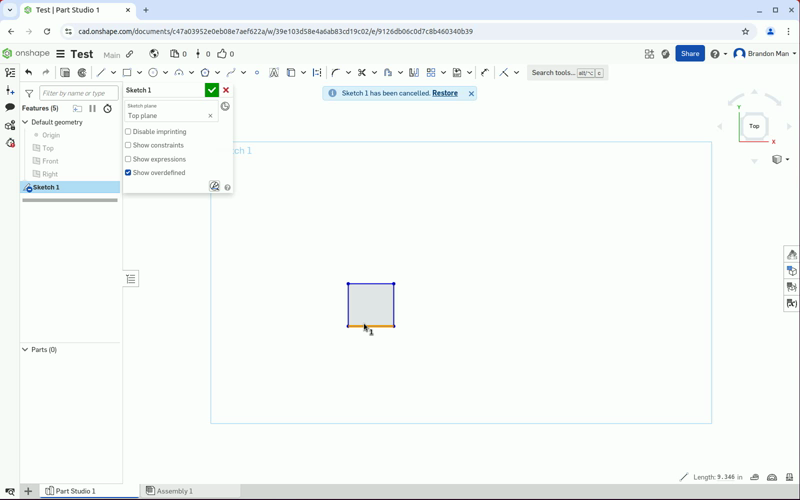
mouse_move(73, 352)
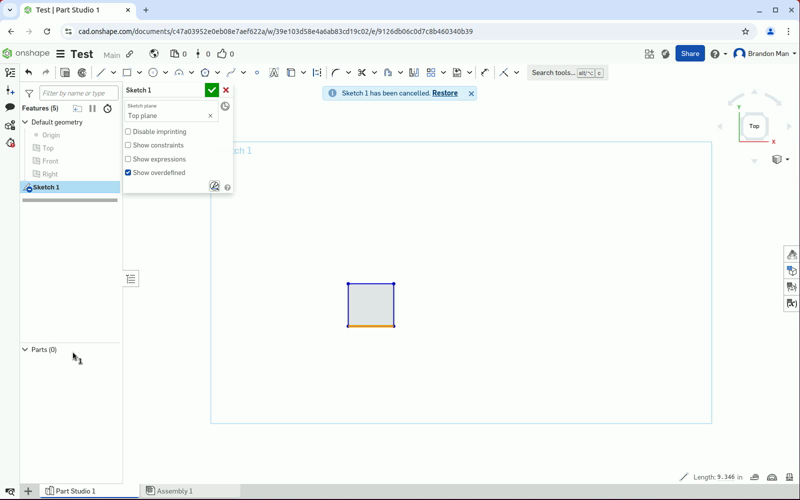
key(shift+y)
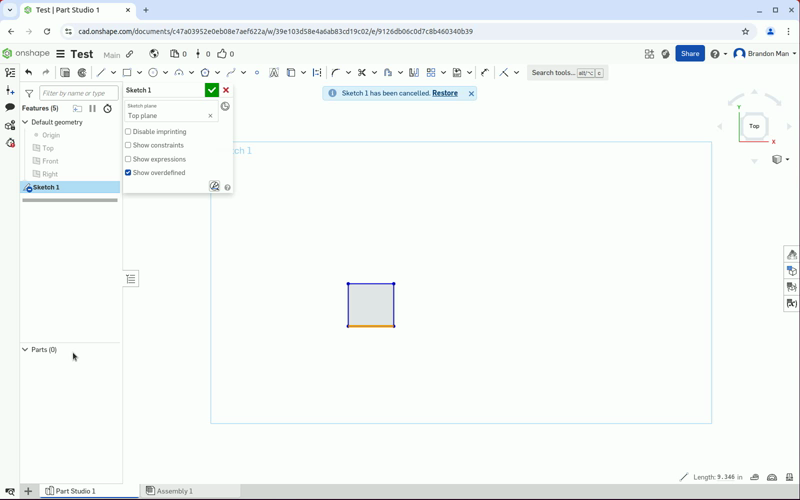
key(shift+e)
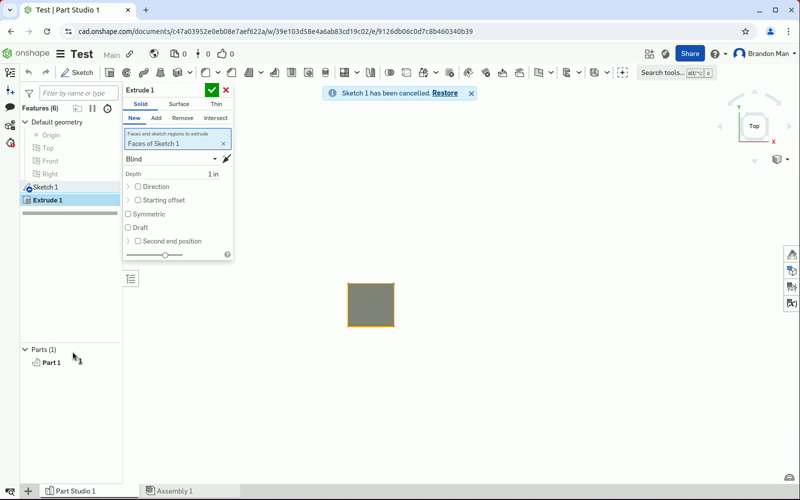
mouse_move(143, 106)
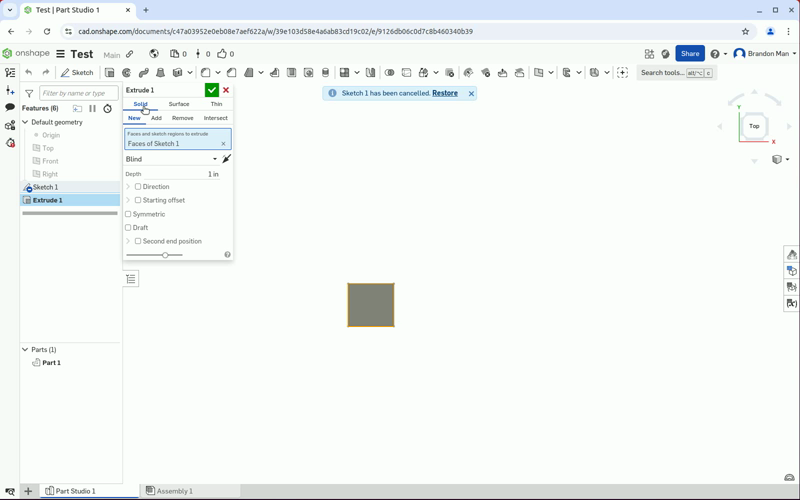
click(143, 106)
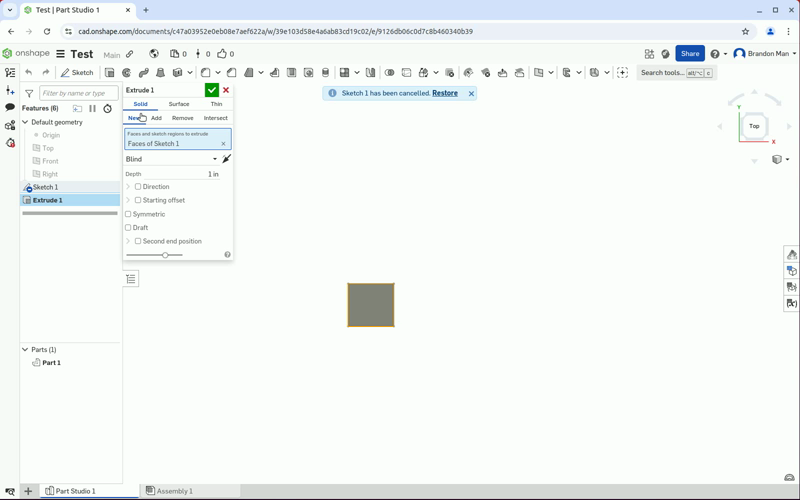
mouse_move(137, 120)
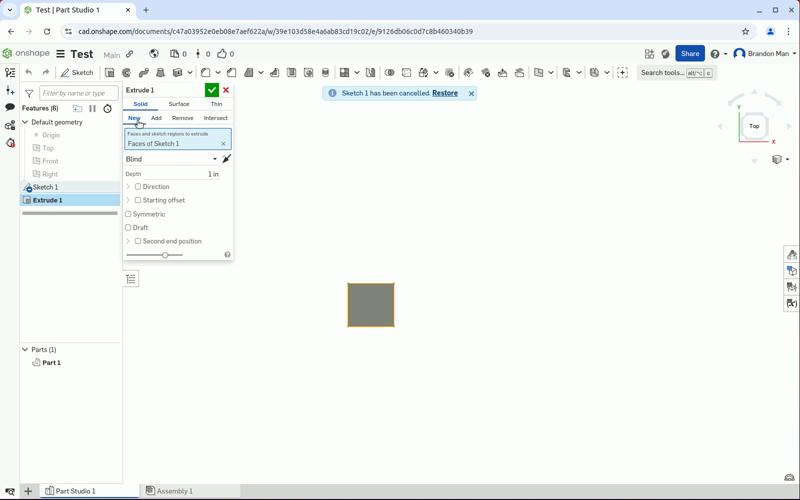
click(137, 120)
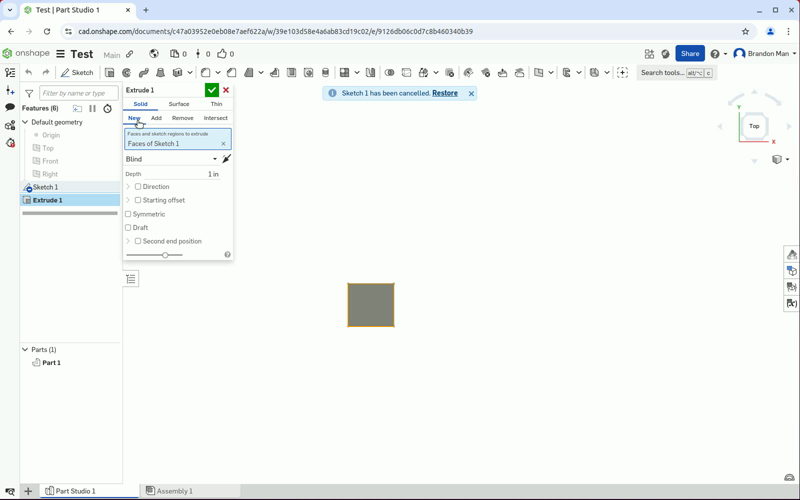
key(tab, 4)
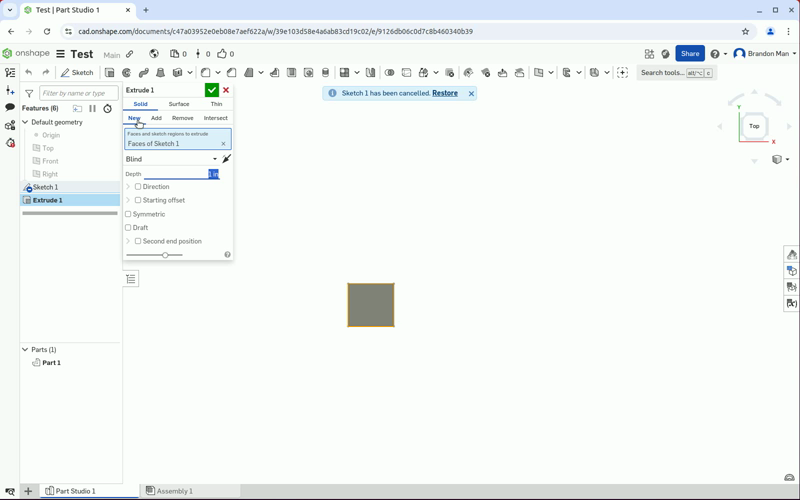
text(17.572)
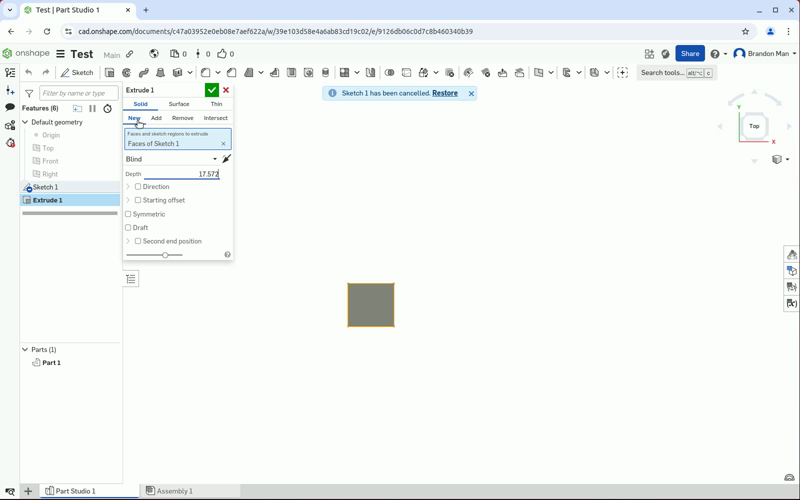
key(enter)
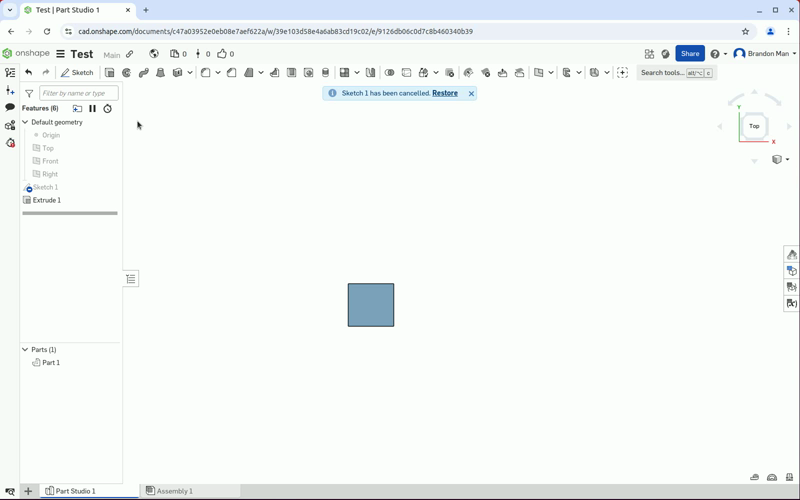
key(shift+h)
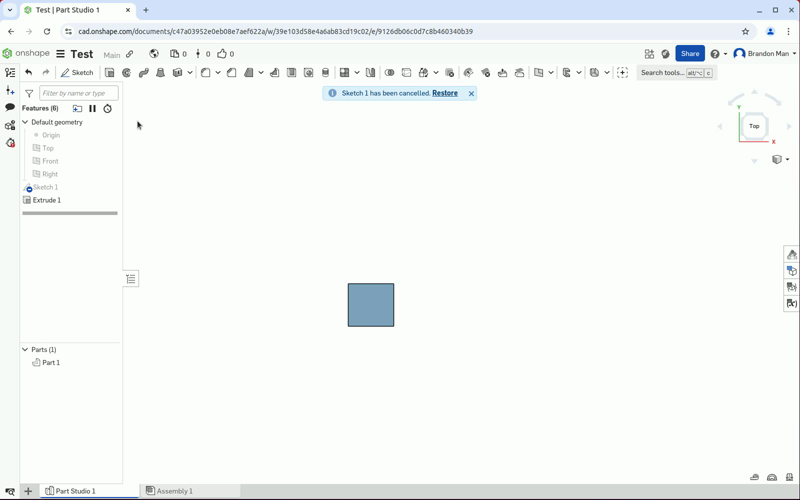
key(shift+h)
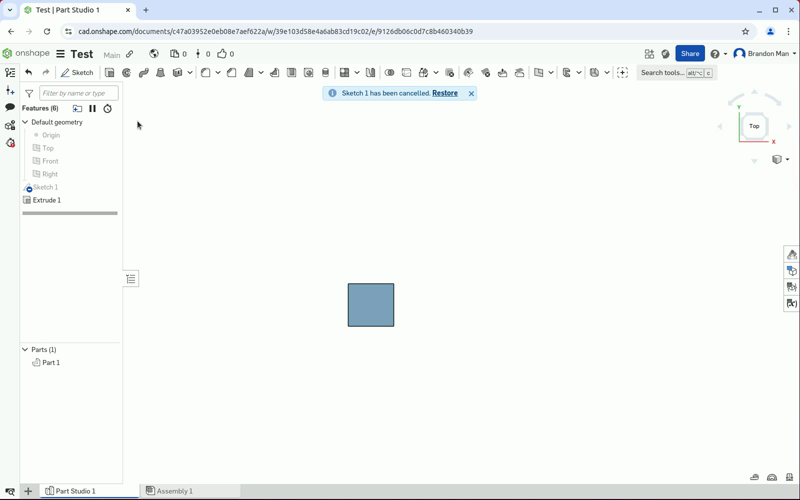
mouse_move(73, 189)
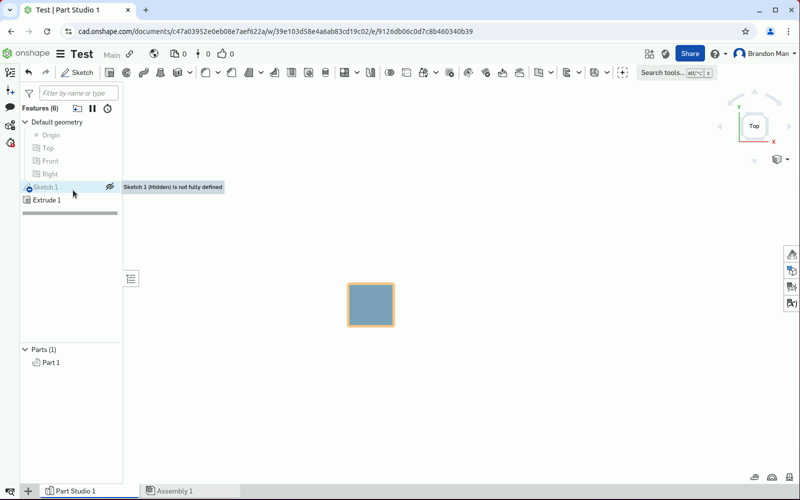
click(73, 189)
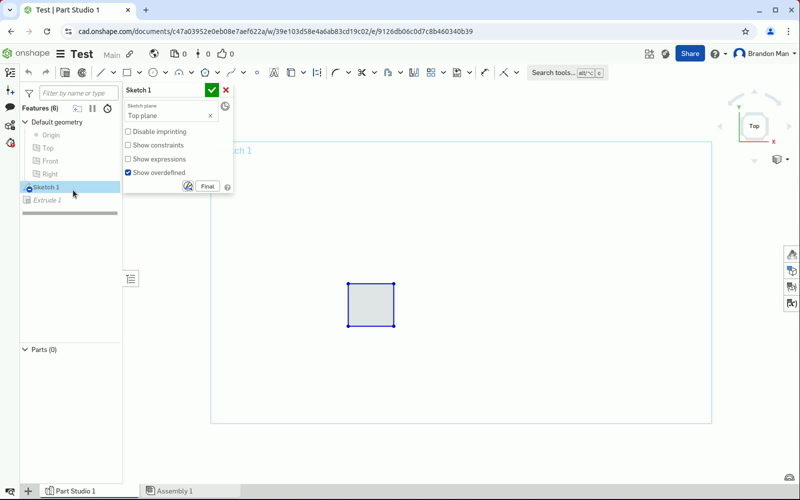
mouse_move(229, 92)
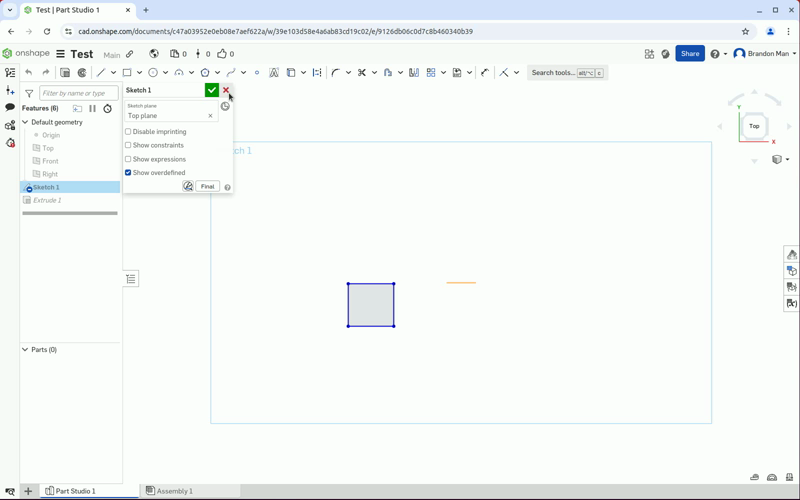
click(229, 92)
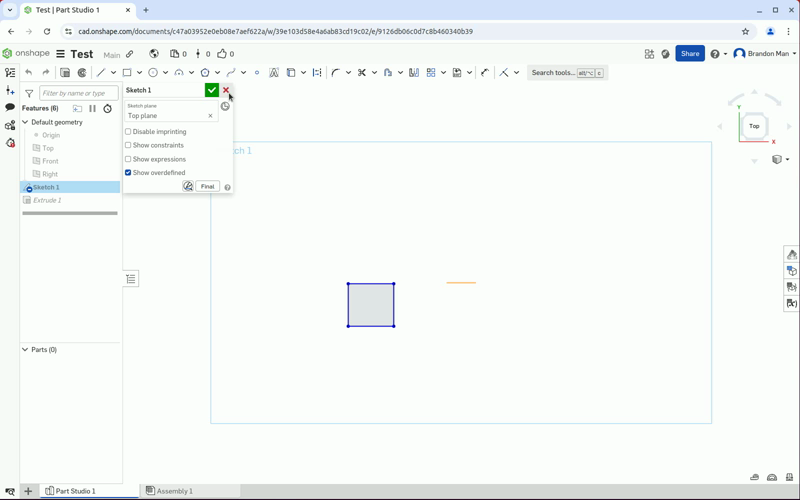
key(shift+s)
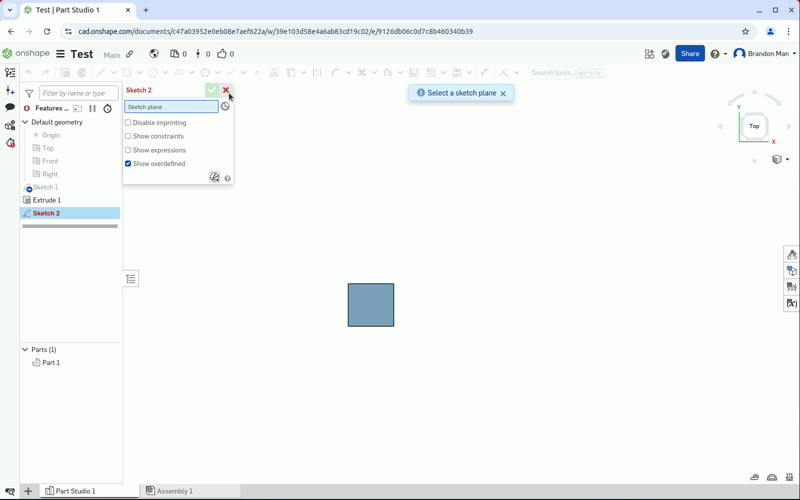
mouse_move(73, 150)
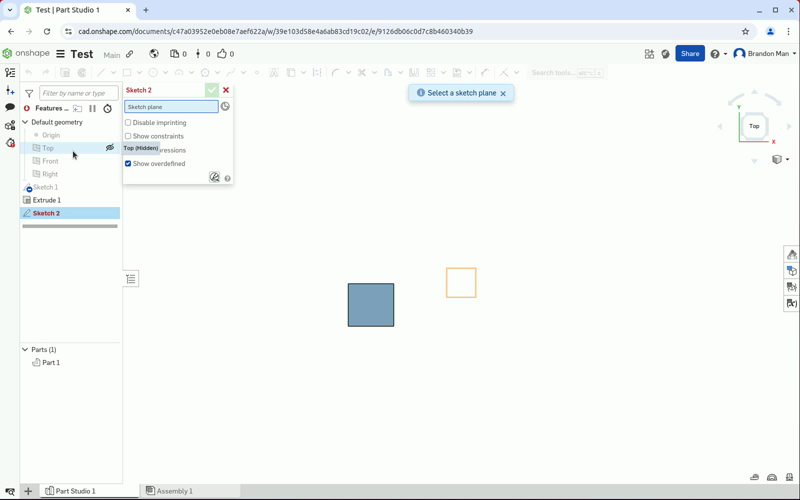
click(73, 150)
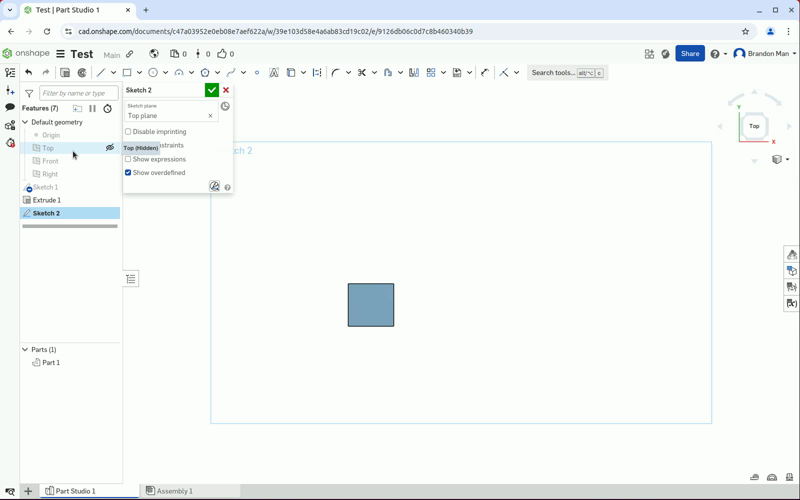
mouse_move(73, 352)
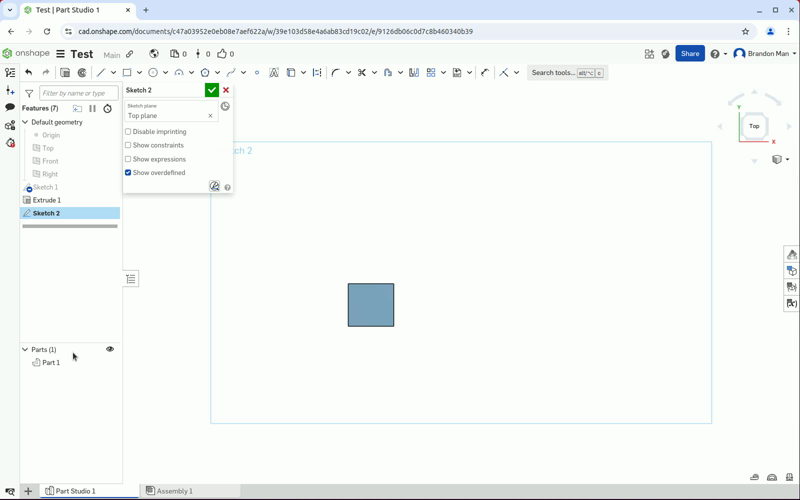
key(y)
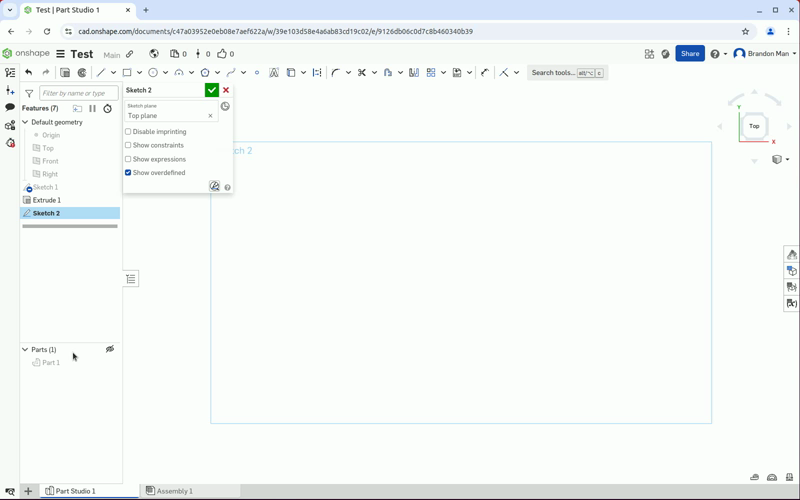
key(l)
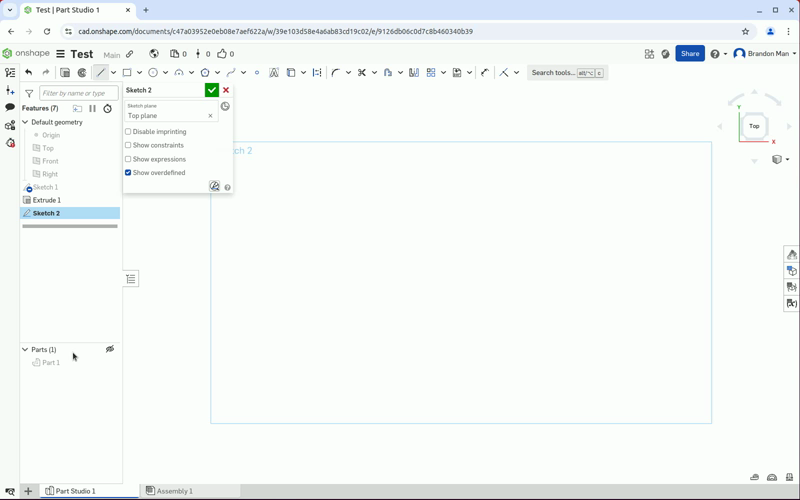
key_down(shift)
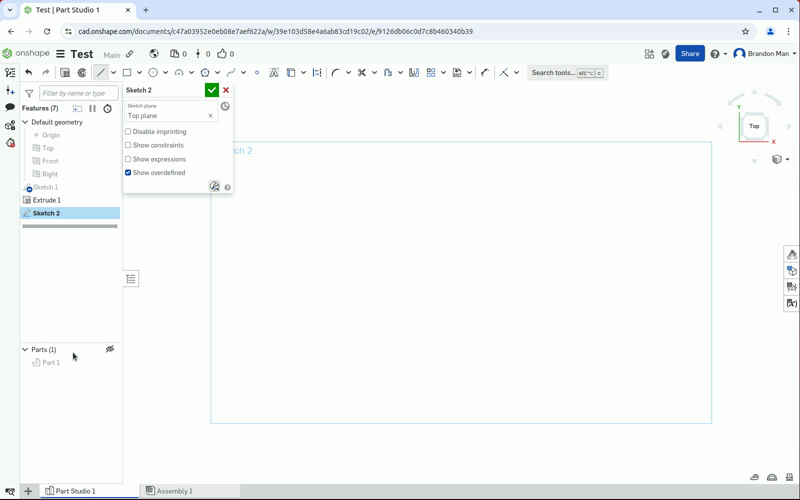
mouse_move(528, 326)
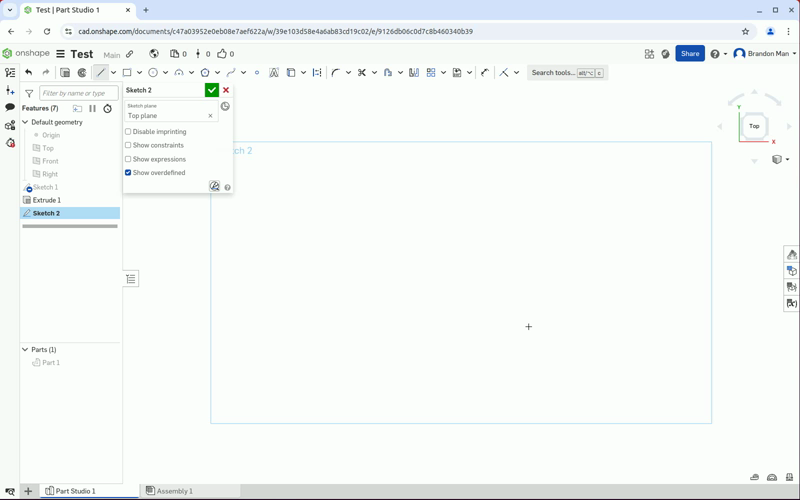
click(528, 326)
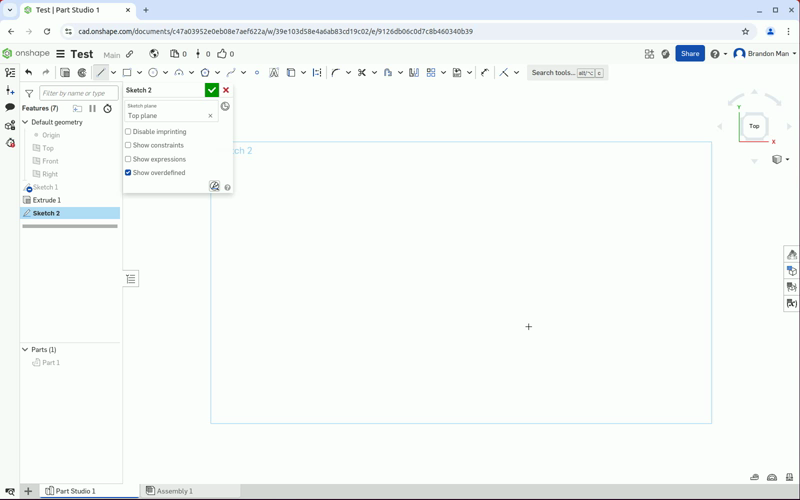
key_up(shift)
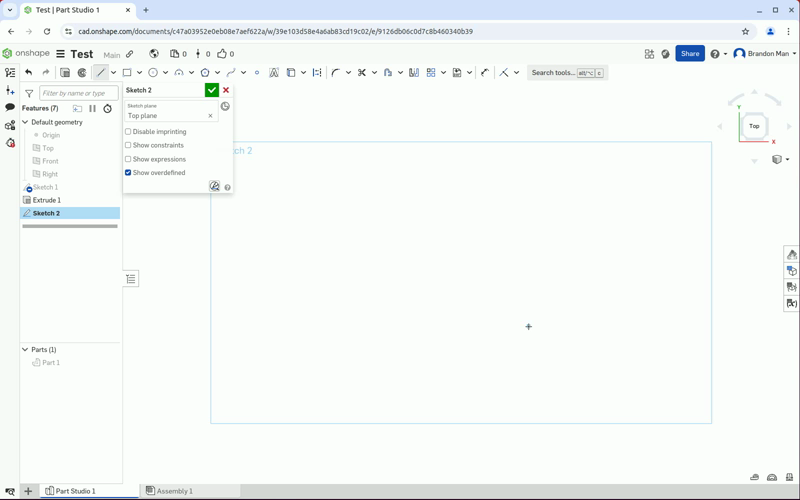
key_down(shift)
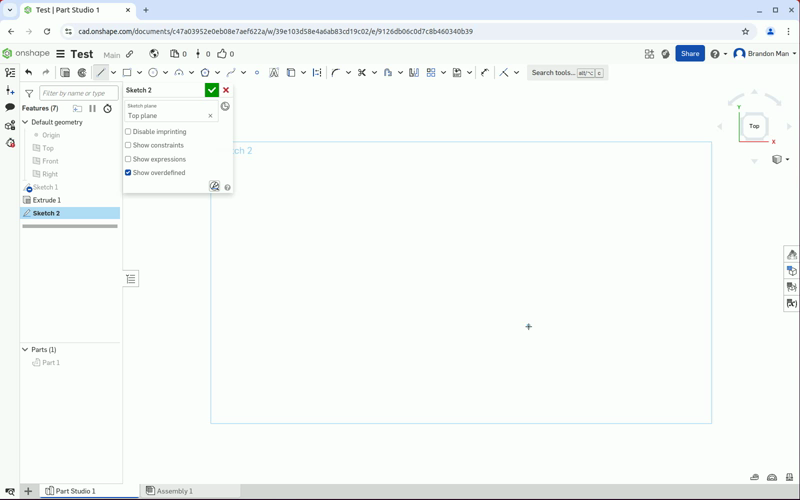
mouse_move(558, 326)
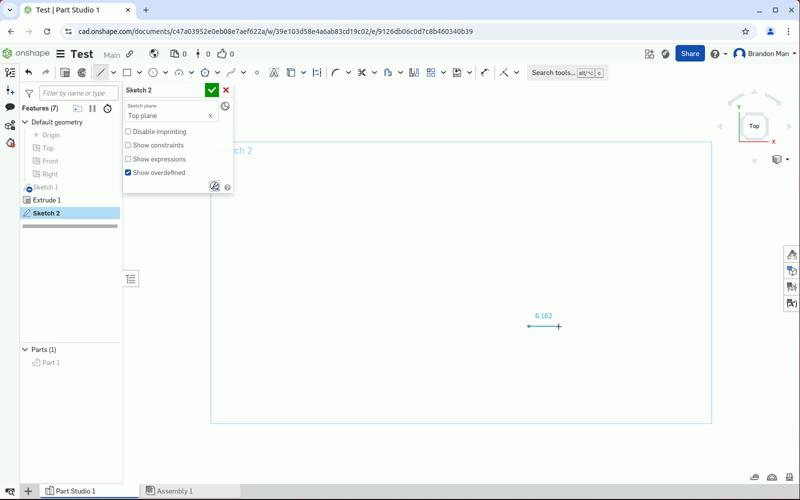
mouse_move(573, 326)
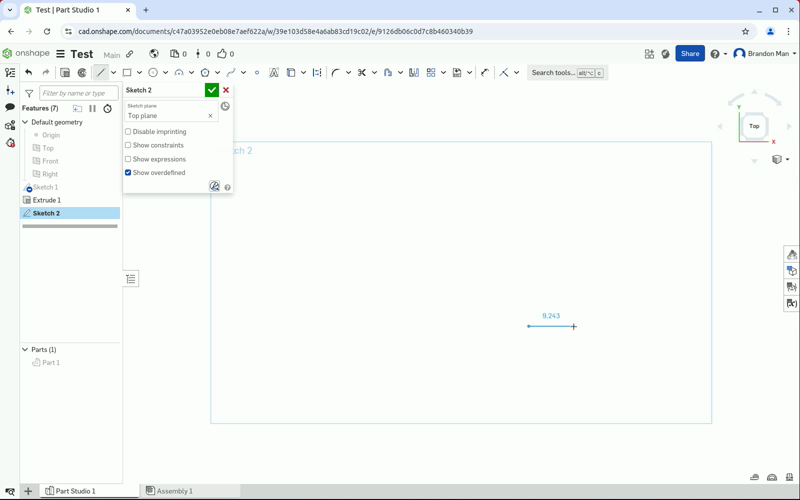
click(573, 326)
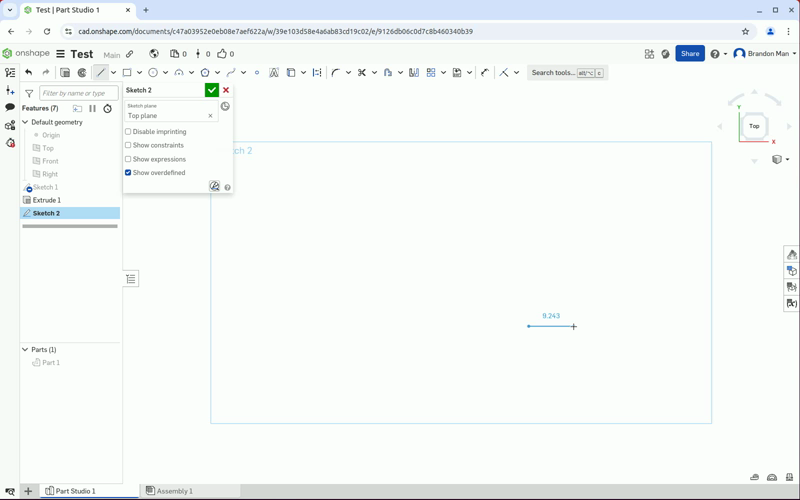
key_up(shift)
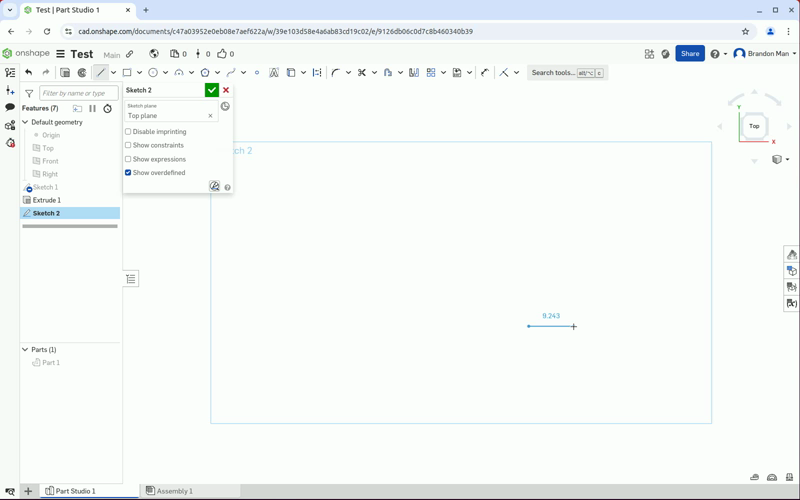
key_down(shift)
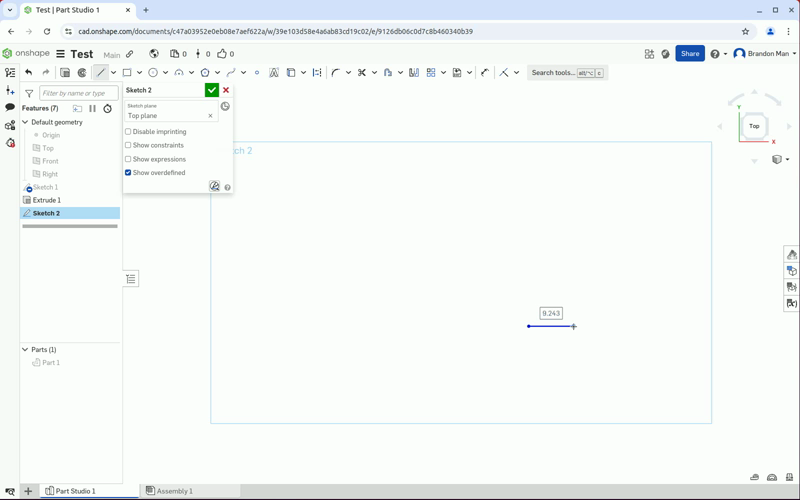
mouse_move(589, 326)
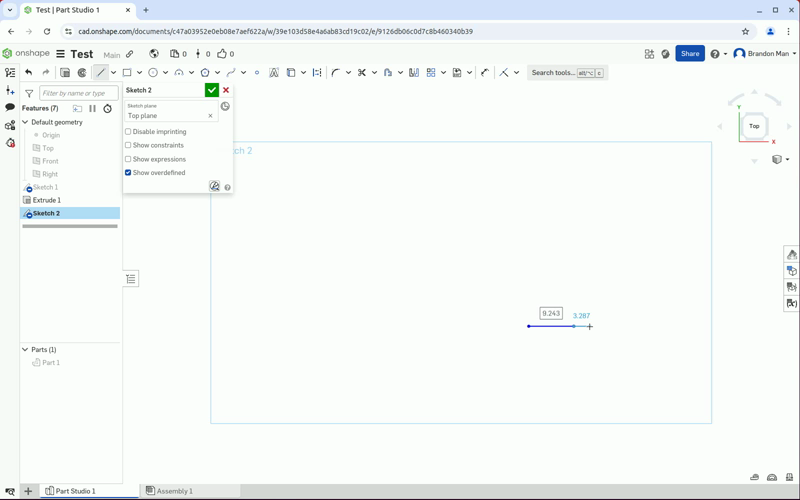
mouse_move(573, 283)
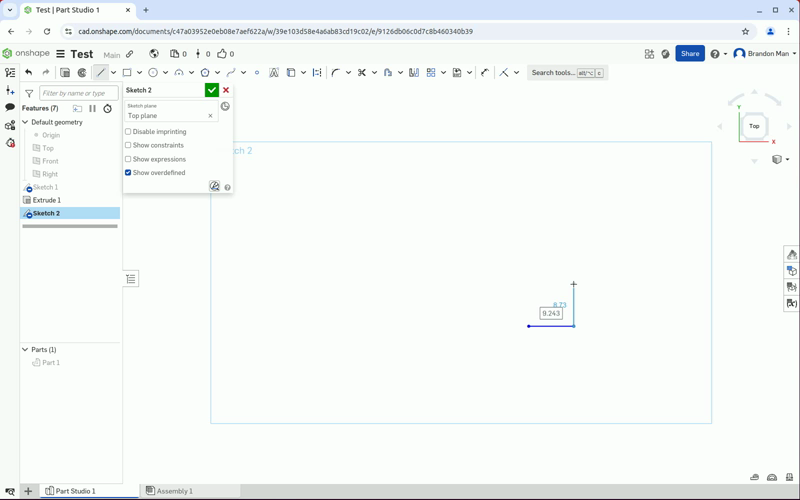
click(573, 283)
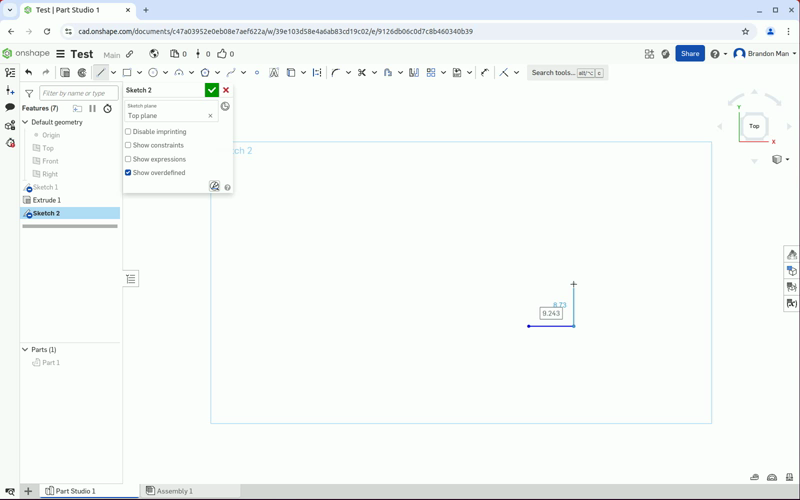
key_up(shift)
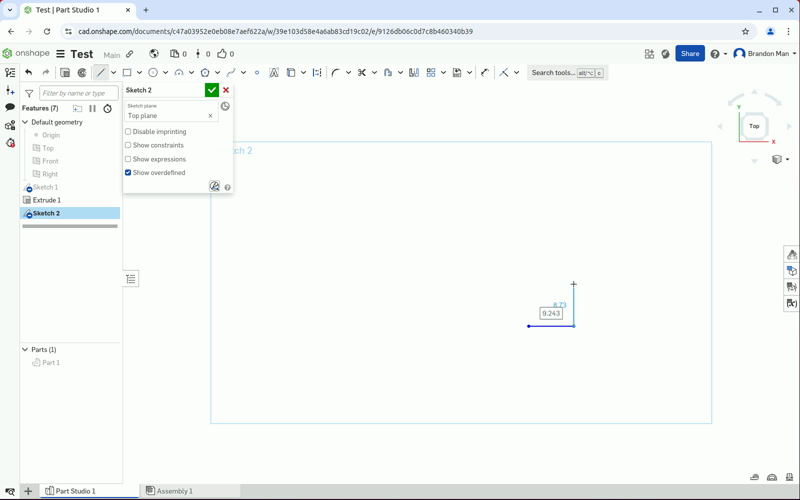
key_down(shift)
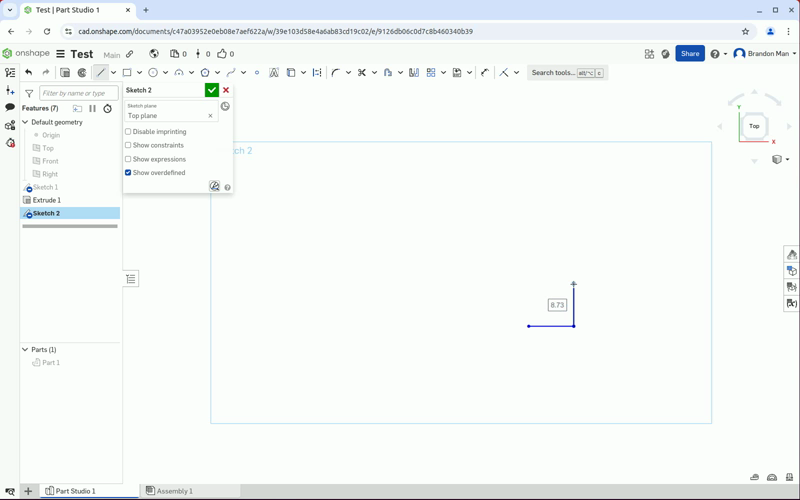
mouse_move(589, 283)
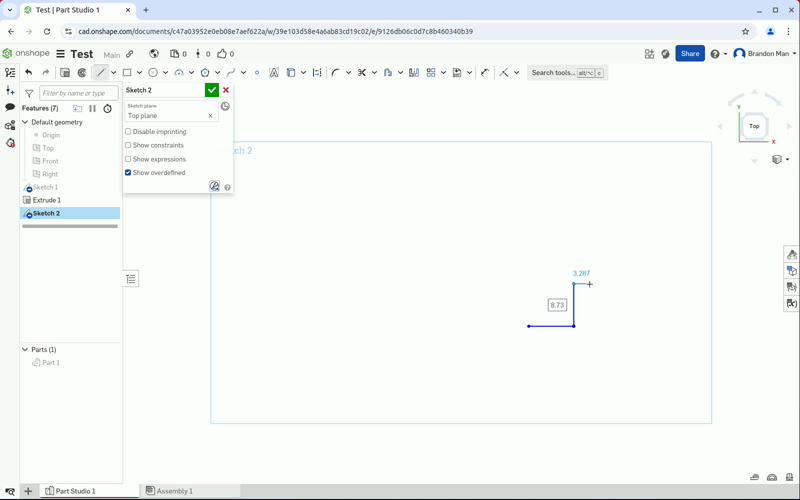
mouse_move(528, 283)
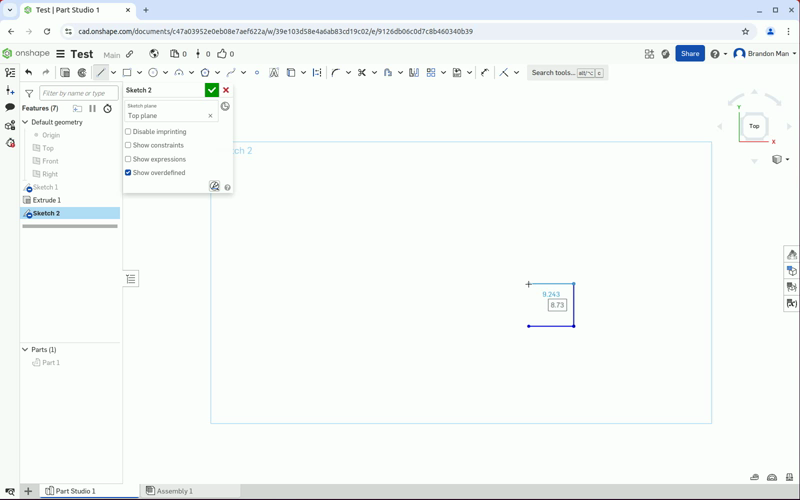
click(528, 283)
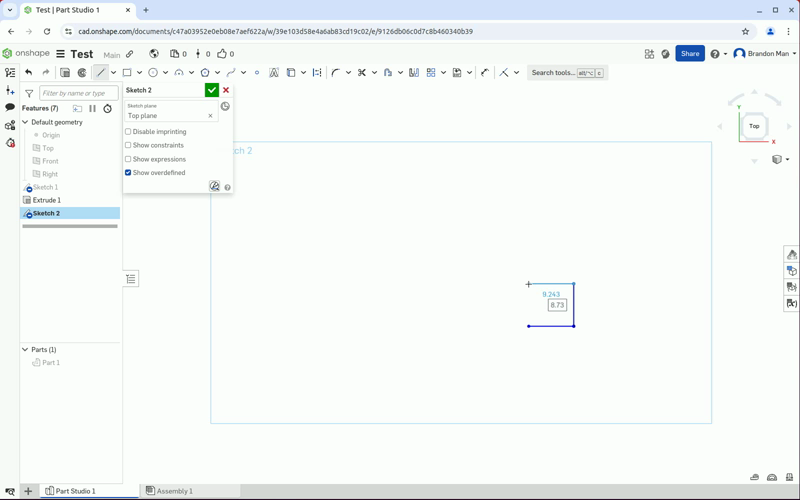
key_up(shift)
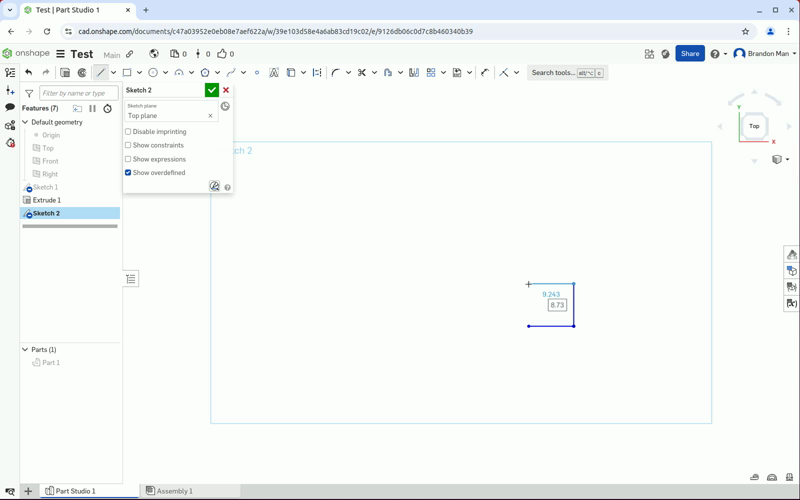
mouse_move(558, 283)
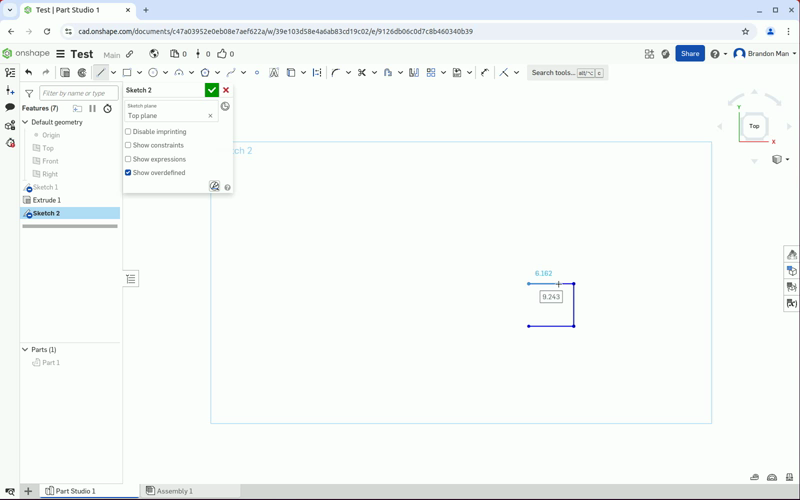
key_down(shift)
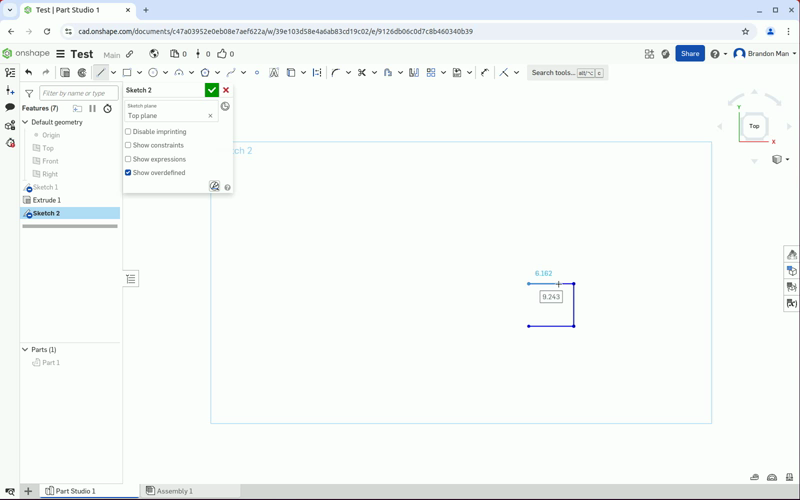
mouse_move(528, 326)
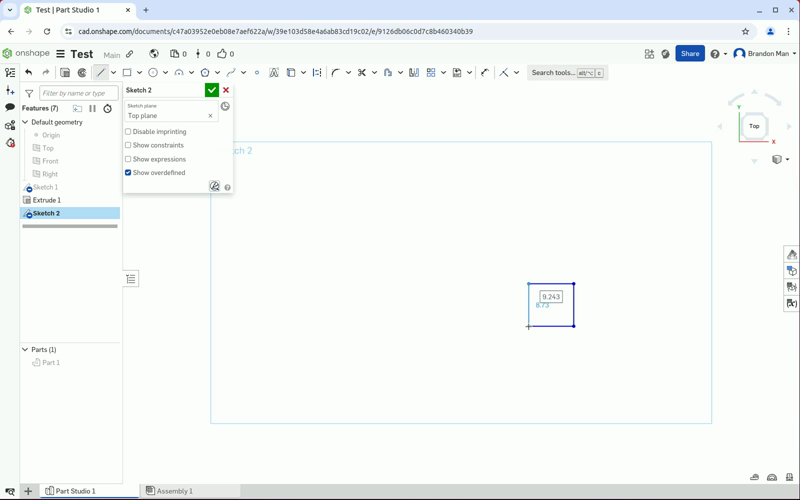
key_up(shift)
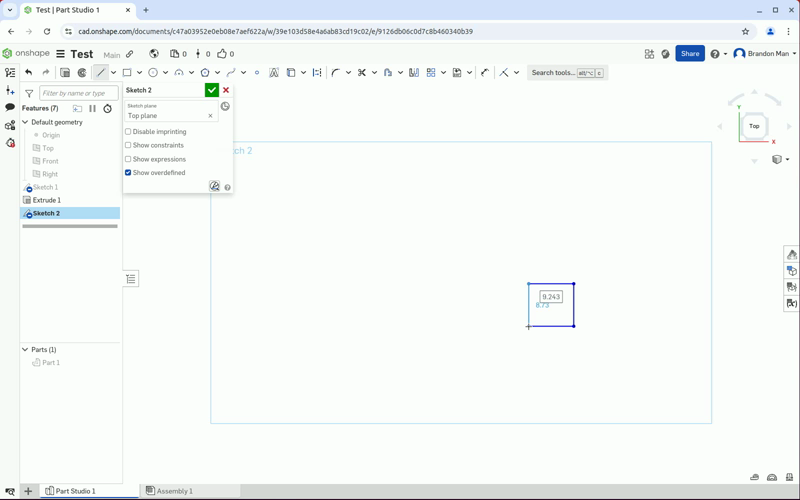
click(528, 326)
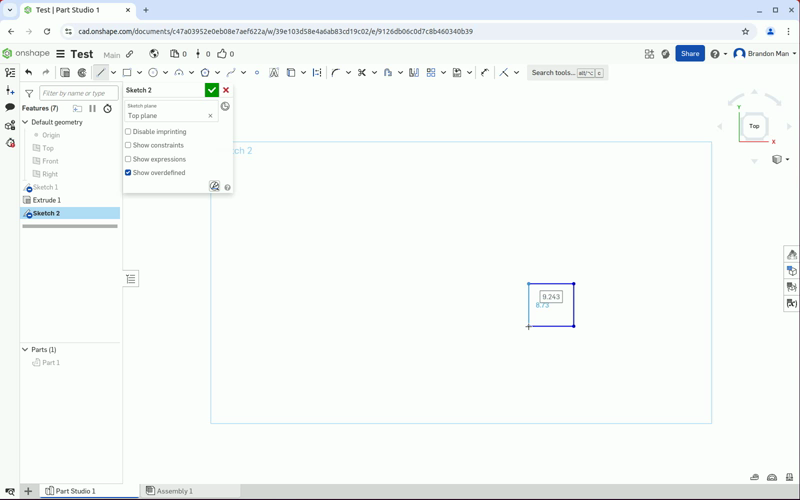
key(esc)
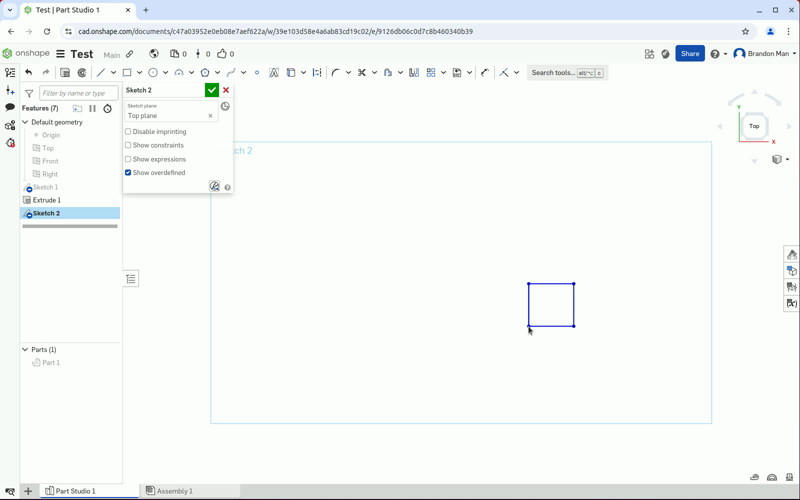
mouse_move(530, 291)
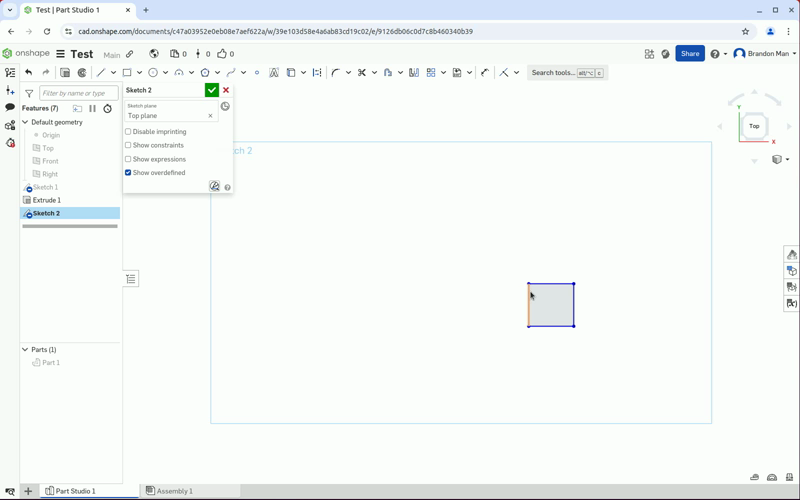
click(530, 291)
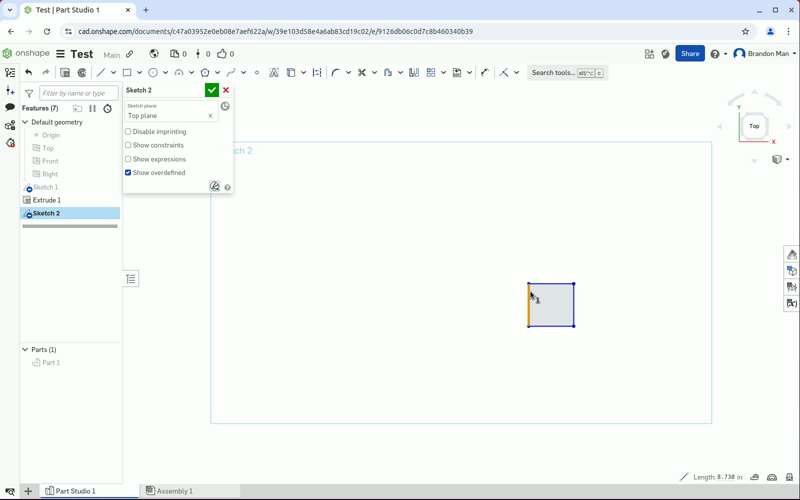
mouse_move(73, 352)
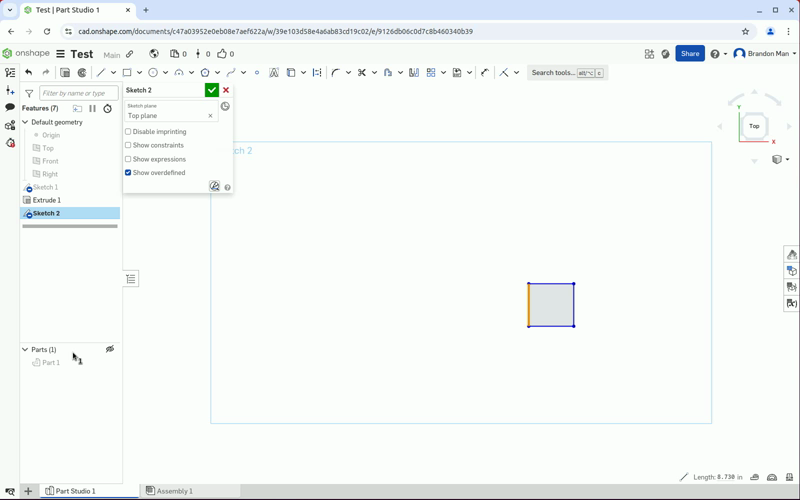
key(shift+y)
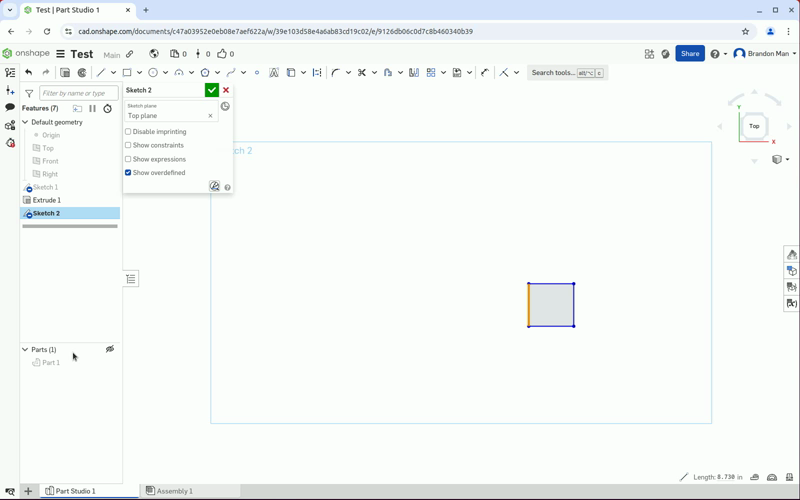
key(shift+e)
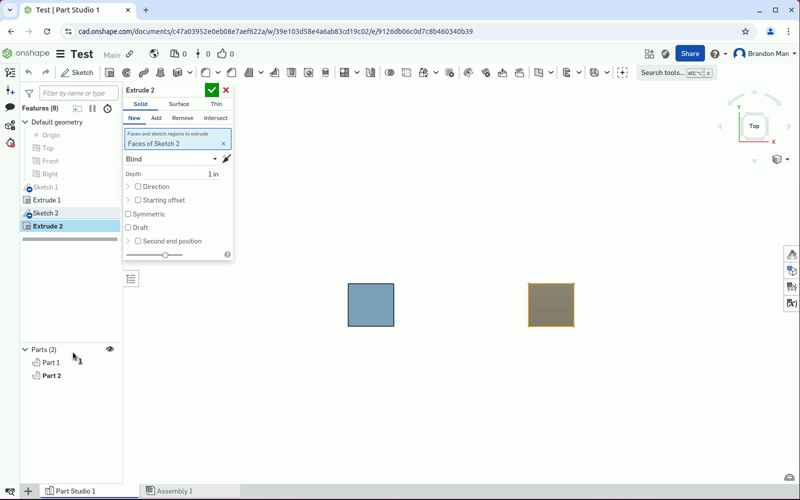
mouse_move(143, 106)
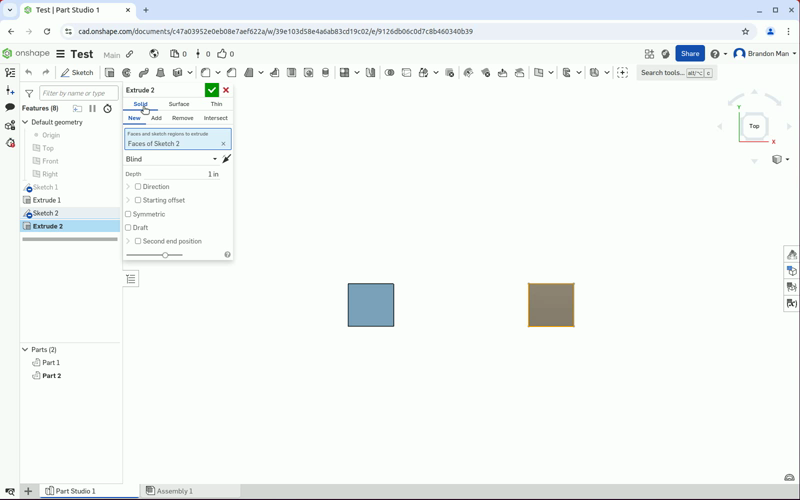
click(143, 106)
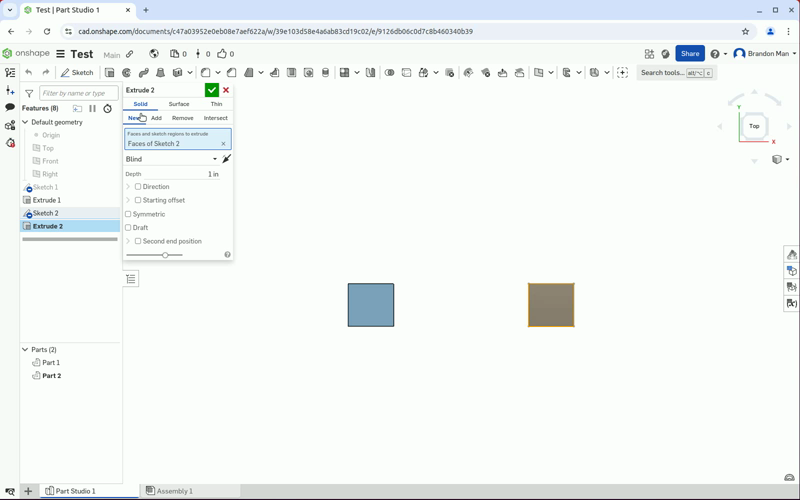
mouse_move(137, 120)
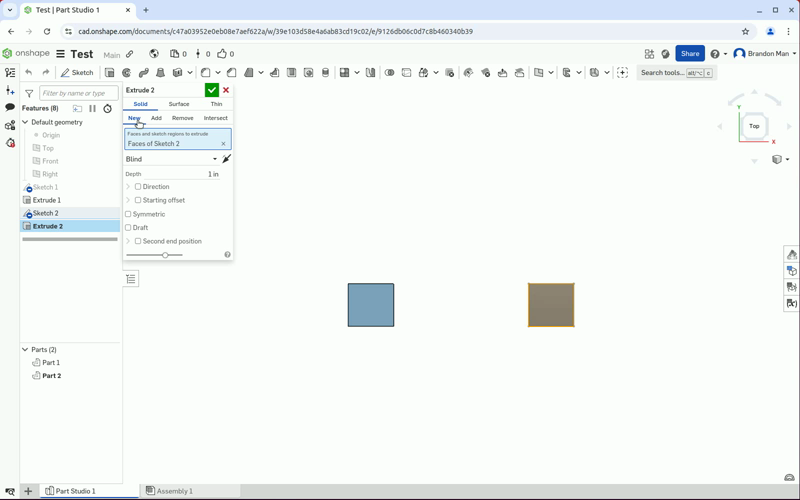
click(137, 120)
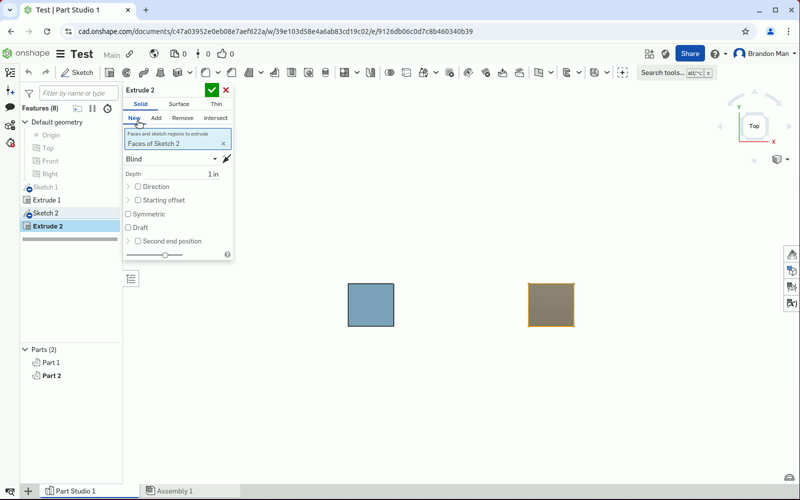
key(tab, 4)
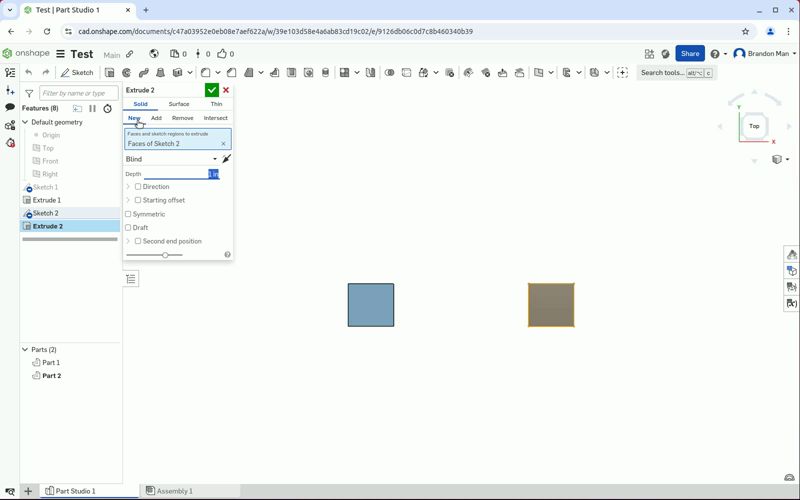
text(17.572)
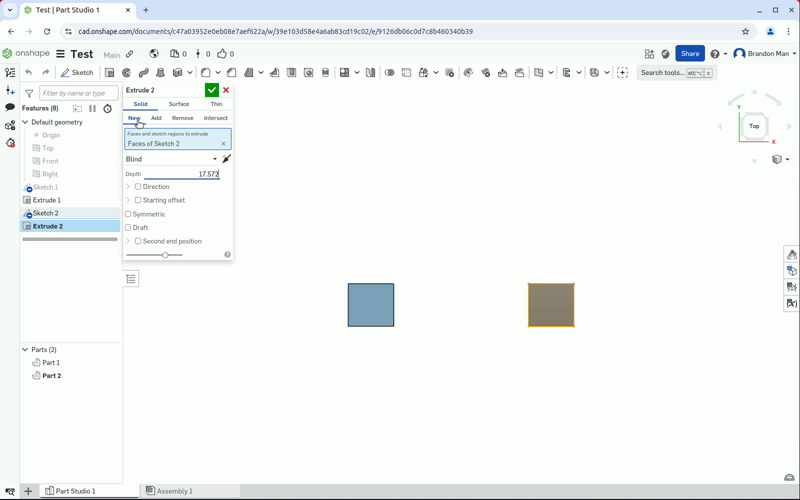
key(enter)
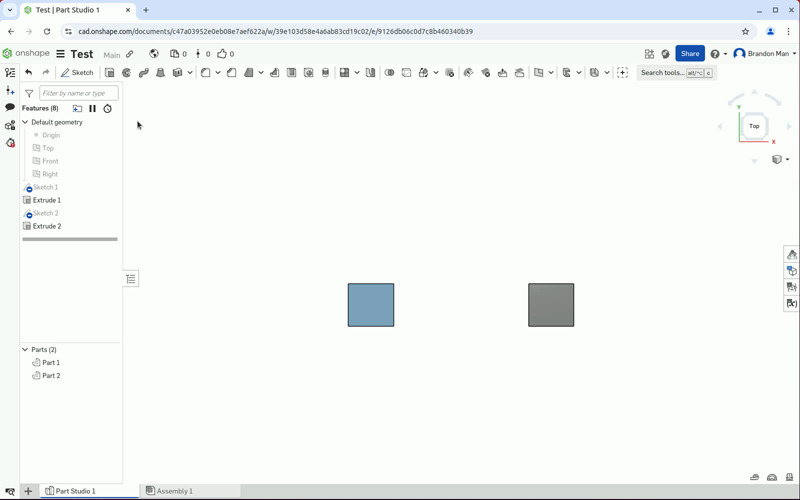
key(shift+h)
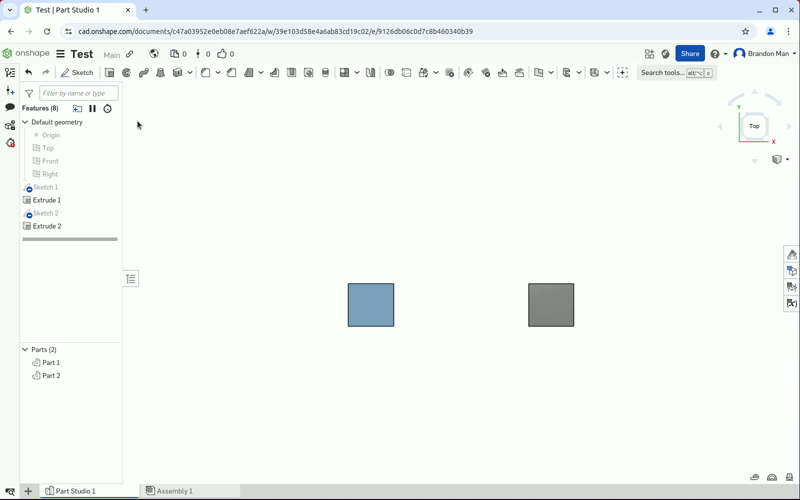
key(shift+h)
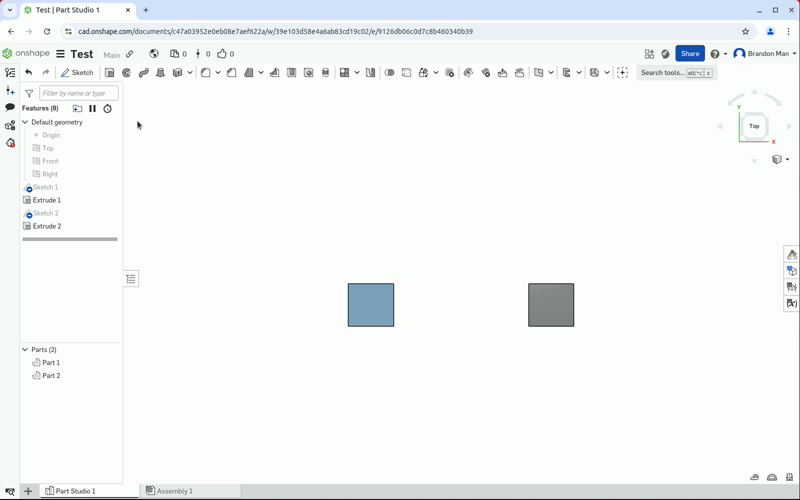
mouse_move(73, 189)
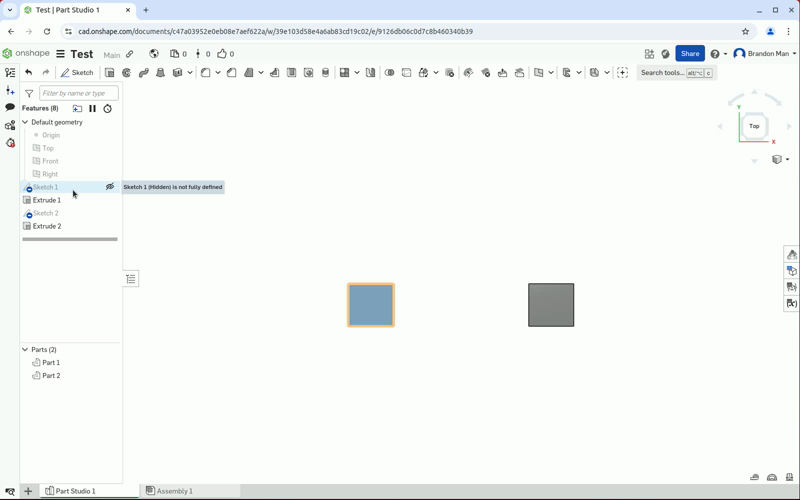
click(73, 189)
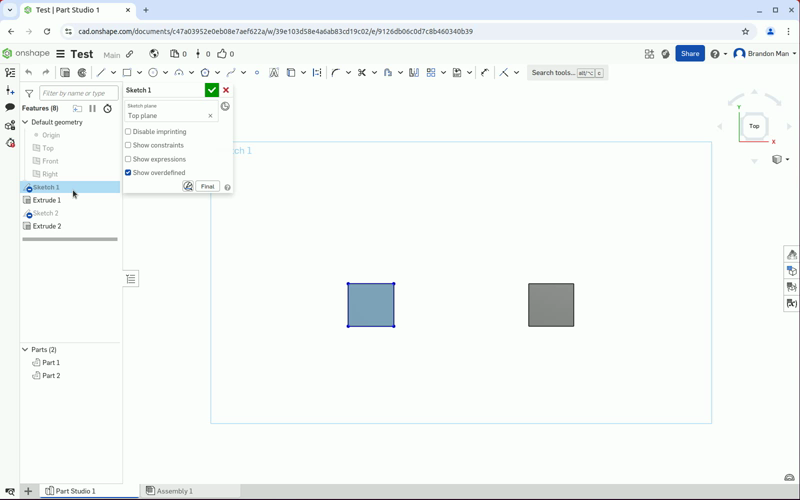
mouse_move(229, 92)
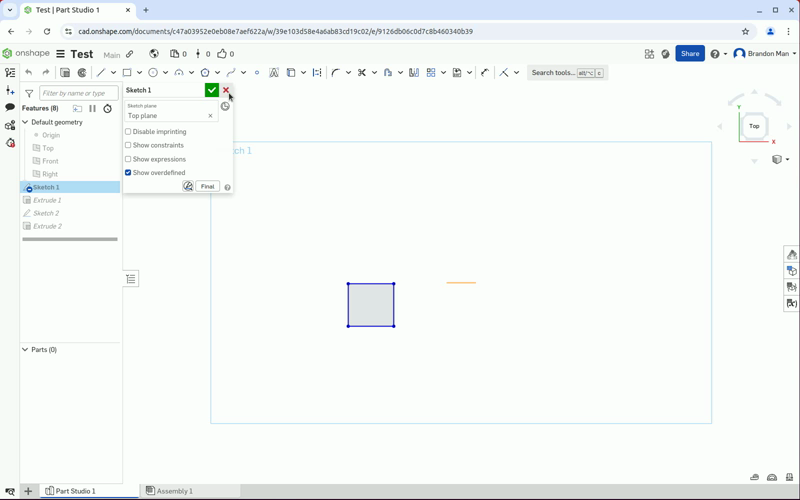
click(229, 92)
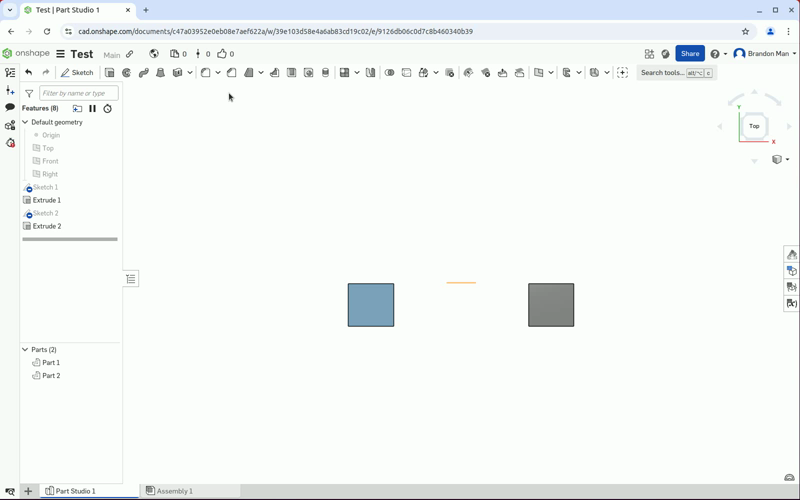
mouse_move(541, 75)
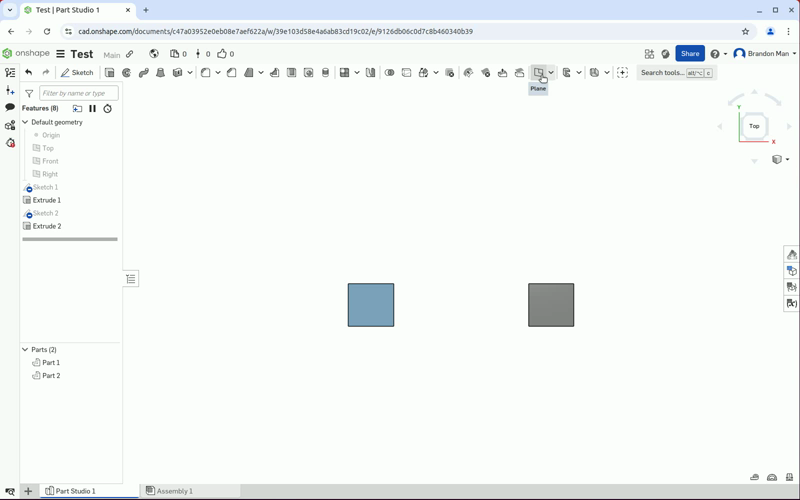
click(541, 75)
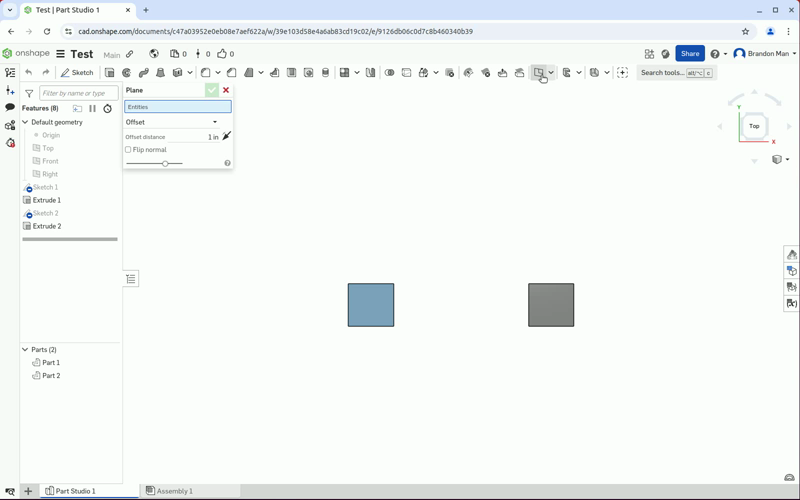
mouse_move(73, 150)
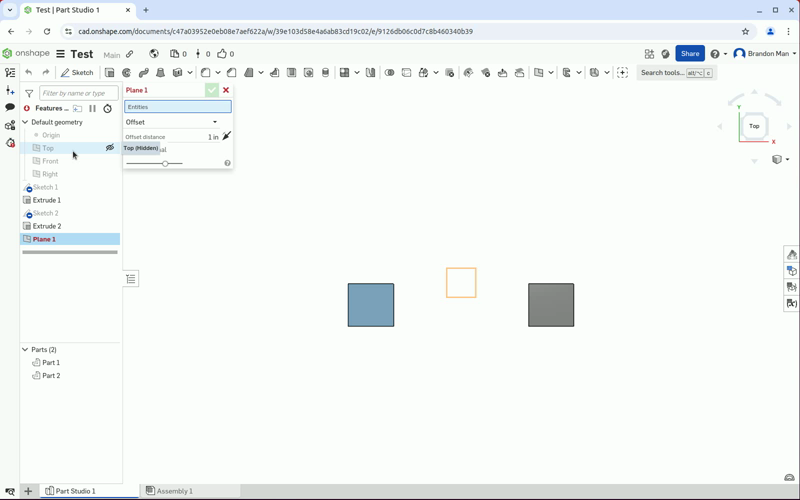
click(73, 150)
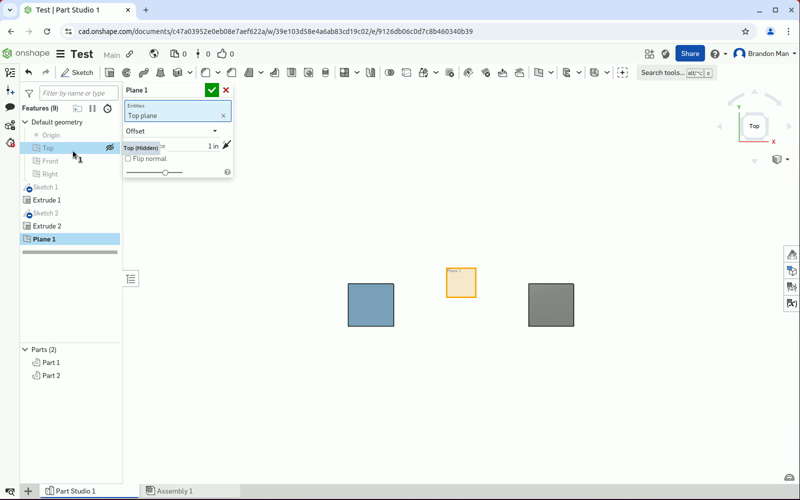
key(tab, 2)
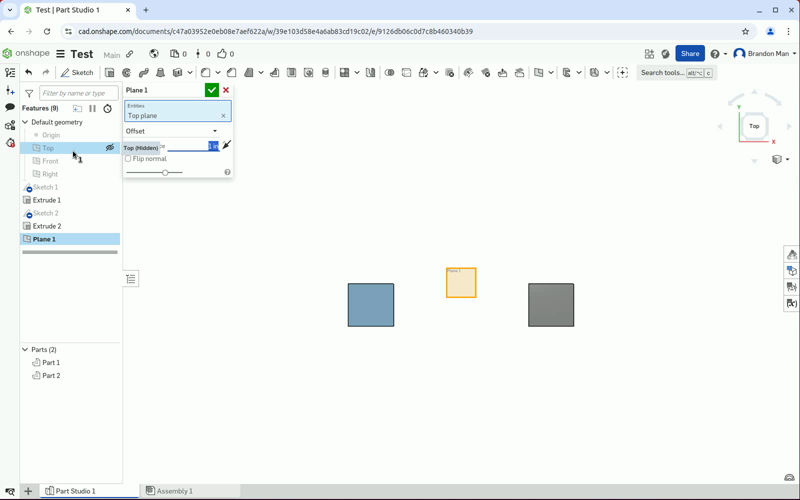
text(17.562)
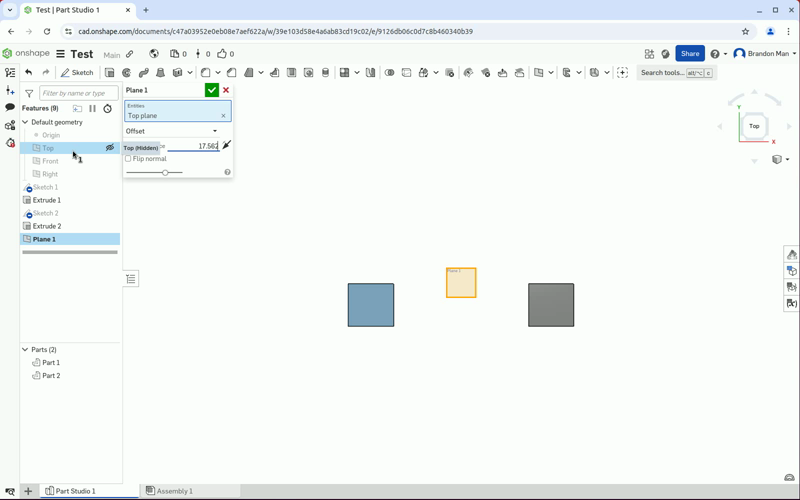
key(enter, 2)
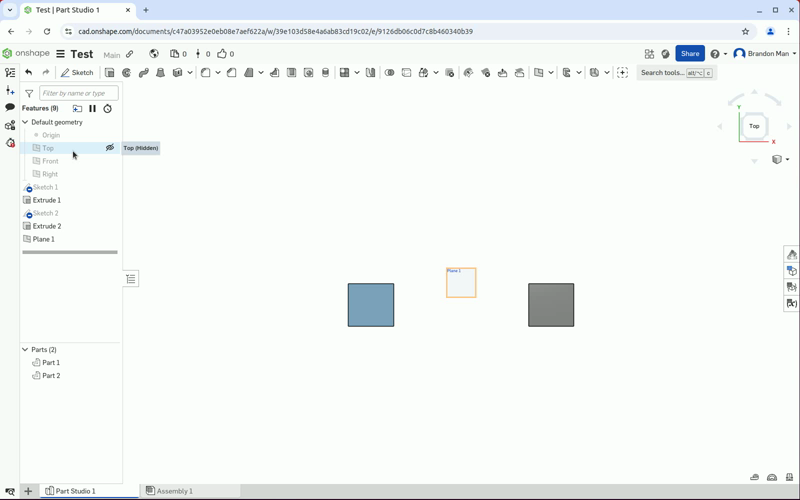
key(shift+s)
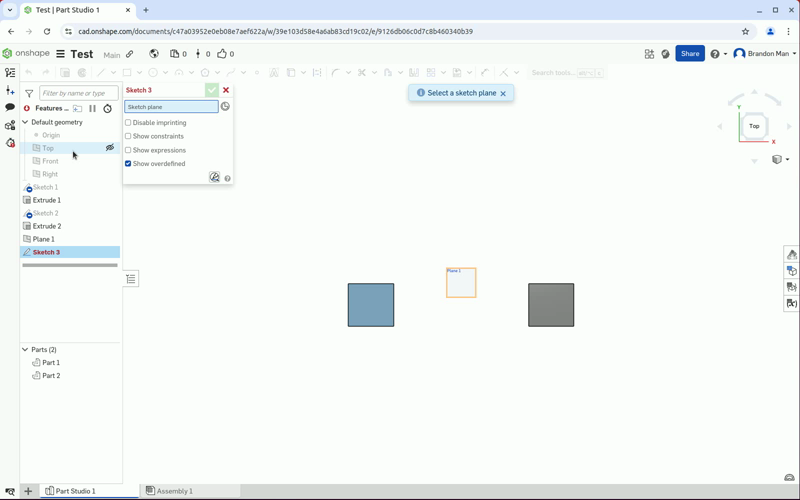
mouse_move(73, 241)
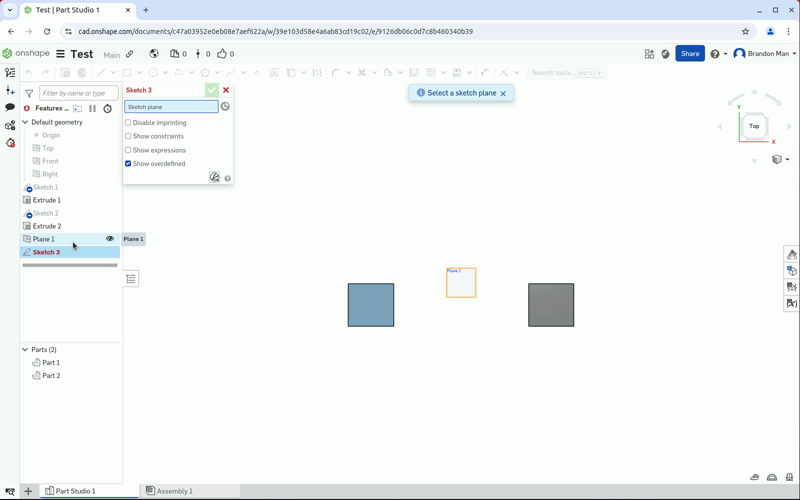
click(73, 241)
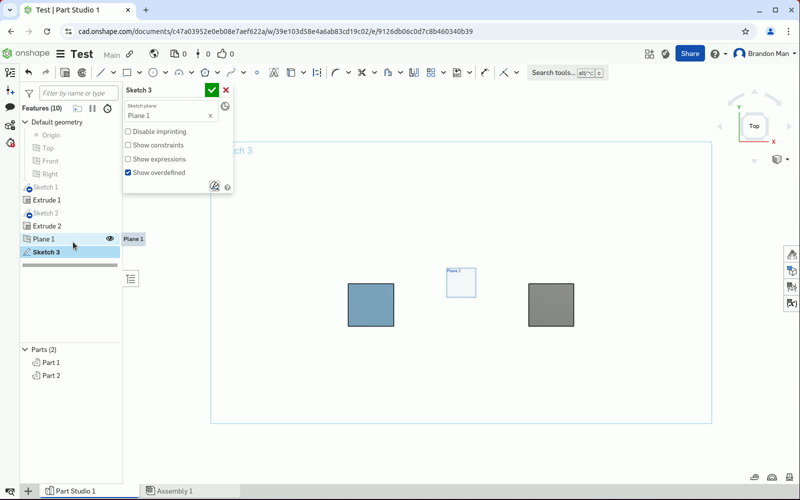
mouse_move(73, 352)
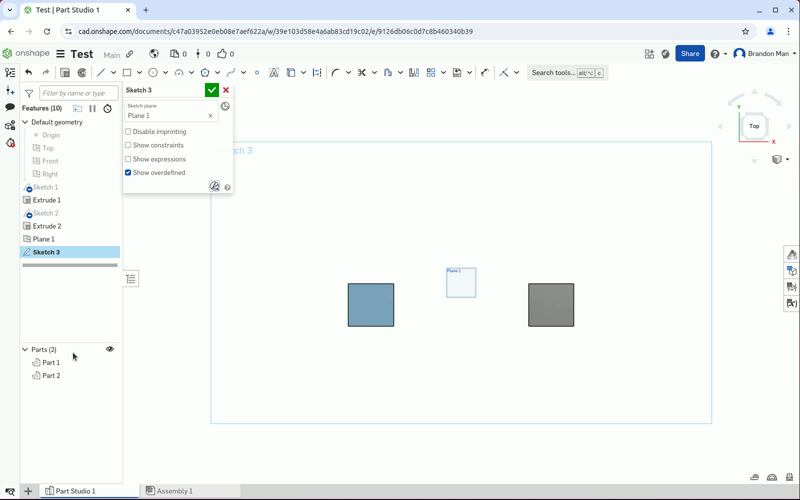
key(y)
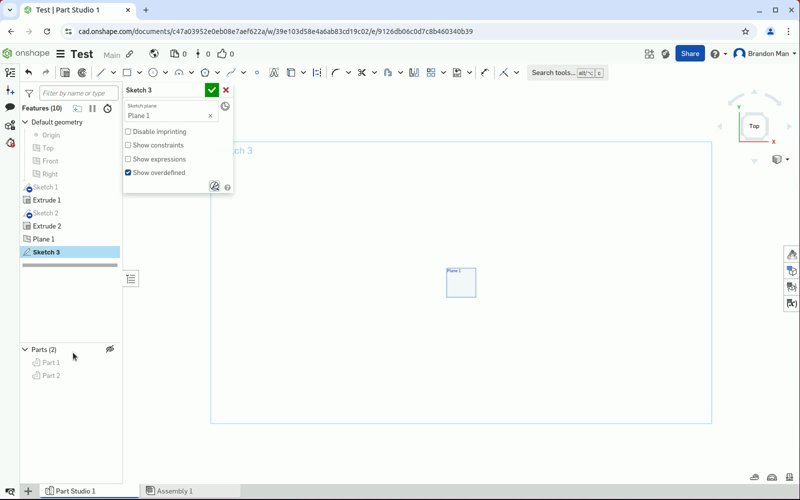
key(l)
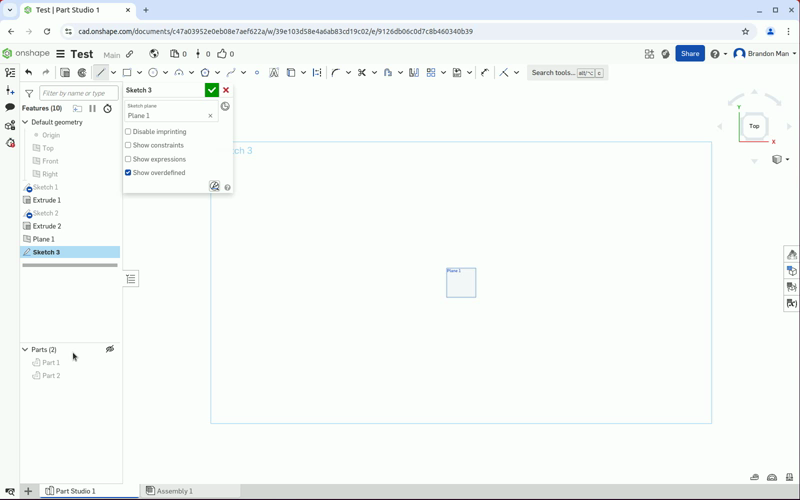
key_down(shift)
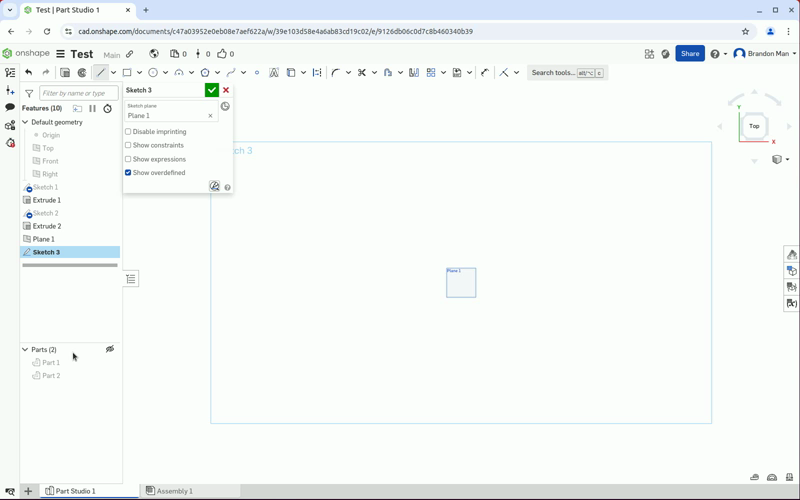
mouse_move(392, 326)
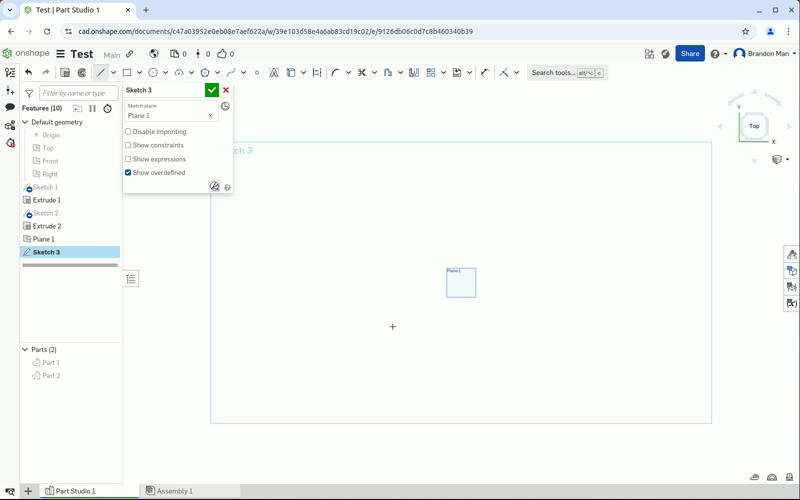
click(392, 326)
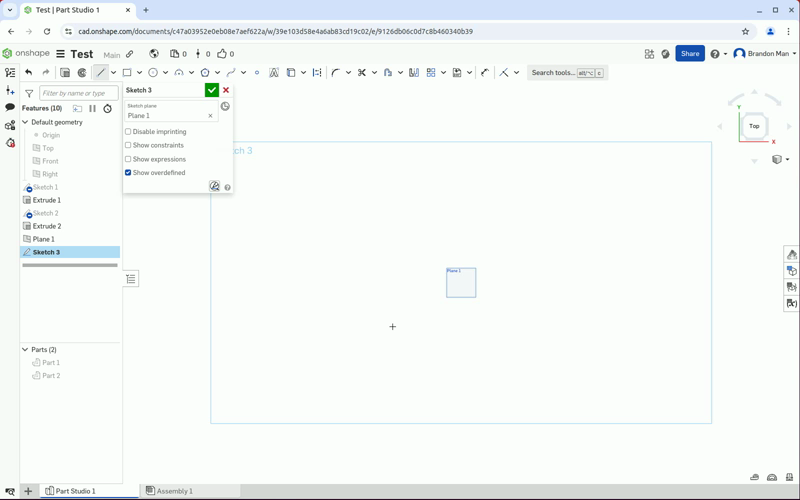
key_up(shift)
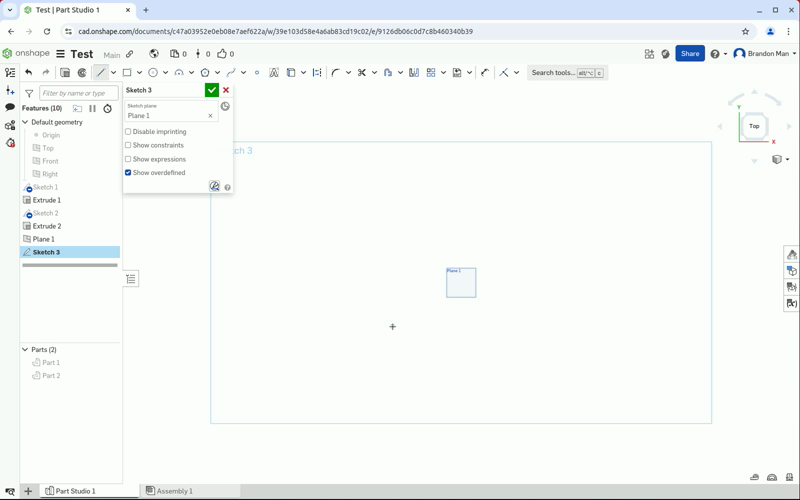
key_down(shift)
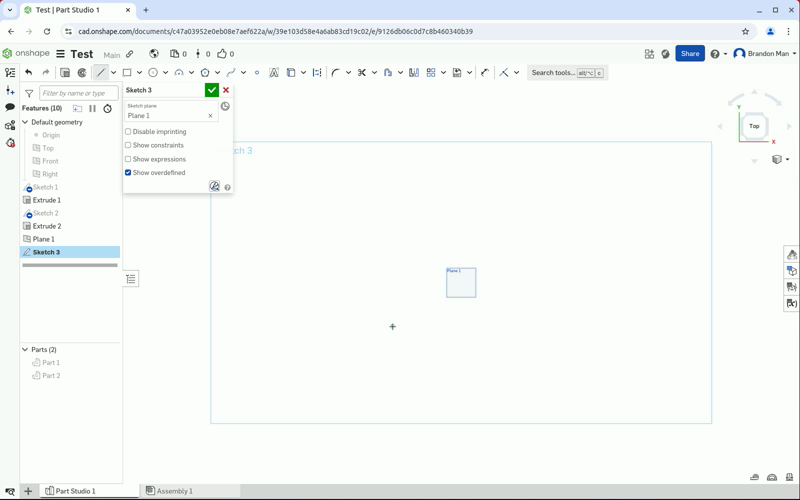
mouse_move(558, 326)
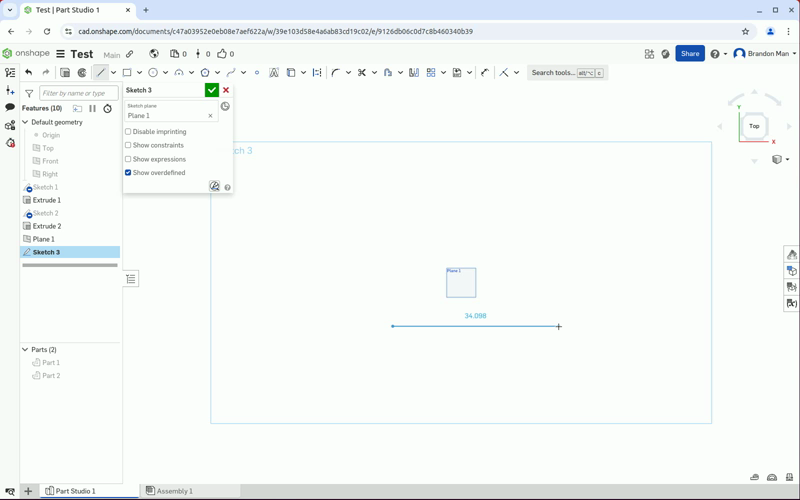
click(558, 326)
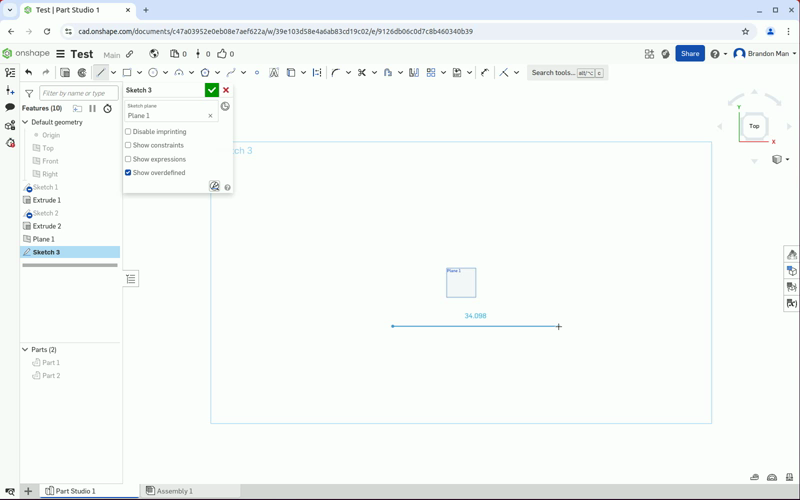
key_up(shift)
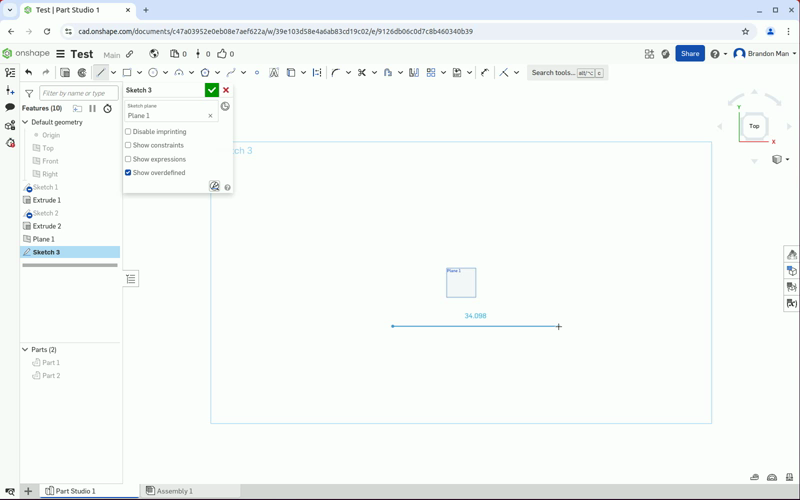
key_down(shift)
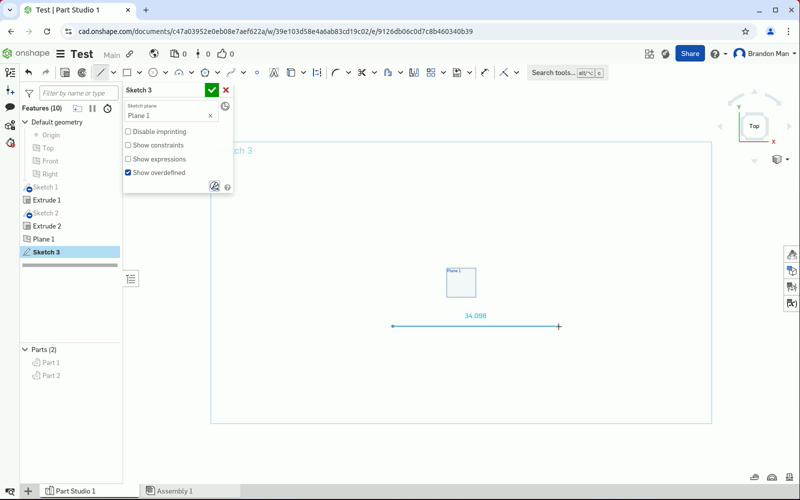
mouse_move(588, 326)
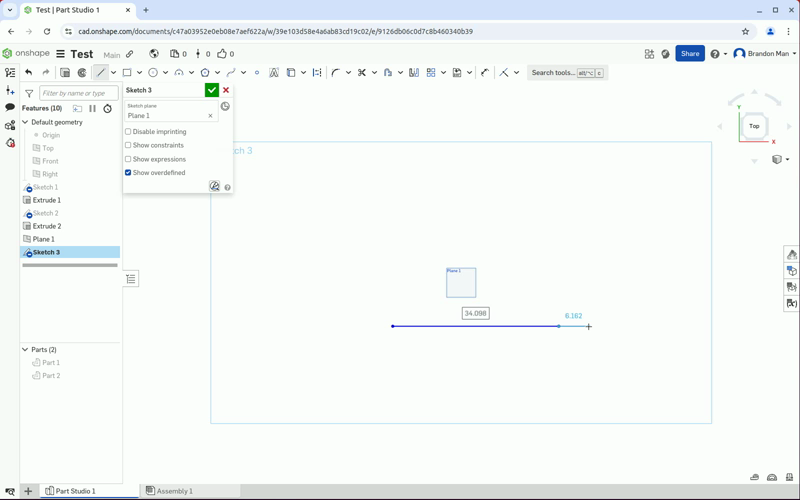
mouse_move(558, 282)
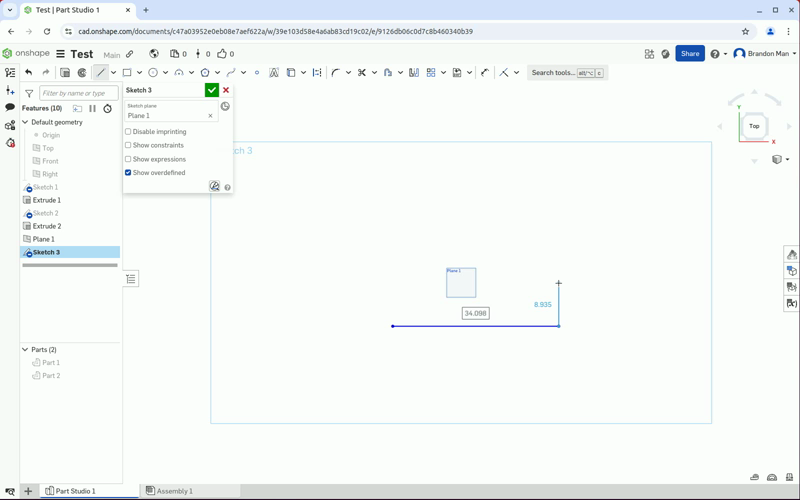
click(558, 282)
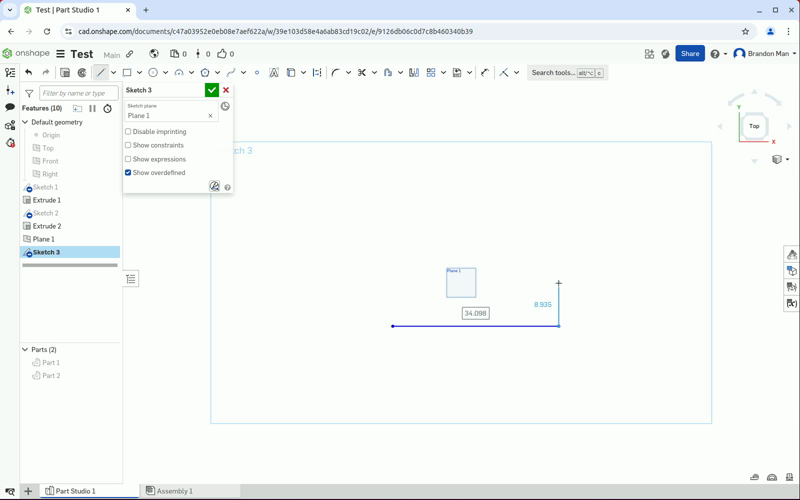
key_up(shift)
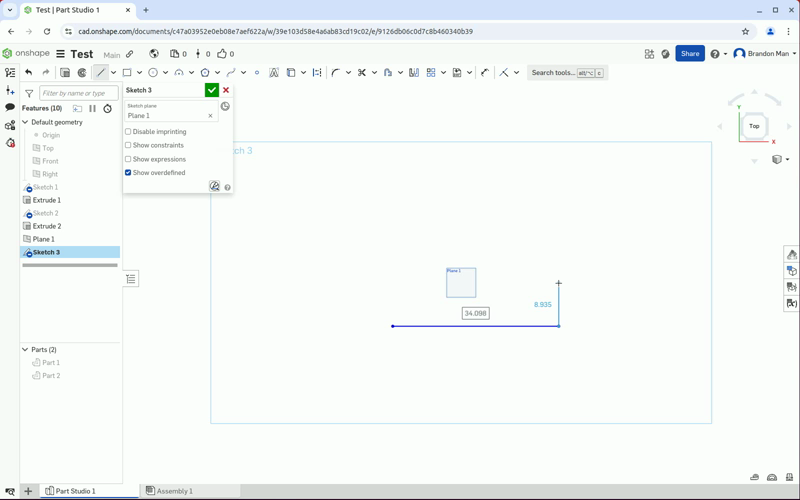
key_down(shift)
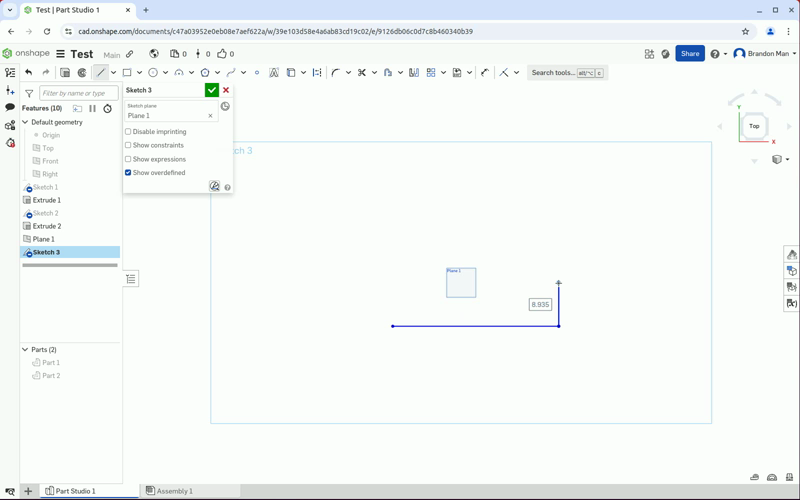
mouse_move(392, 282)
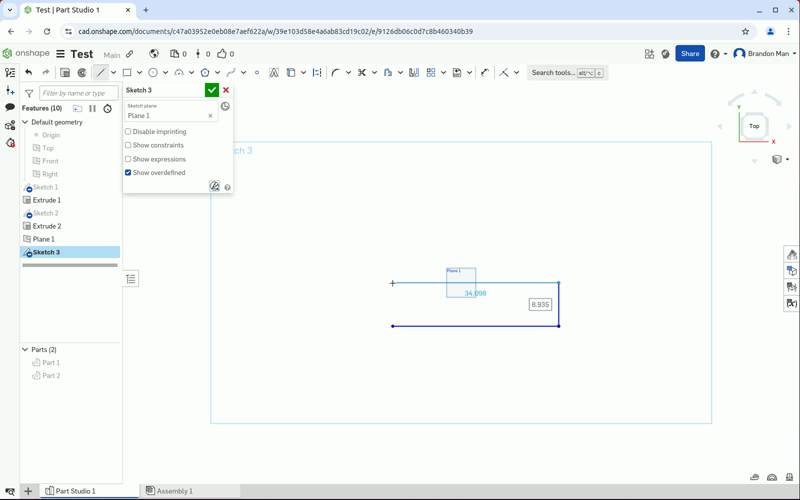
click(392, 282)
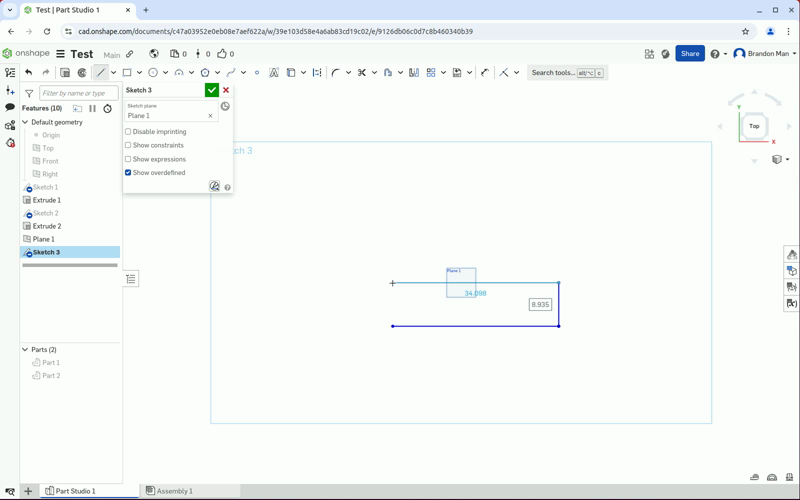
key_up(shift)
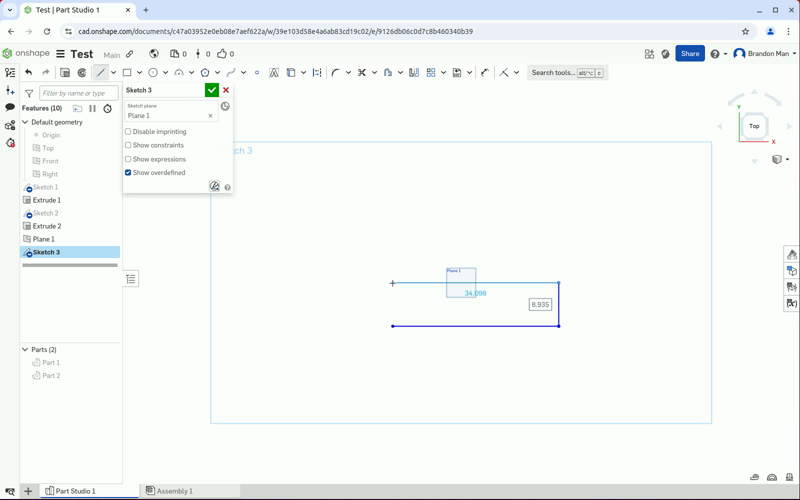
mouse_move(422, 282)
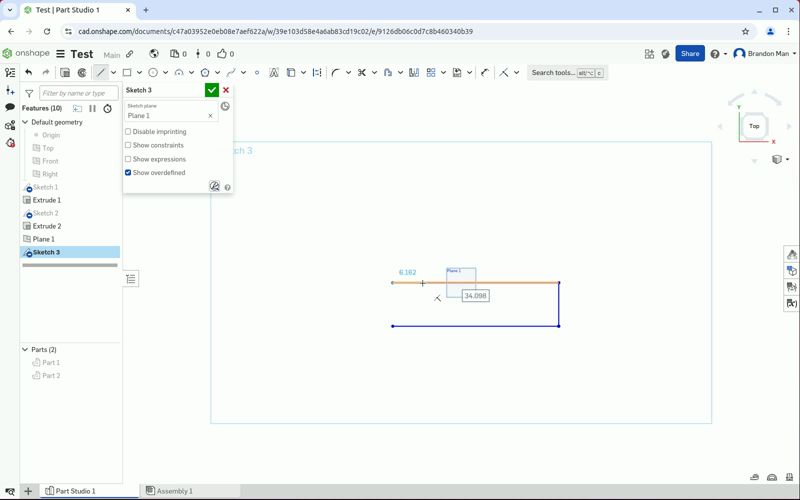
key_down(shift)
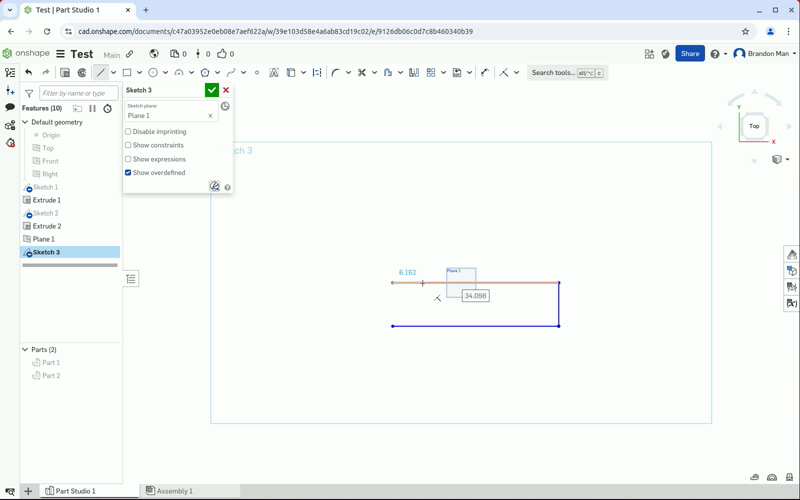
mouse_move(392, 326)
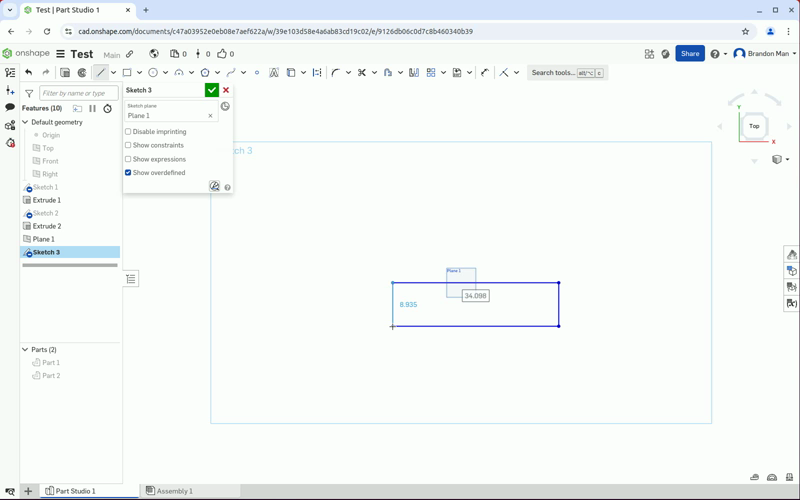
key_up(shift)
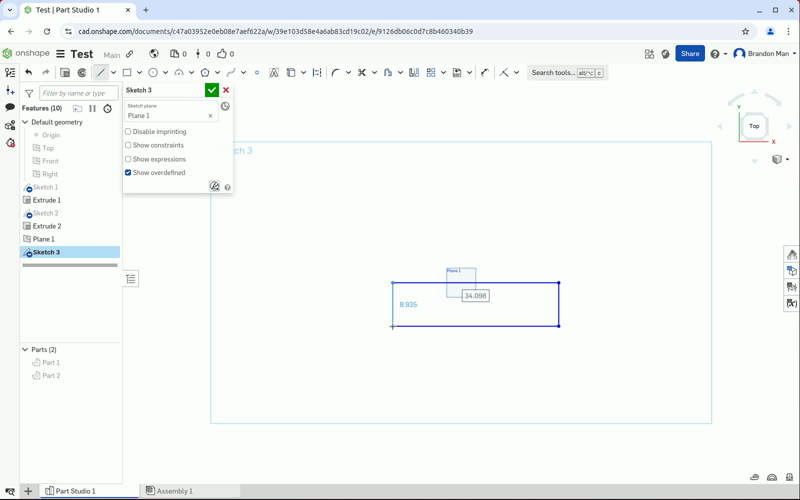
click(392, 326)
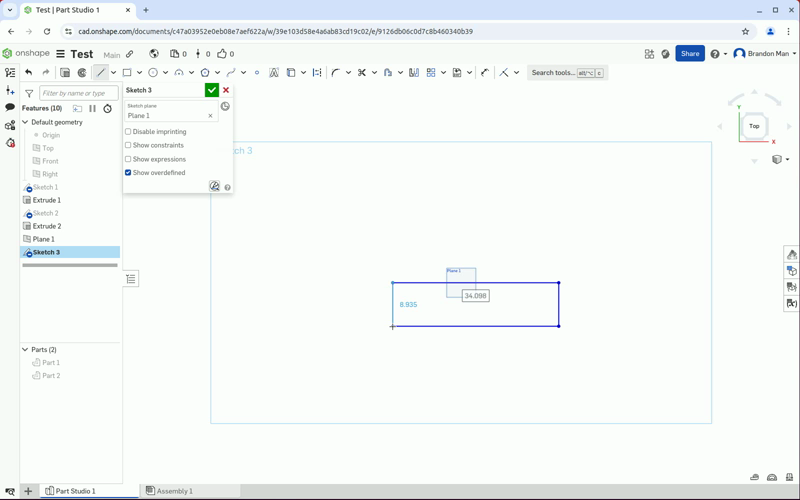
key(esc)
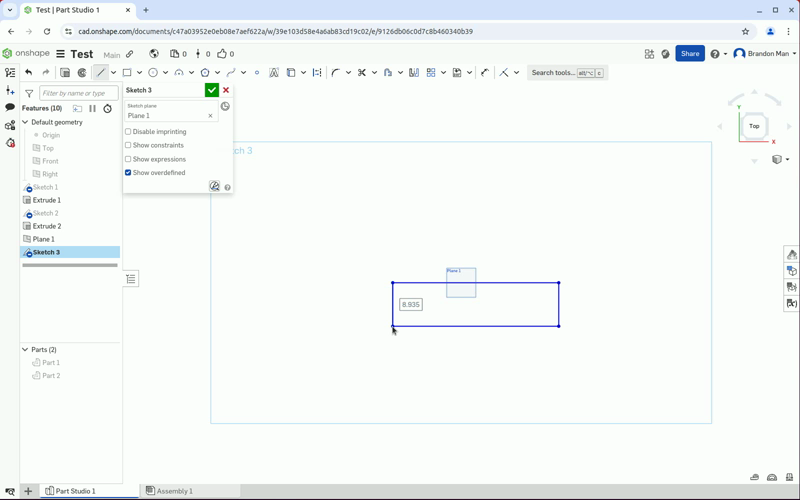
mouse_move(433, 304)
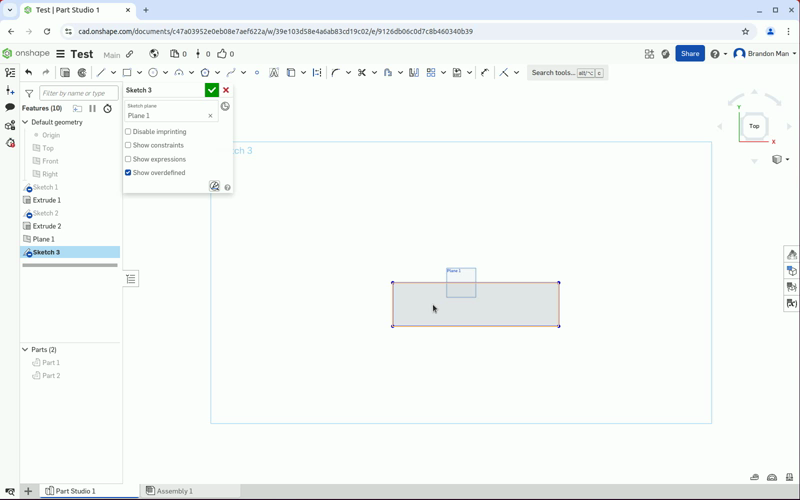
click(433, 304)
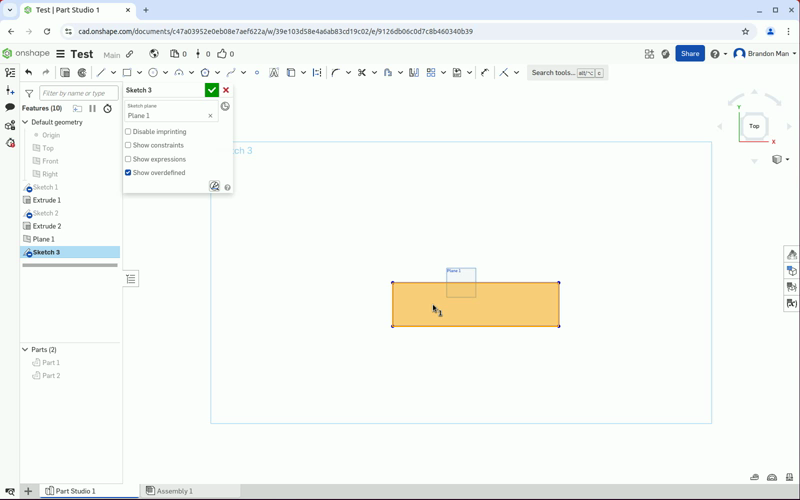
mouse_move(73, 352)
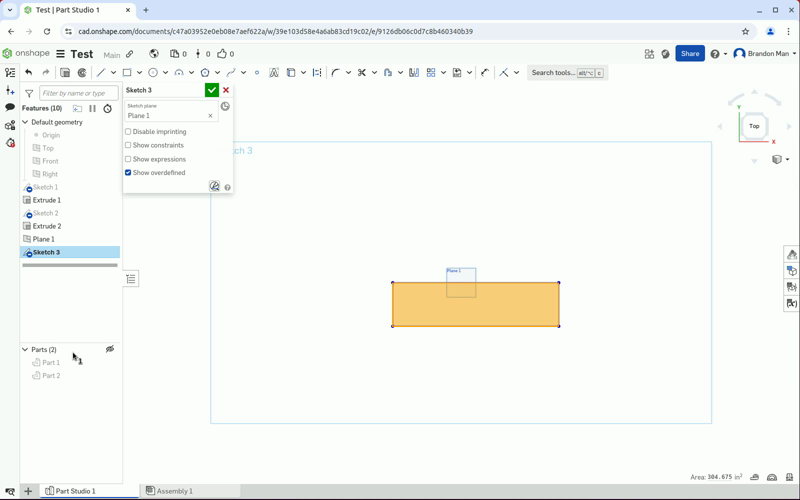
key(shift+y)
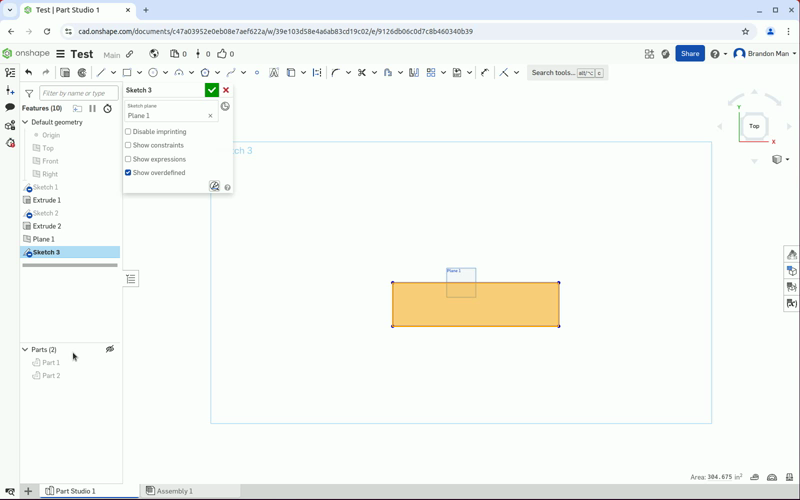
key(shift+e)
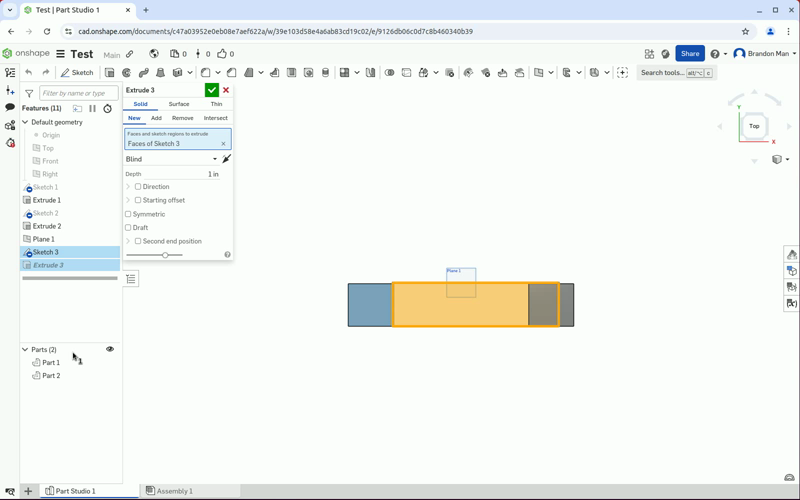
mouse_move(143, 106)
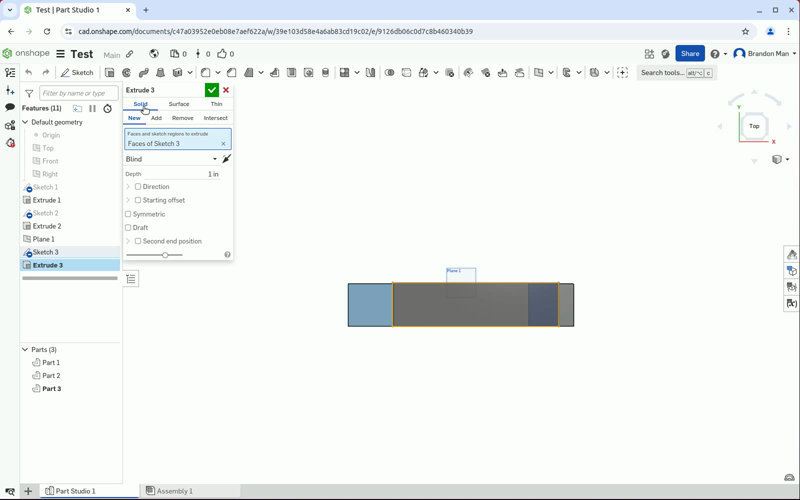
click(143, 106)
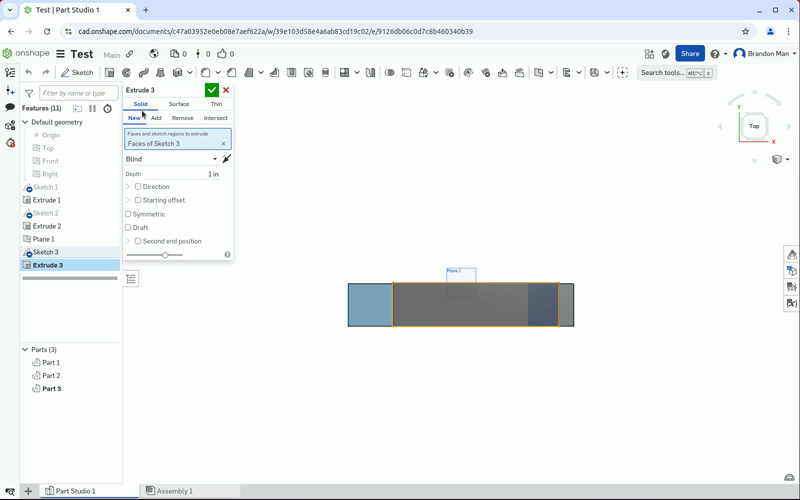
mouse_move(137, 120)
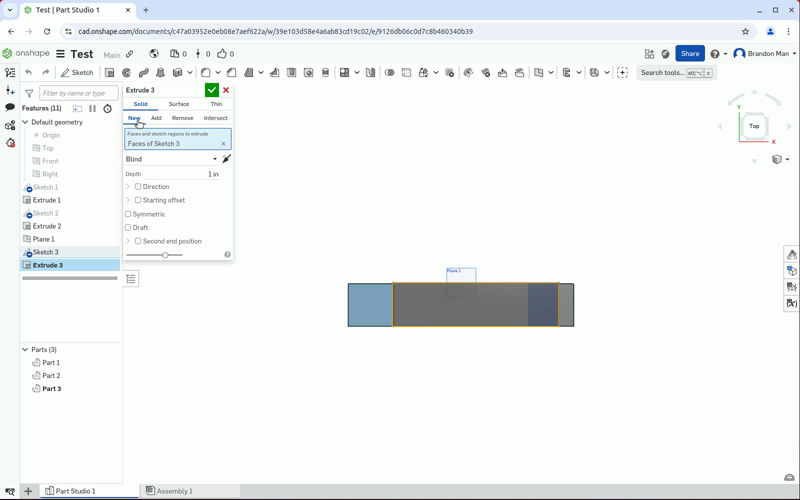
click(137, 120)
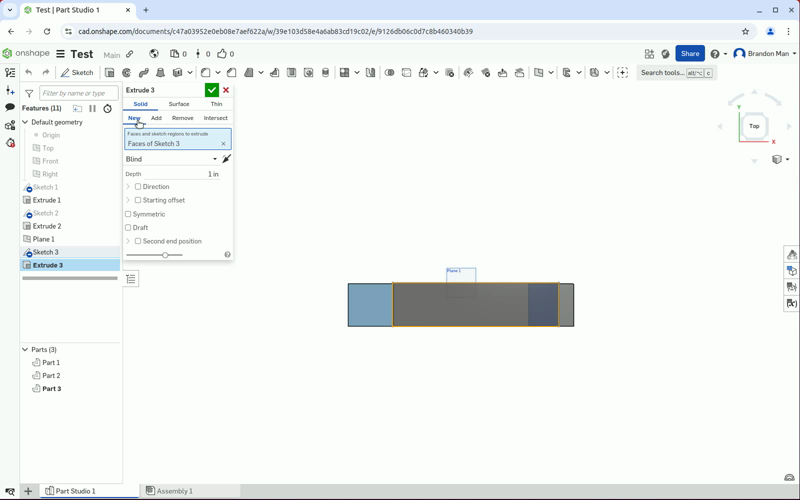
key(tab, 4)
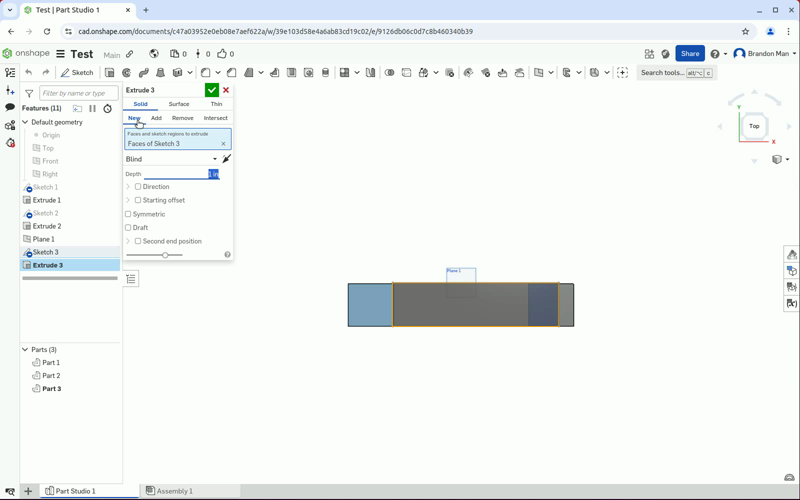
text(4.333)
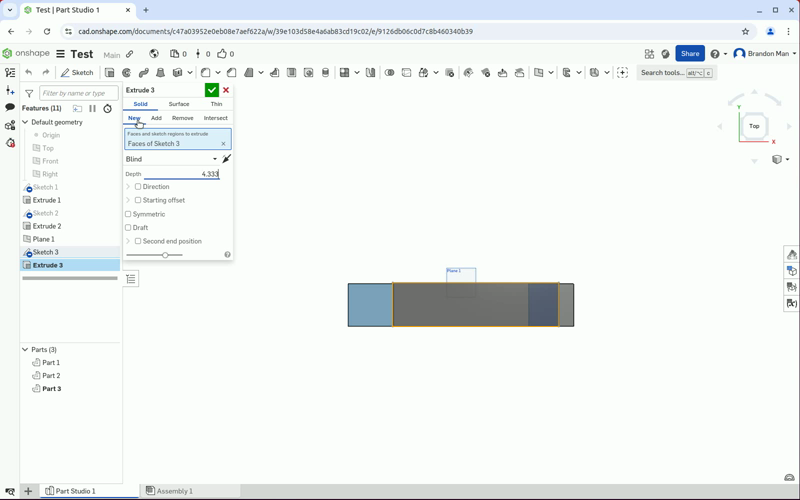
key(enter)
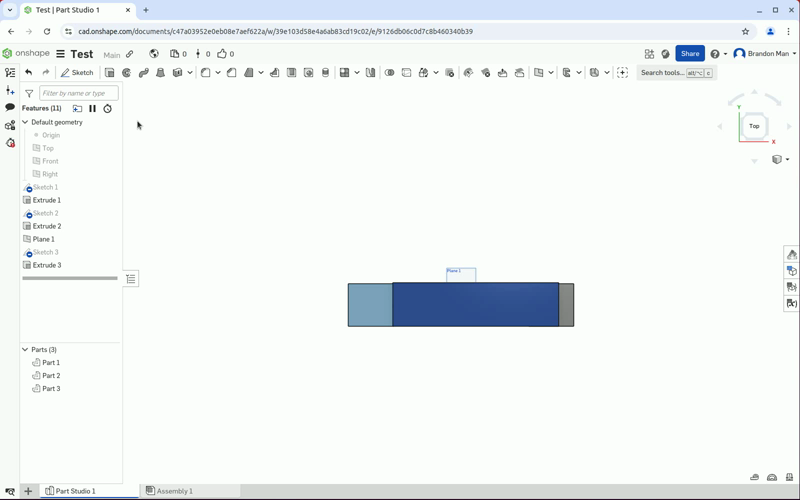
key(shift+h)
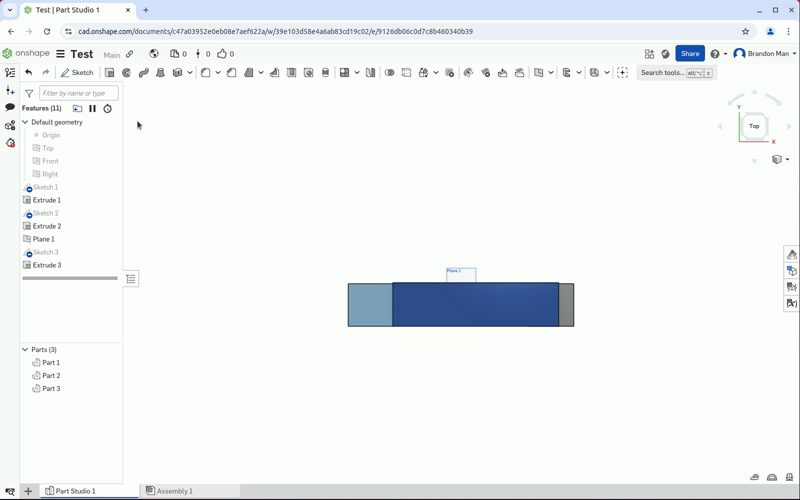
key(shift+h)
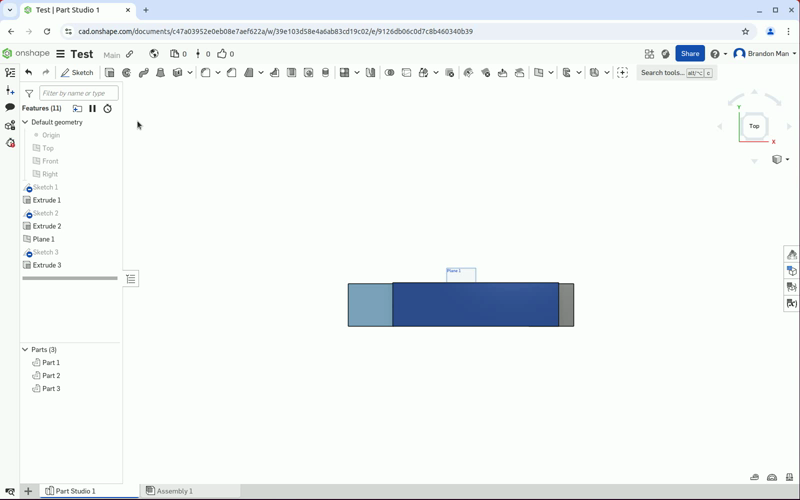
mouse_move(73, 189)
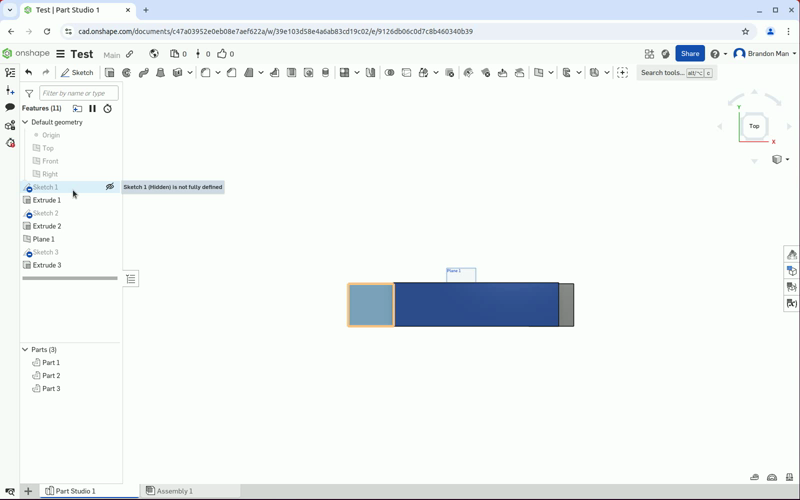
click(73, 189)
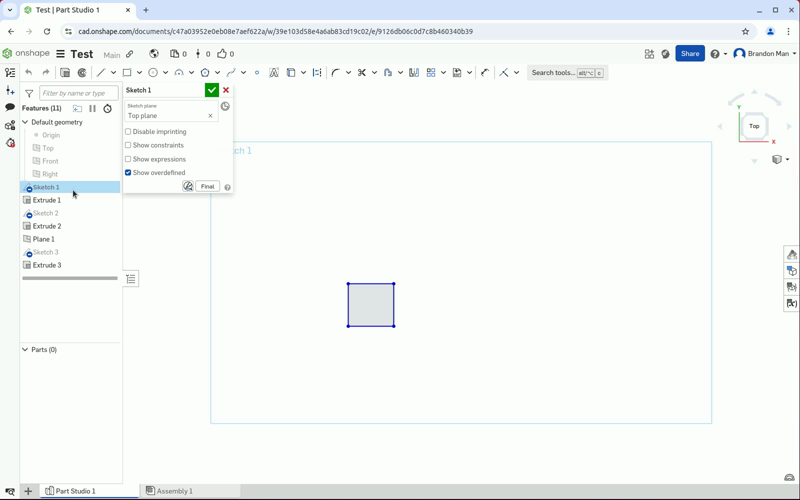
mouse_move(229, 92)
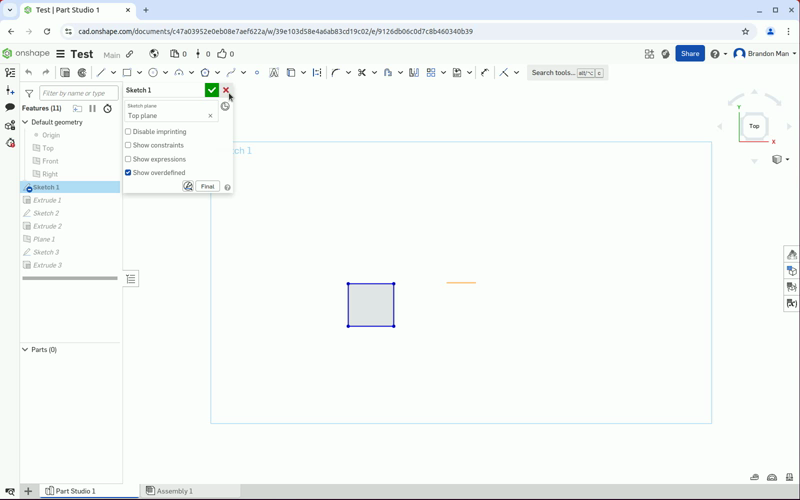
click(229, 92)
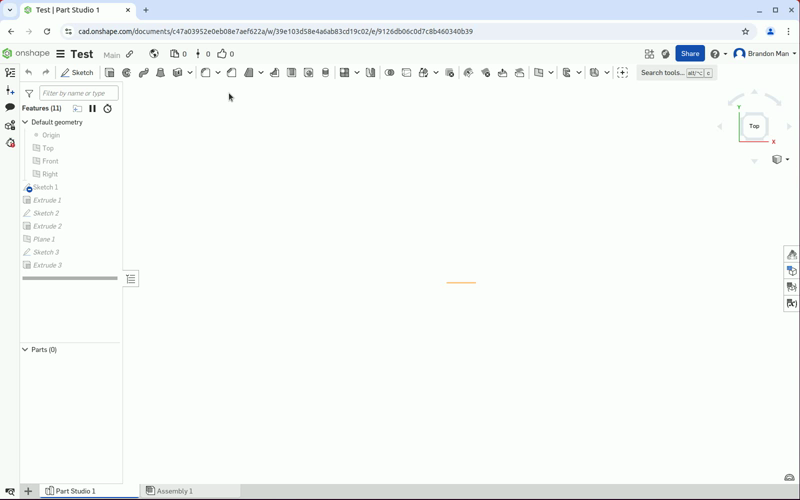
key(shift+s)
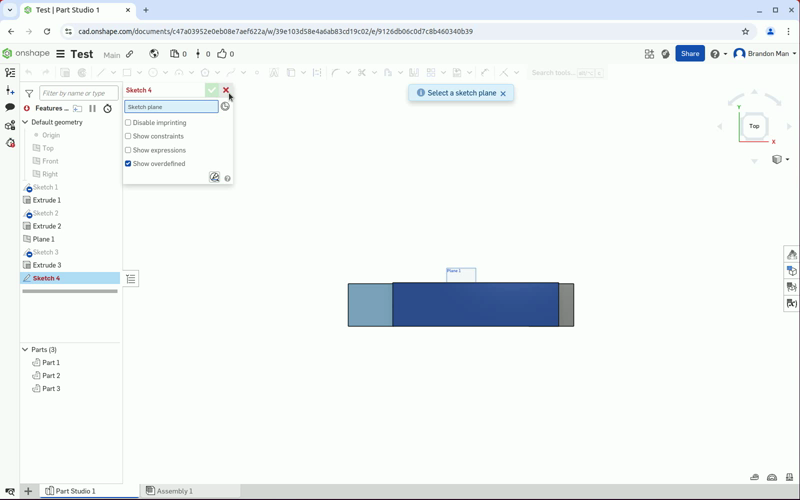
mouse_move(73, 241)
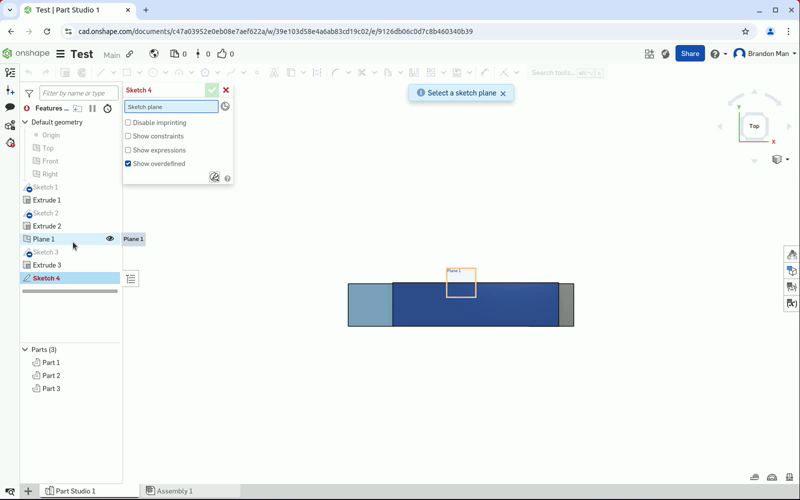
click(73, 241)
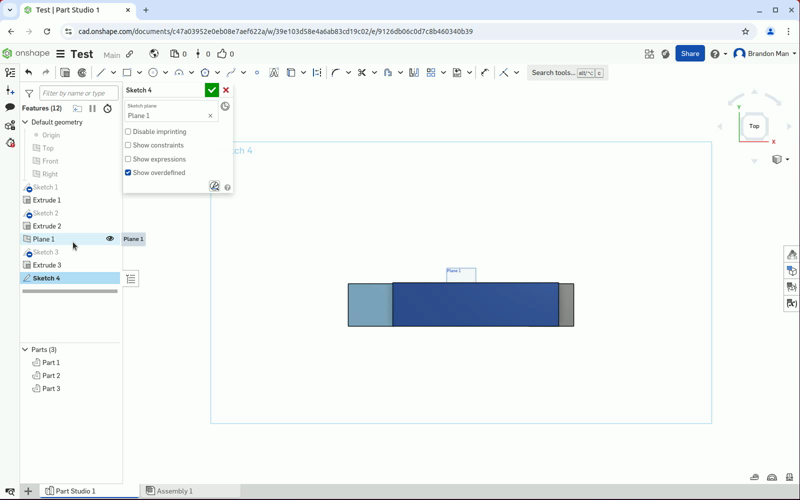
mouse_move(73, 352)
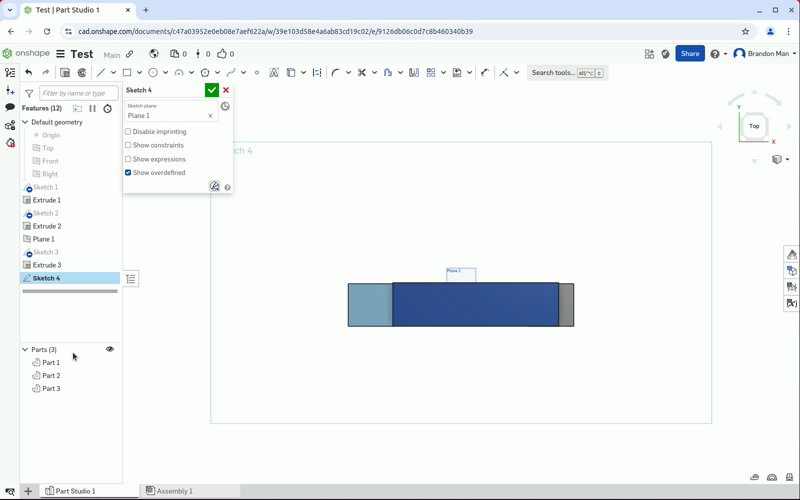
key(y)
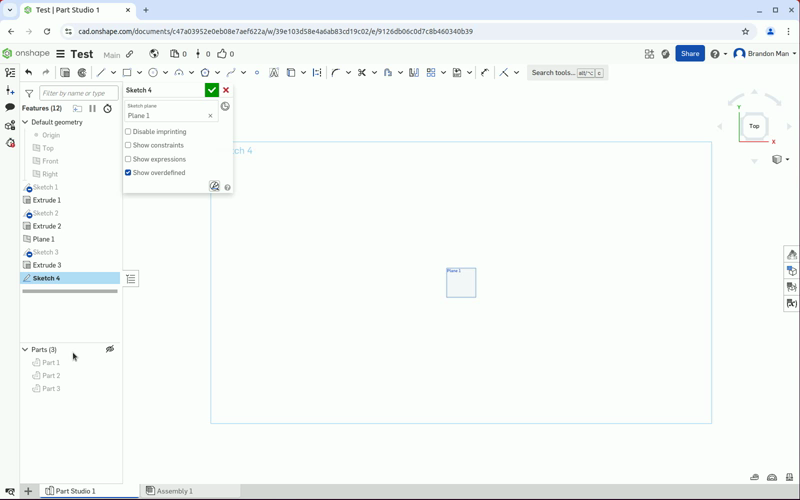
key(l)
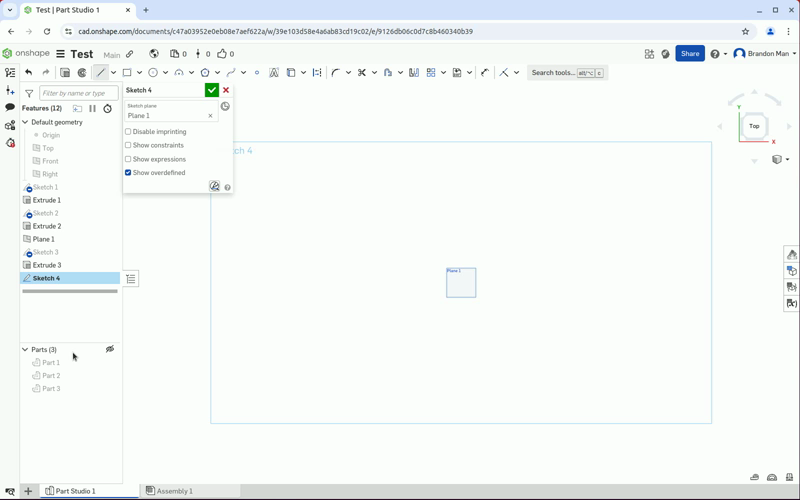
key_down(shift)
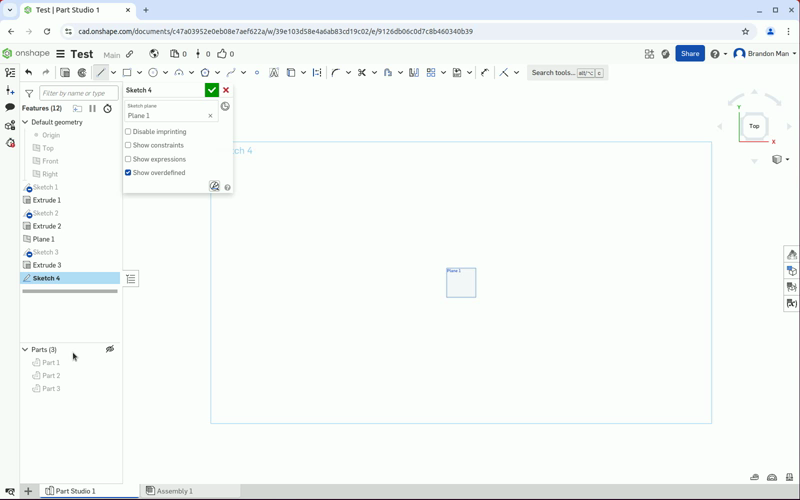
mouse_move(362, 326)
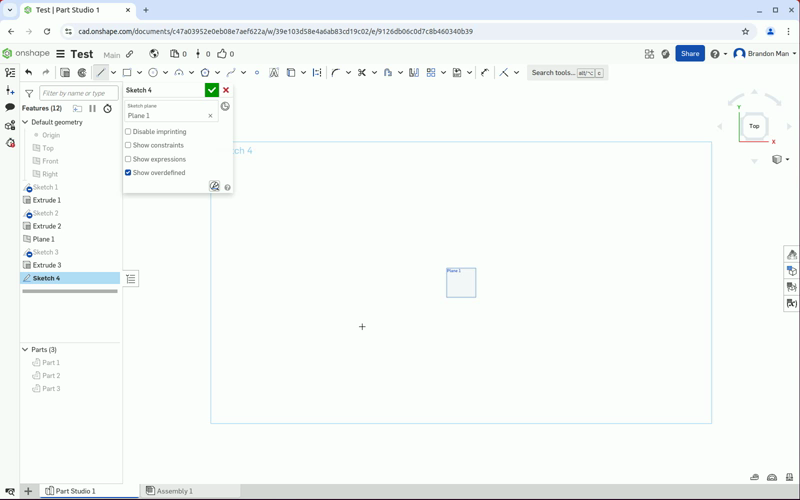
click(362, 326)
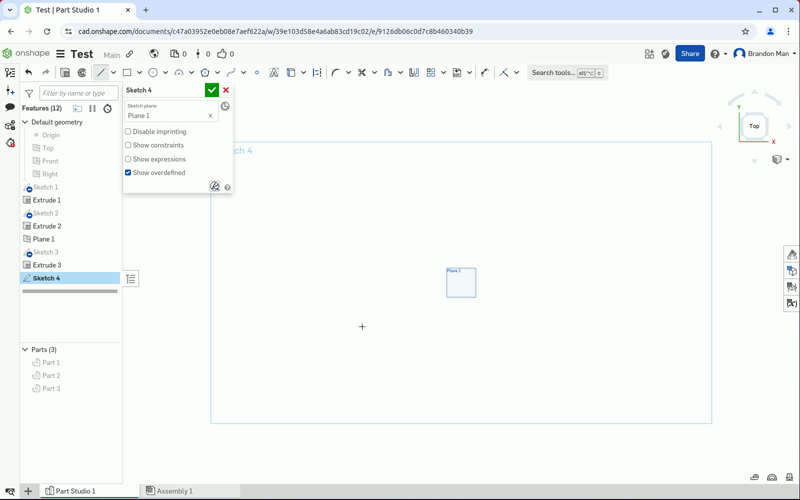
key_up(shift)
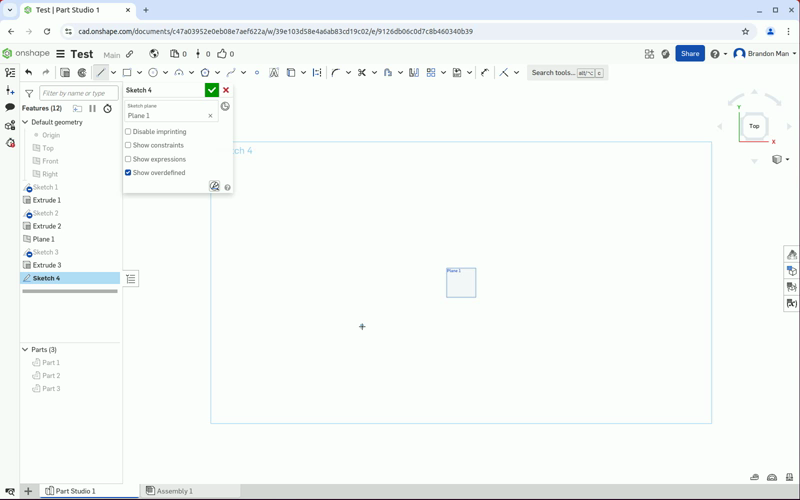
key_down(shift)
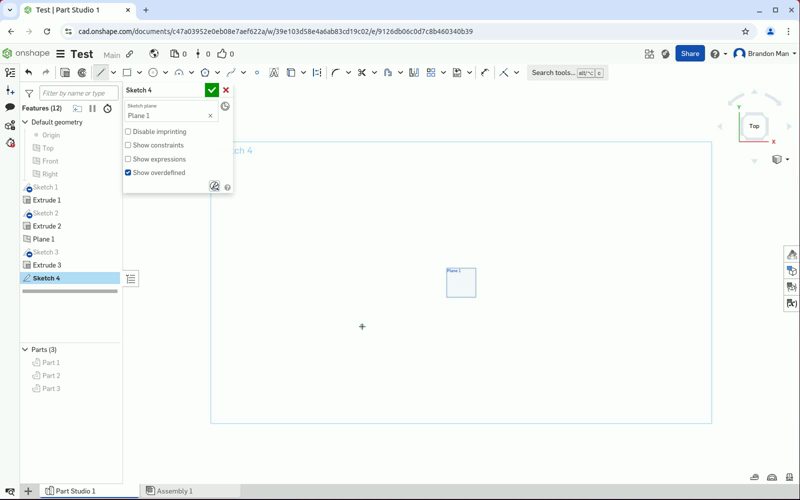
mouse_move(392, 326)
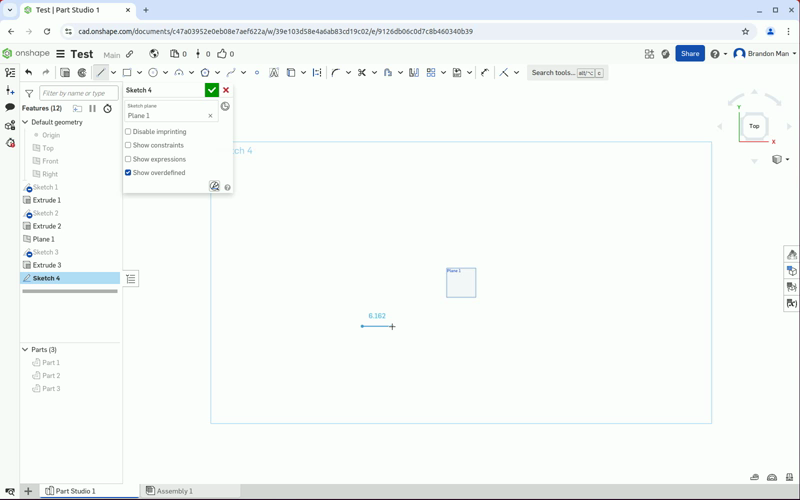
mouse_move(394, 326)
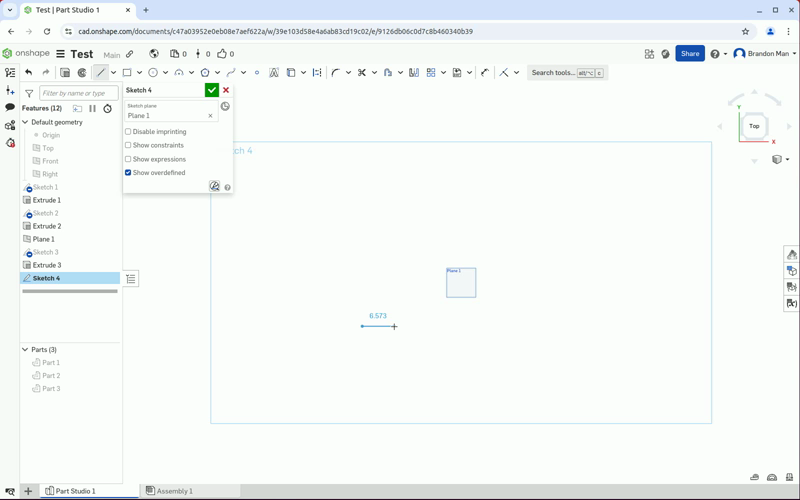
click(394, 326)
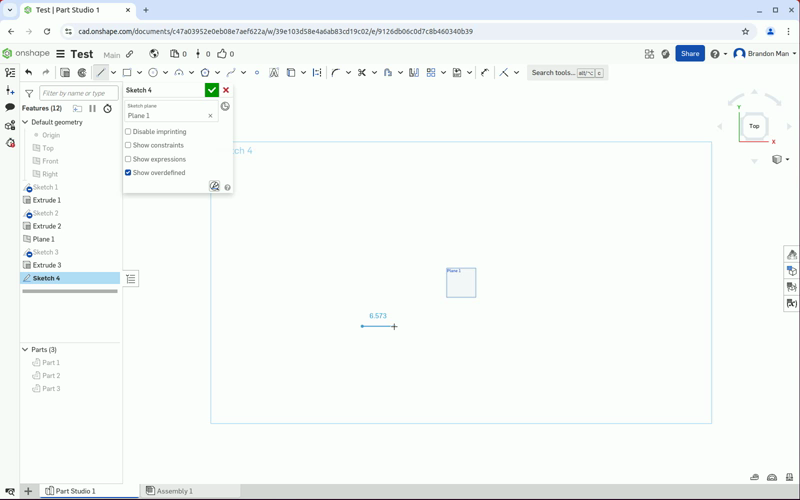
key_up(shift)
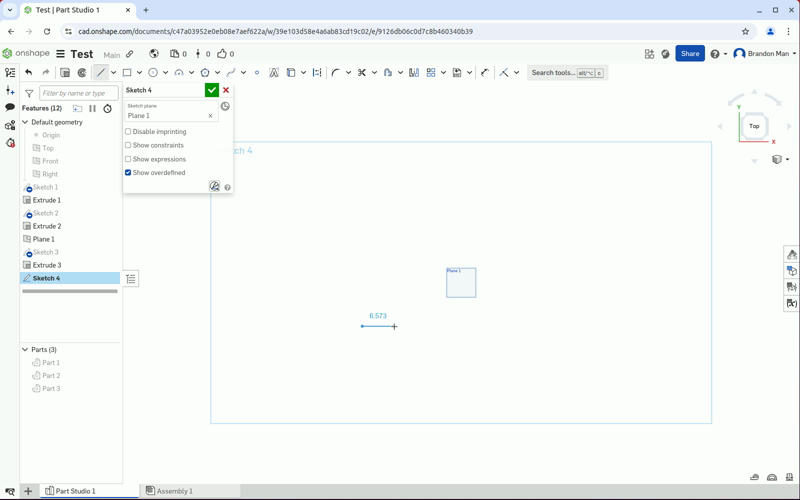
key_down(shift)
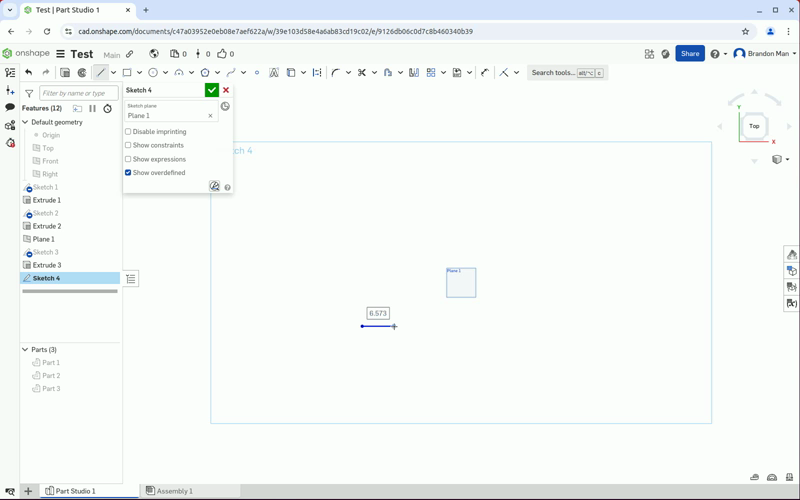
mouse_move(424, 326)
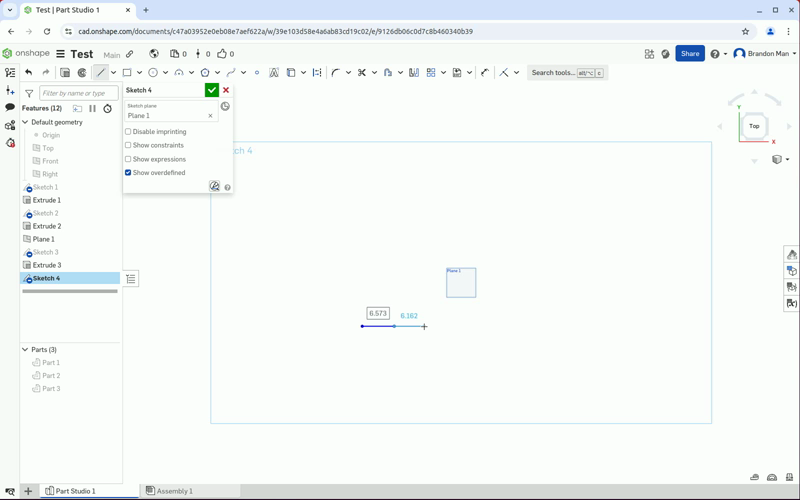
mouse_move(394, 282)
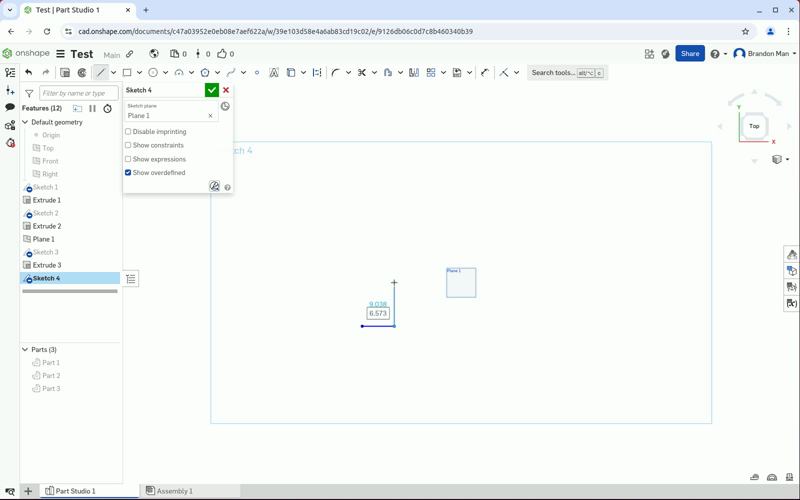
click(394, 282)
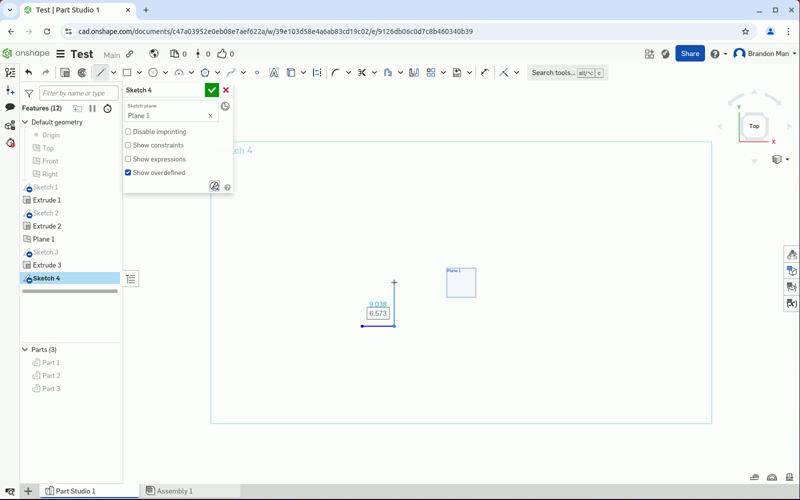
key_up(shift)
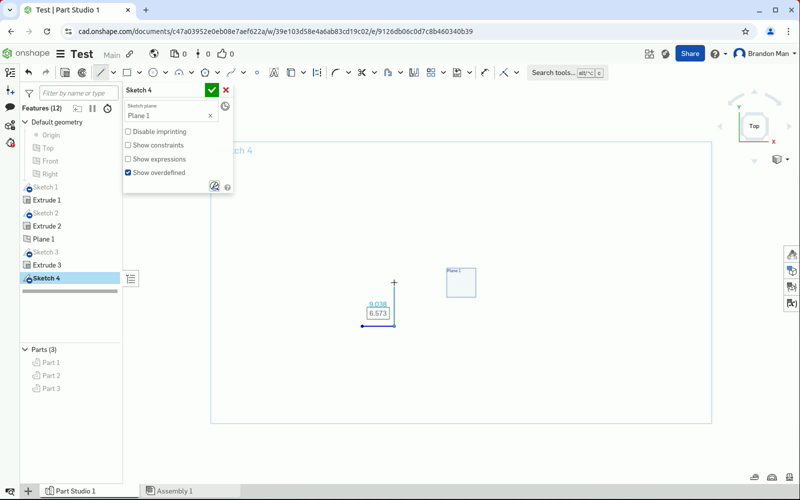
key_down(shift)
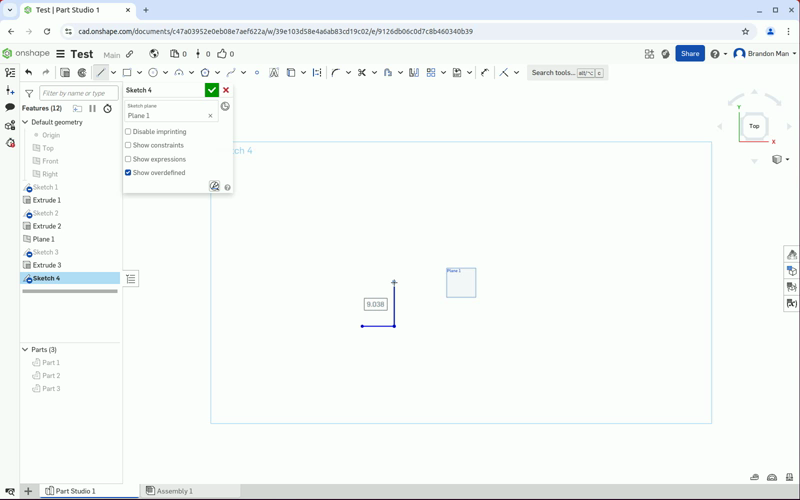
mouse_move(424, 282)
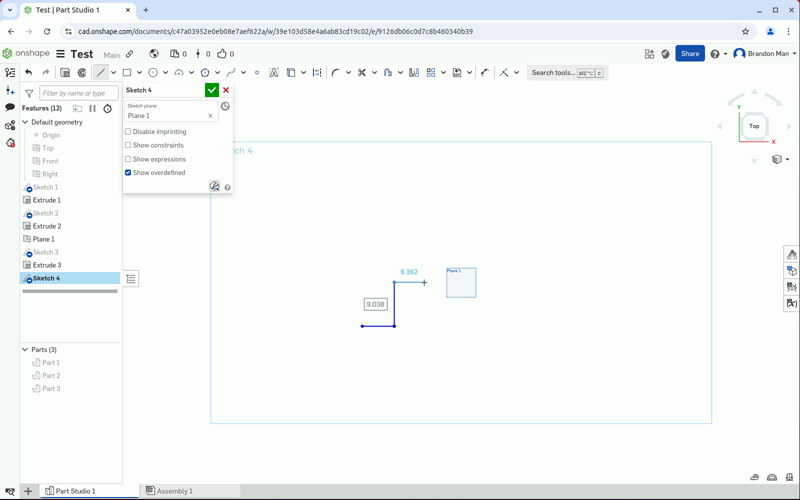
mouse_move(362, 282)
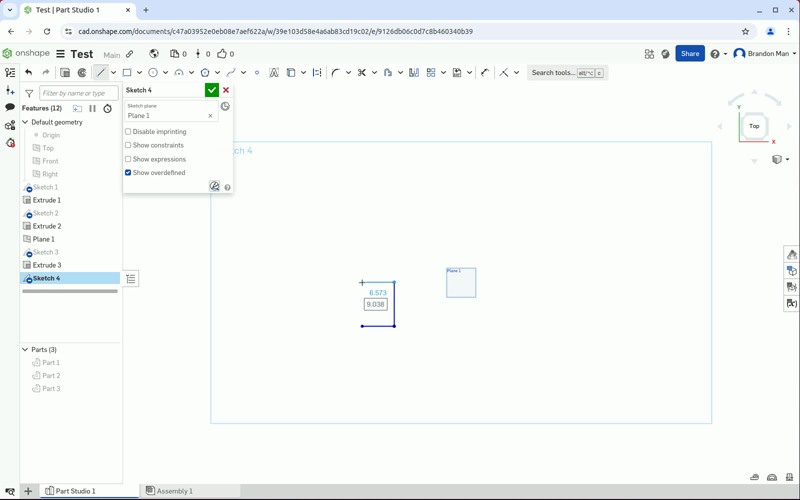
click(362, 282)
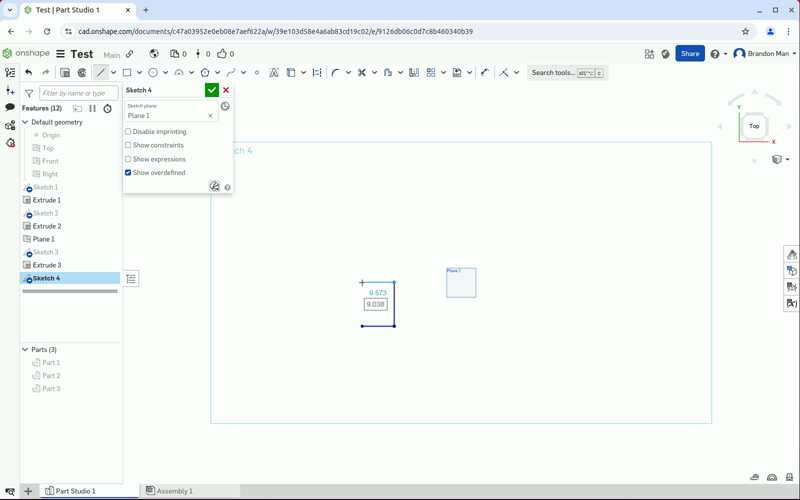
key_up(shift)
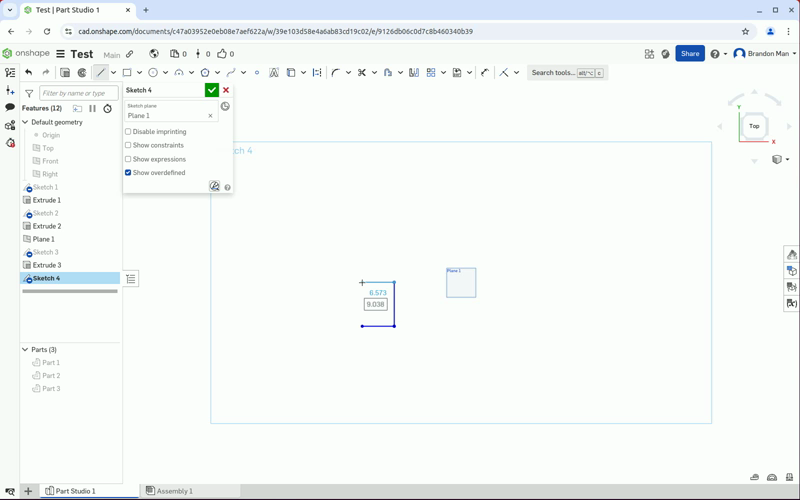
mouse_move(392, 282)
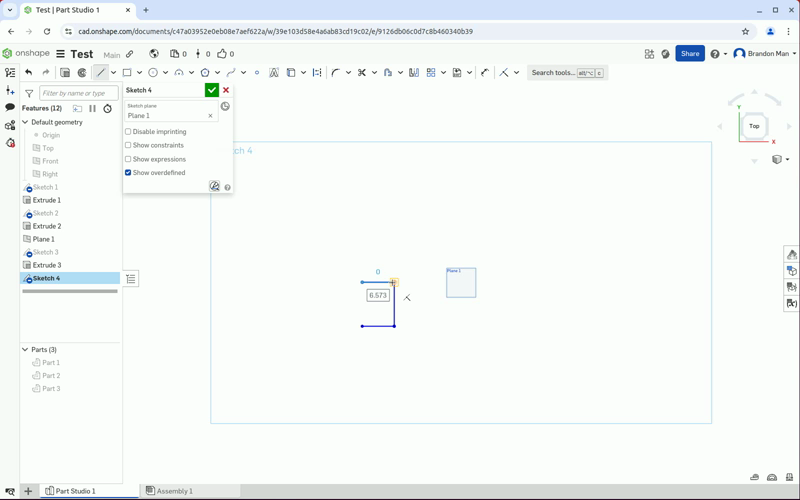
key_down(shift)
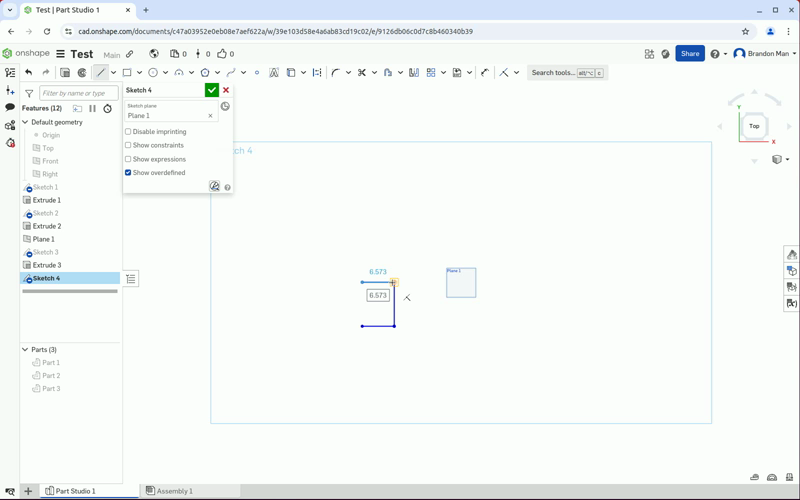
mouse_move(362, 326)
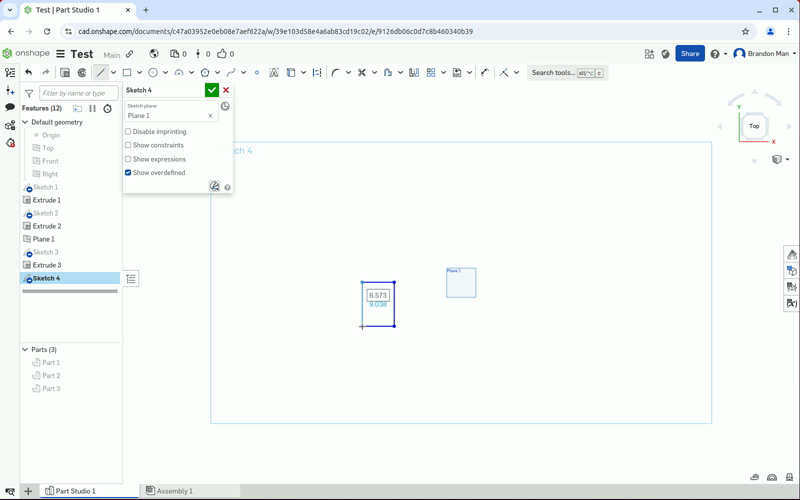
key_up(shift)
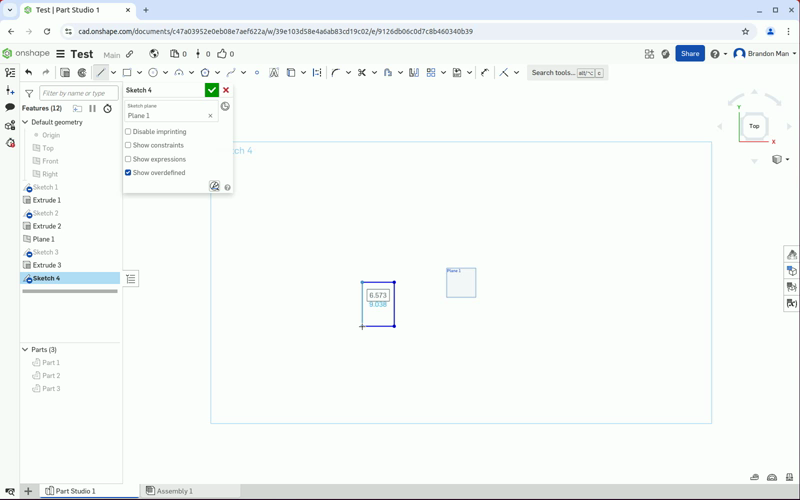
click(362, 326)
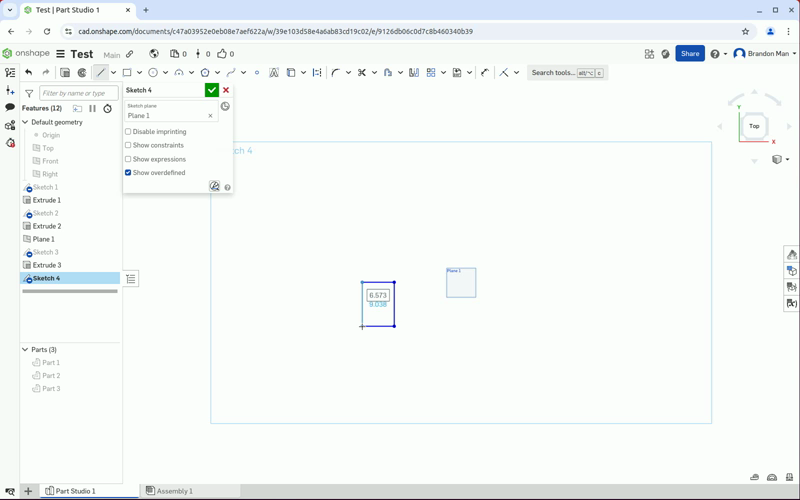
key(esc)
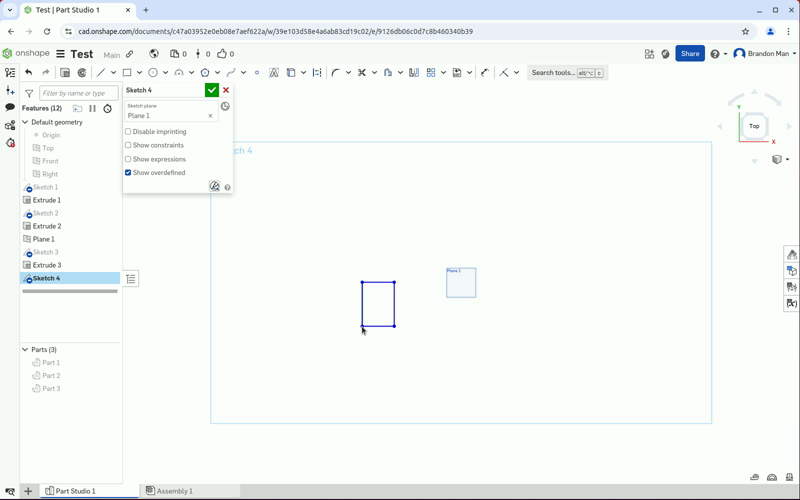
mouse_move(374, 305)
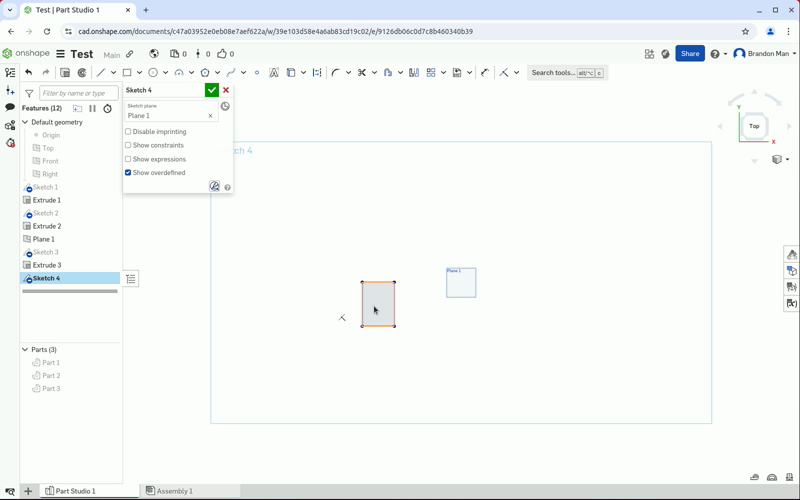
scroll(6)
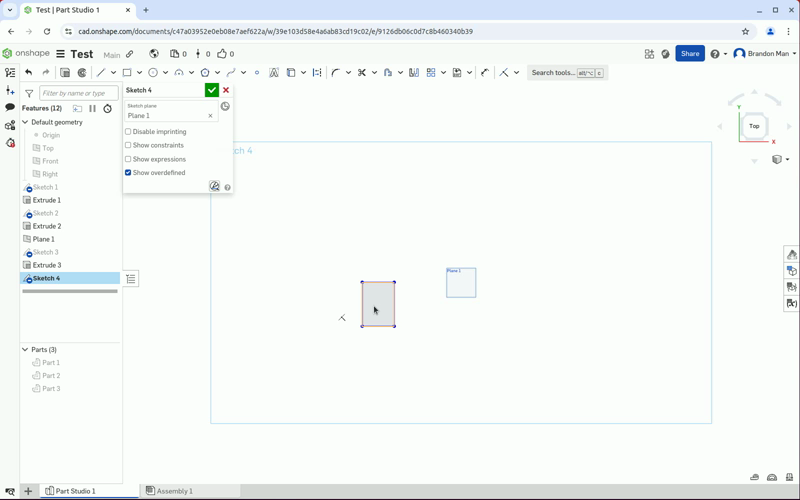
scroll(6)
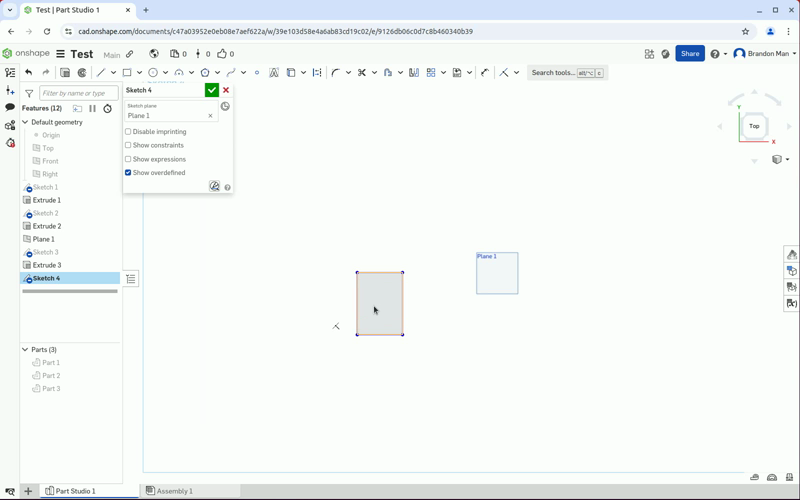
scroll(6)
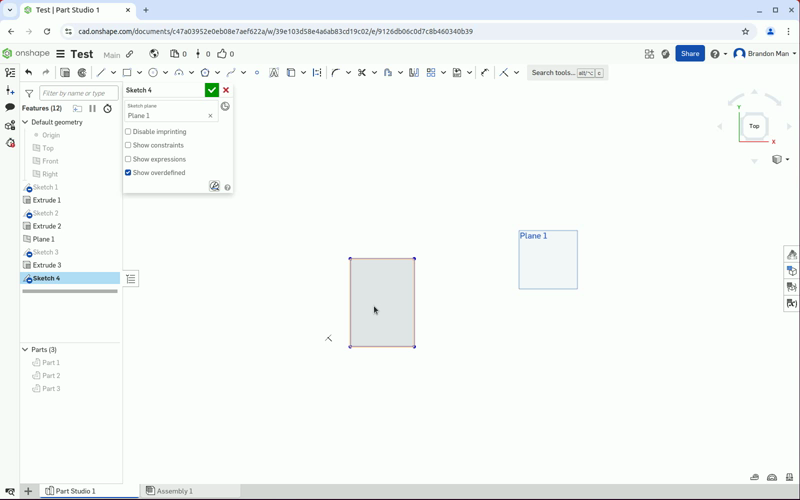
scroll(6)
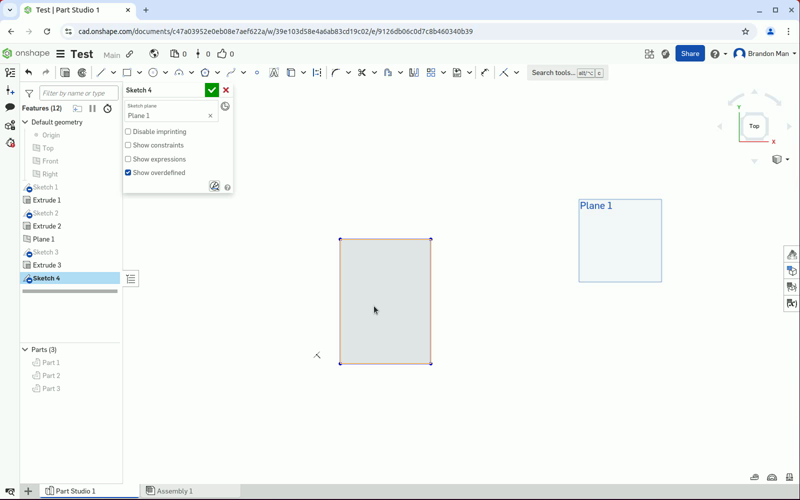
scroll(6)
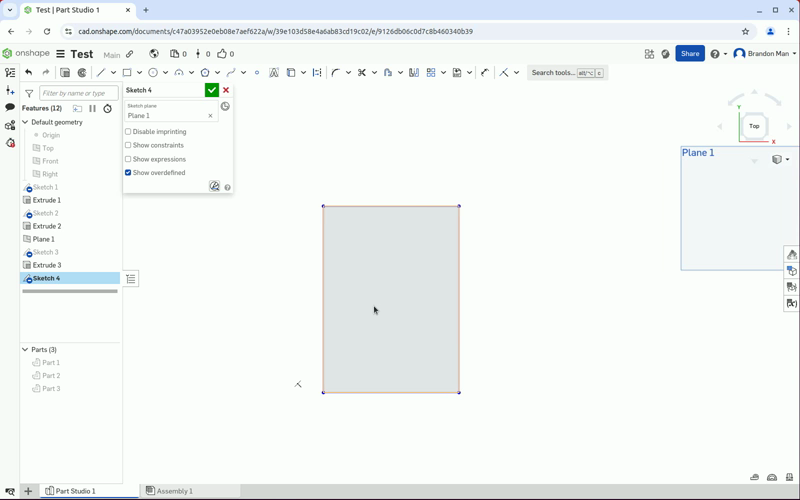
scroll(6)
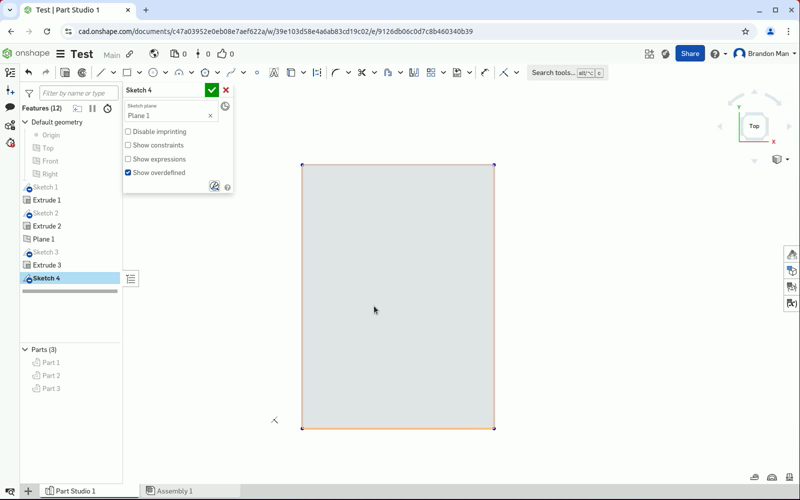
scroll(6)
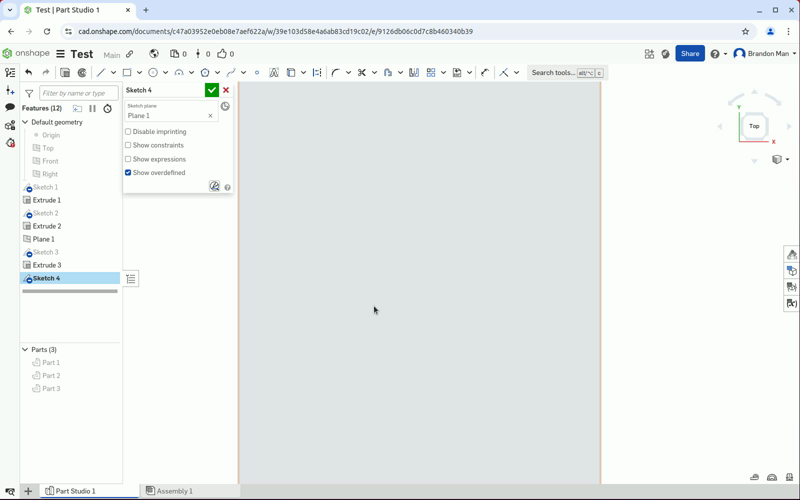
click(374, 305)
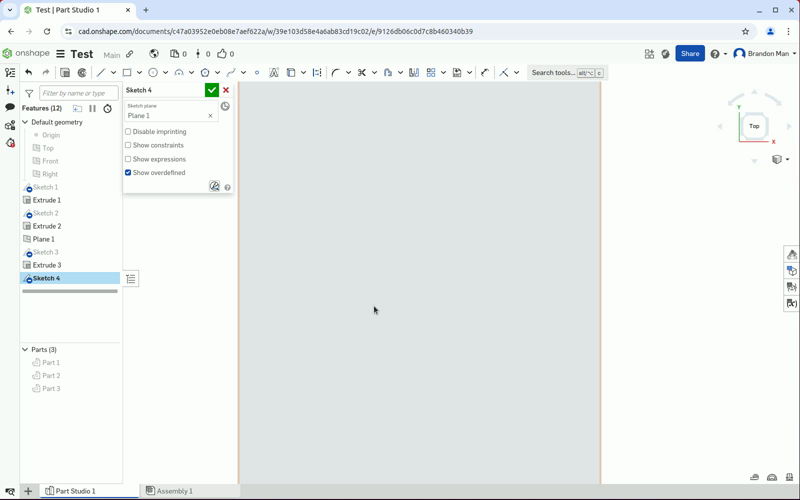
scroll(-6)
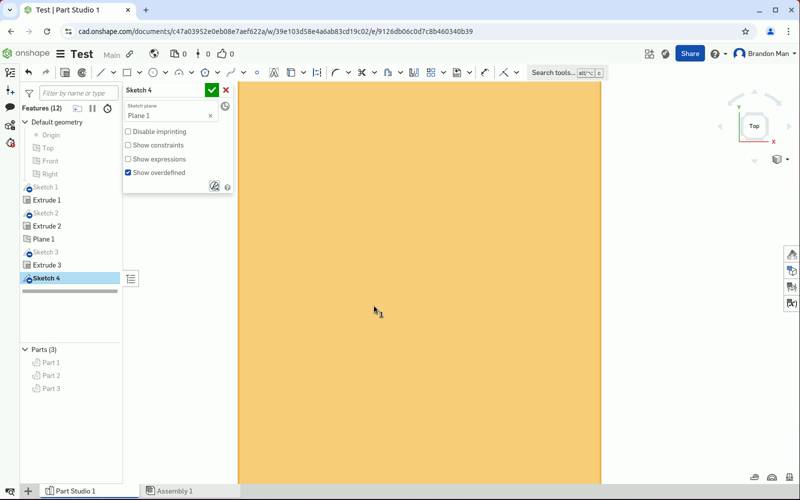
scroll(-6)
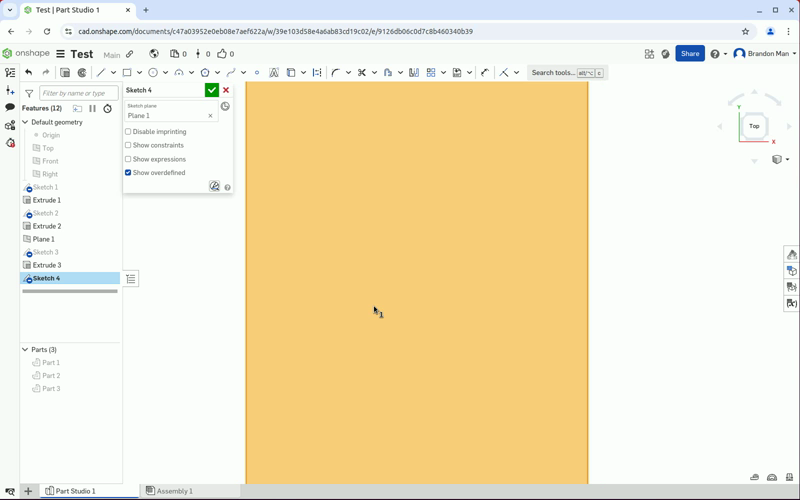
scroll(-6)
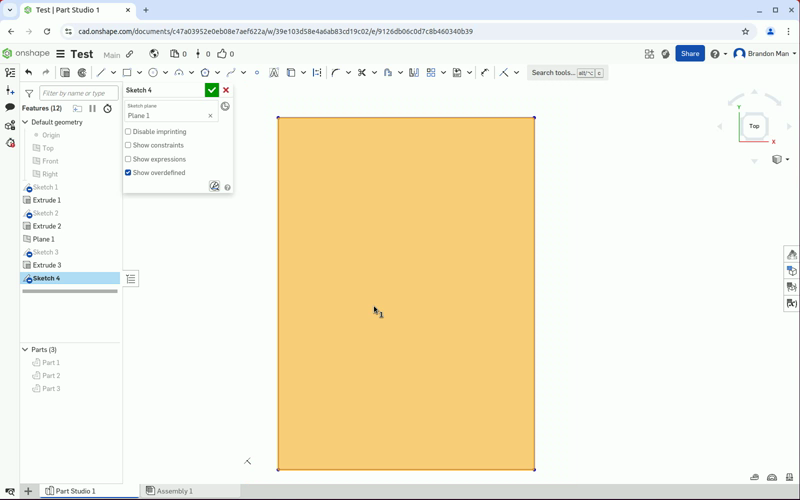
scroll(-6)
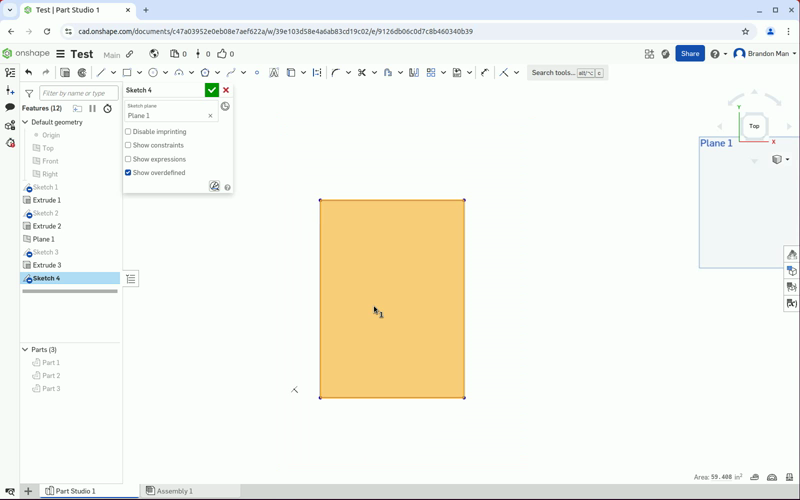
scroll(-6)
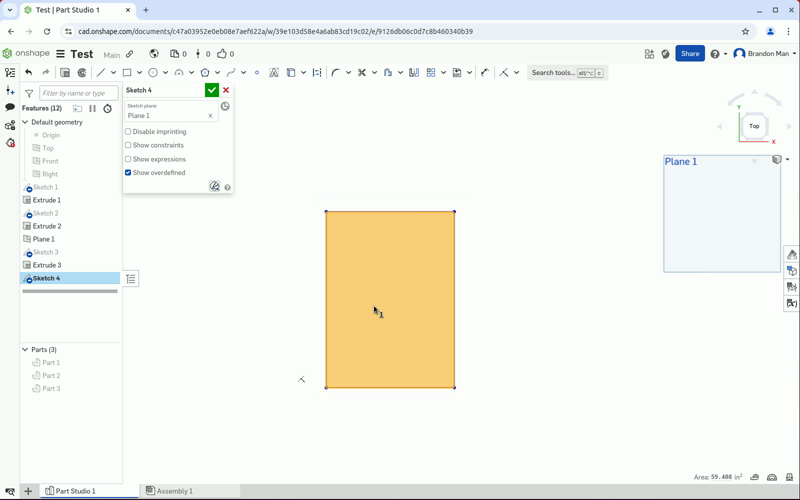
scroll(-6)
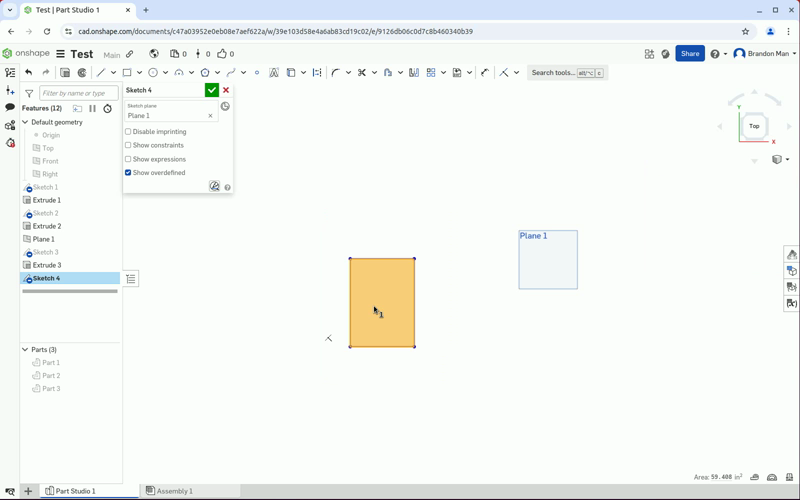
scroll(-6)
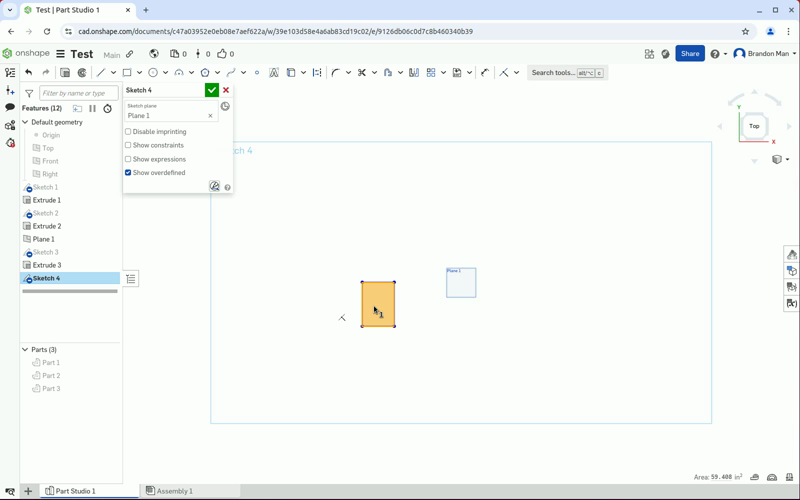
mouse_move(73, 352)
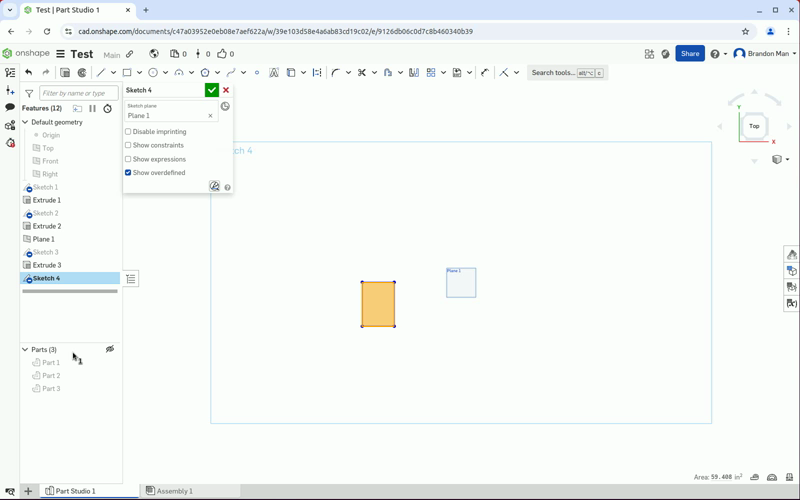
key(shift+y)
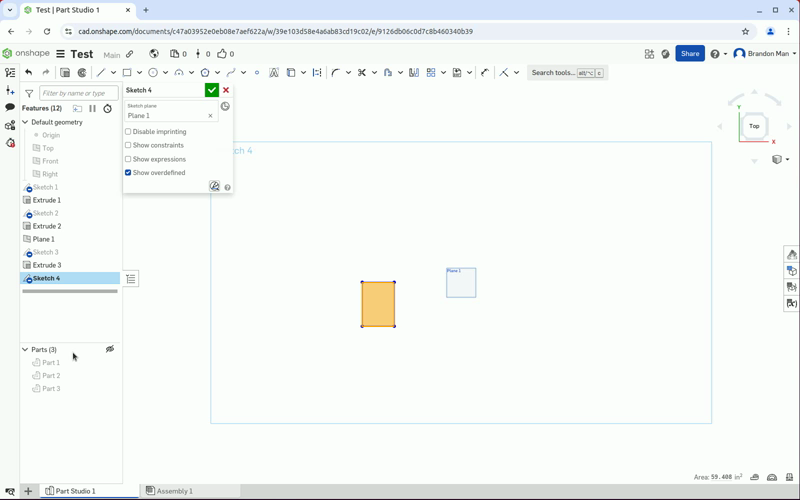
key(shift+e)
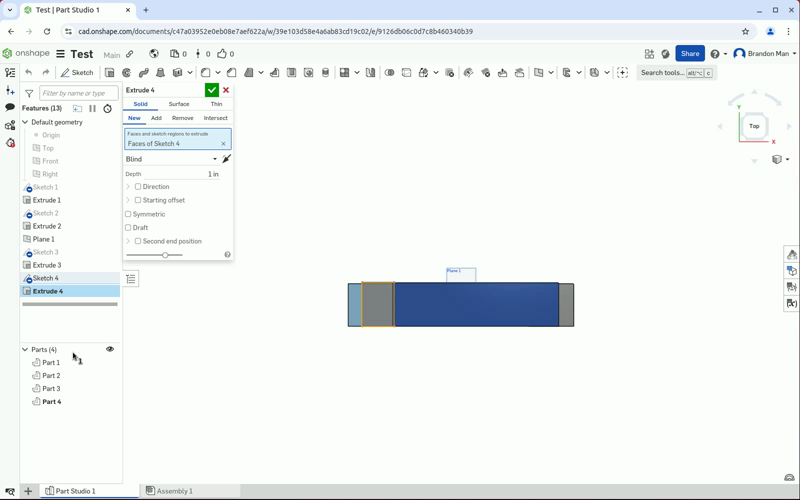
mouse_move(143, 106)
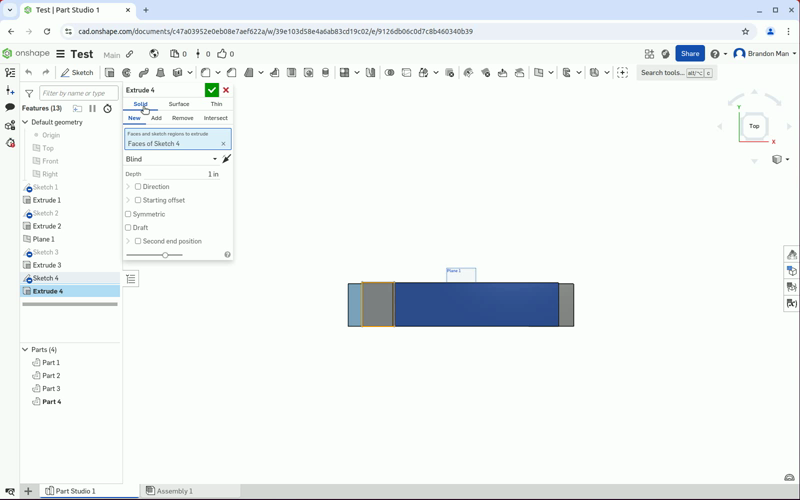
click(143, 106)
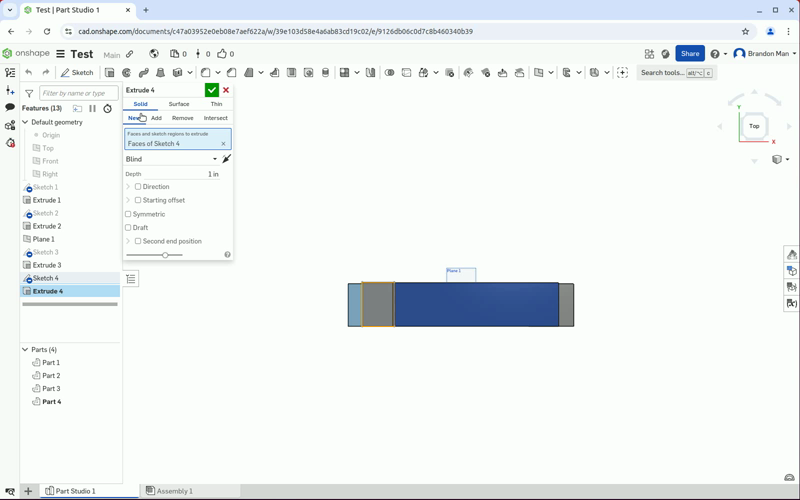
mouse_move(137, 120)
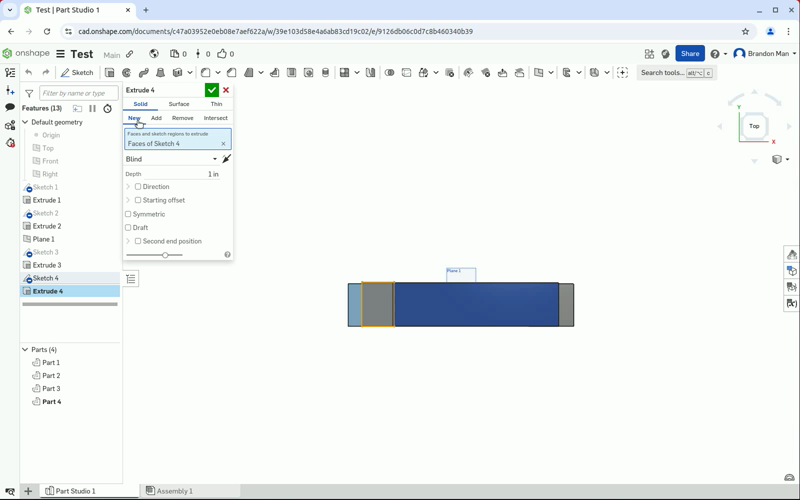
click(137, 120)
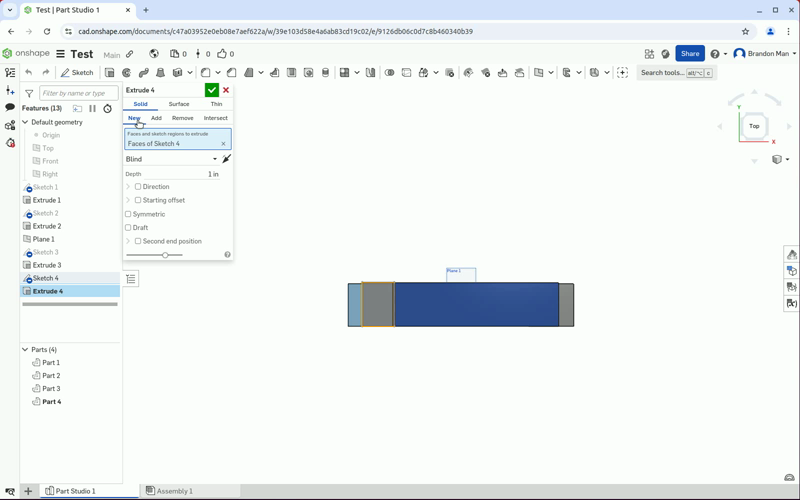
key(tab, 4)
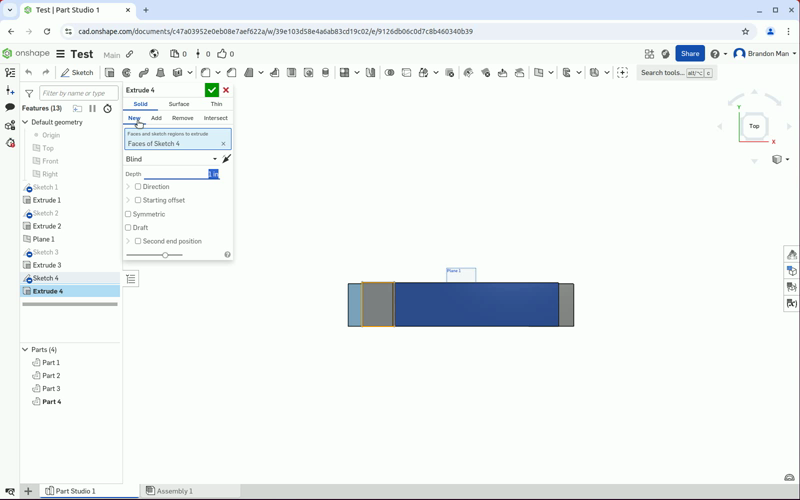
text(4.333)
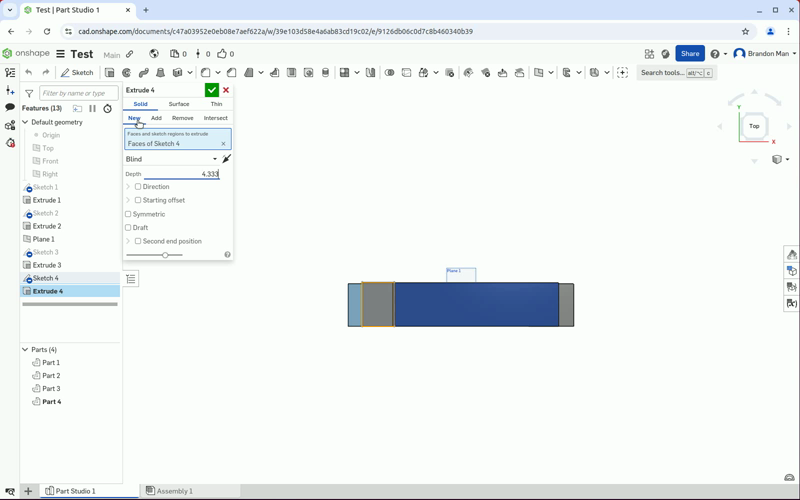
key(enter)
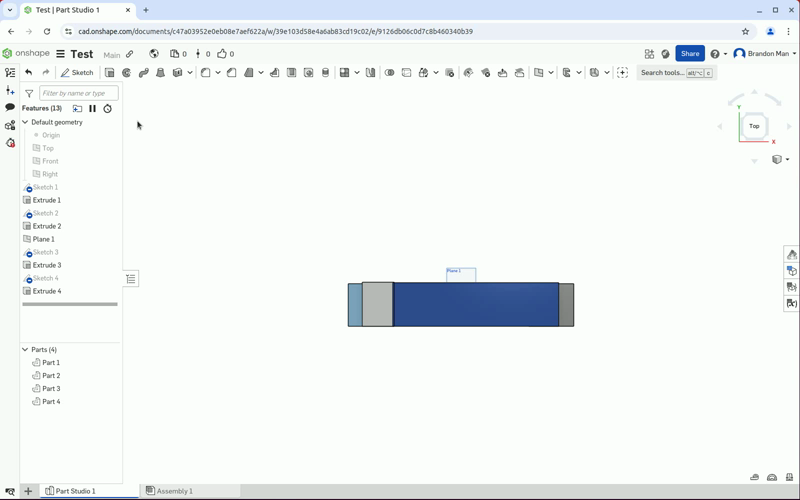
key(shift+h)
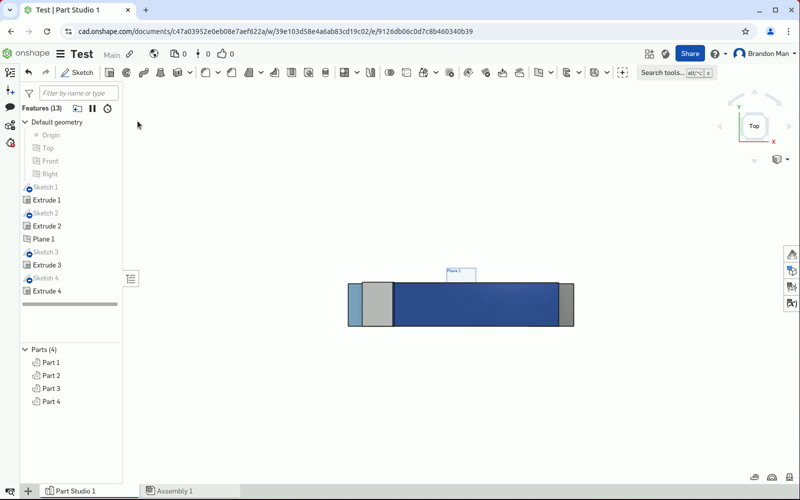
key(shift+h)
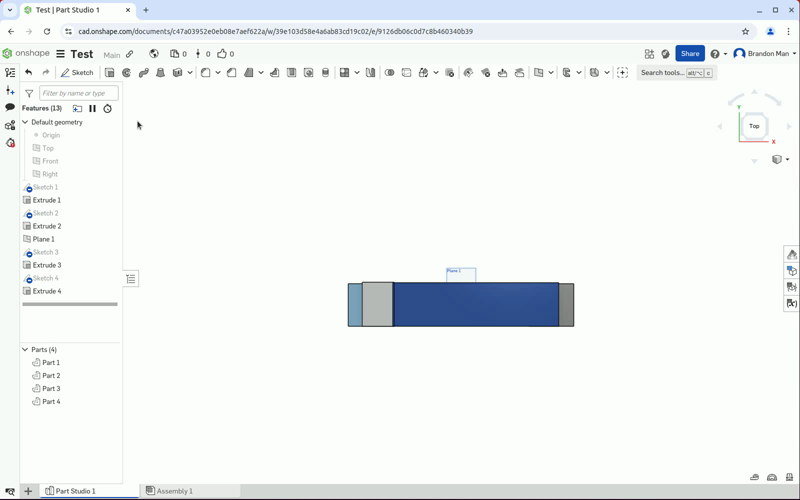
mouse_move(73, 189)
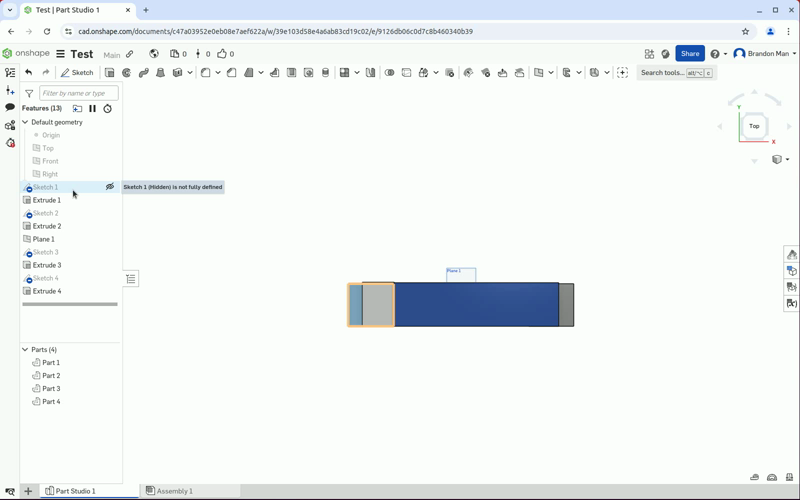
click(73, 189)
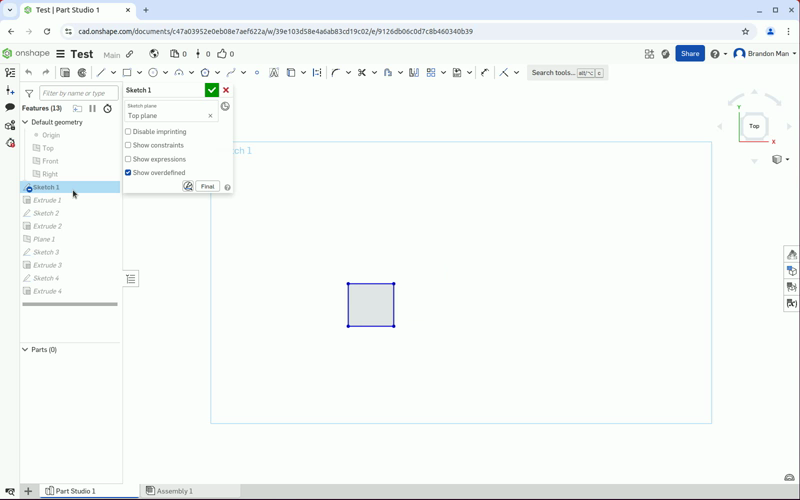
mouse_move(229, 92)
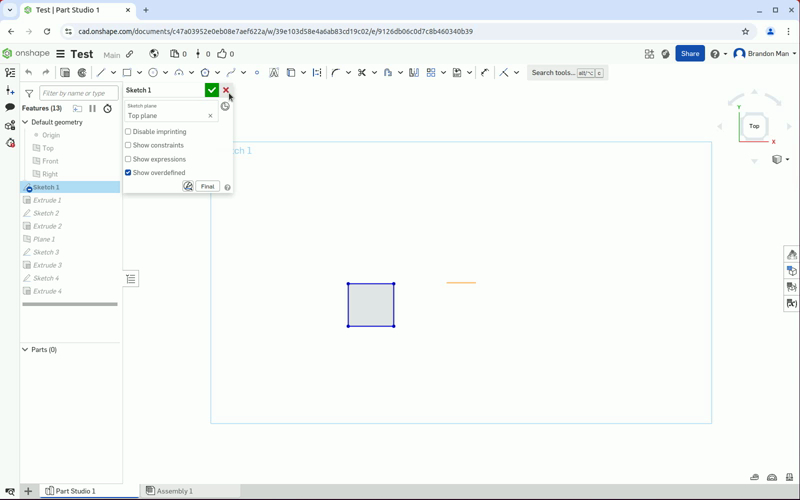
click(229, 92)
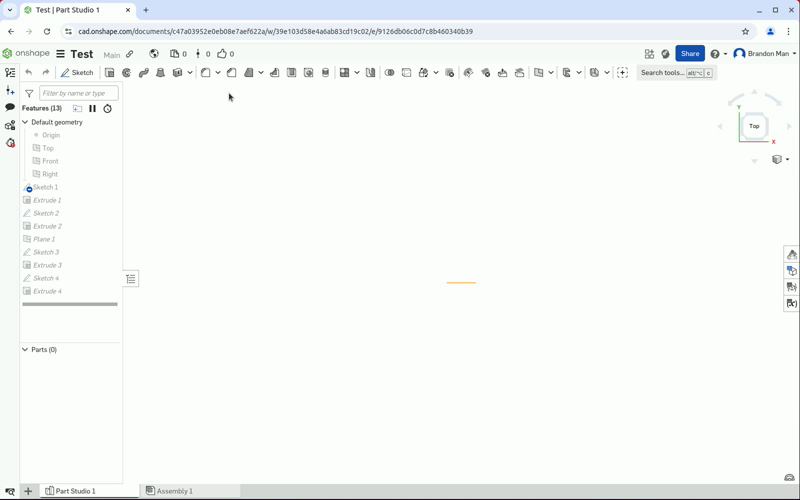
key(shift+s)
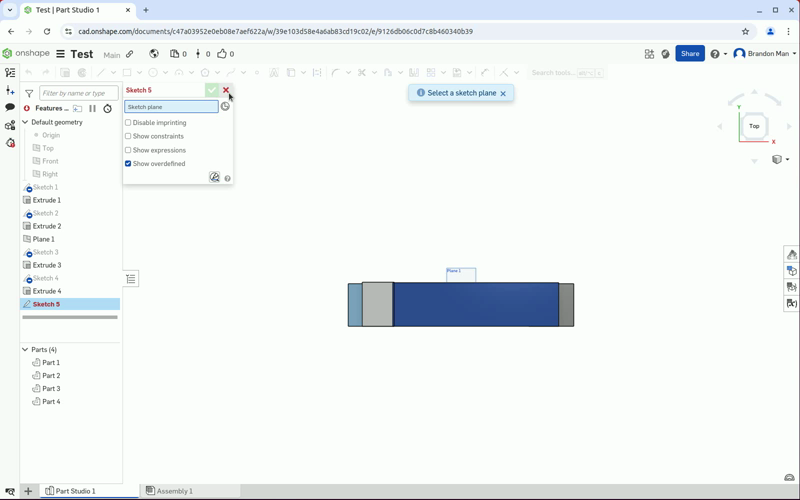
mouse_move(73, 241)
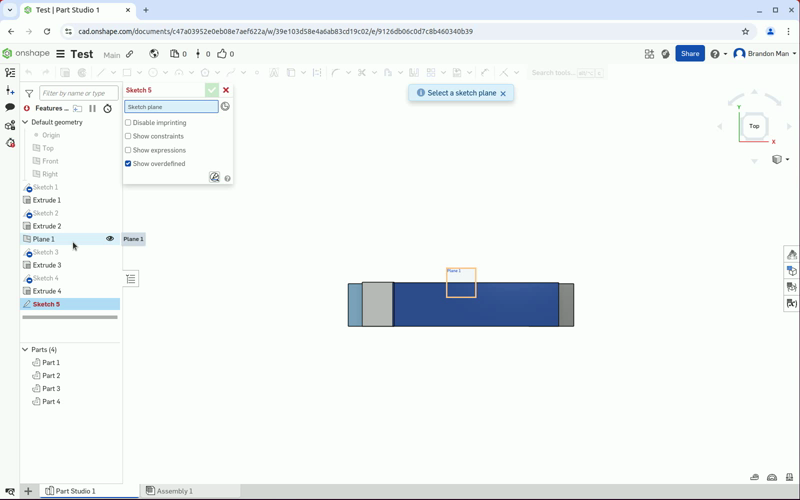
click(73, 241)
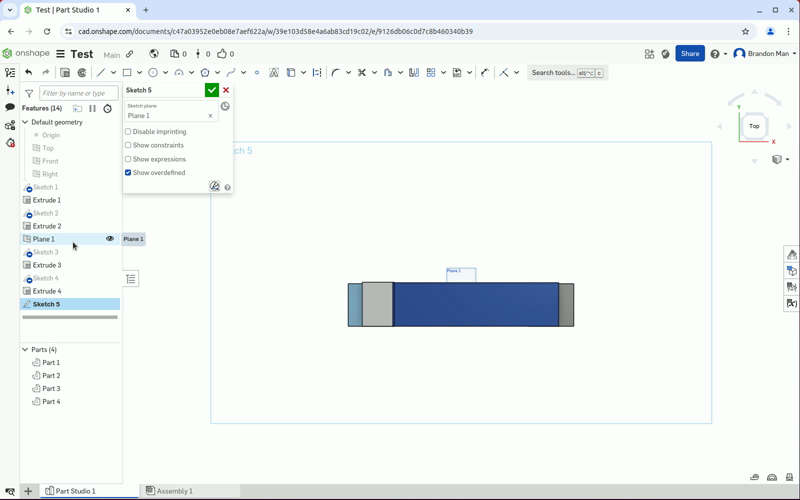
mouse_move(73, 352)
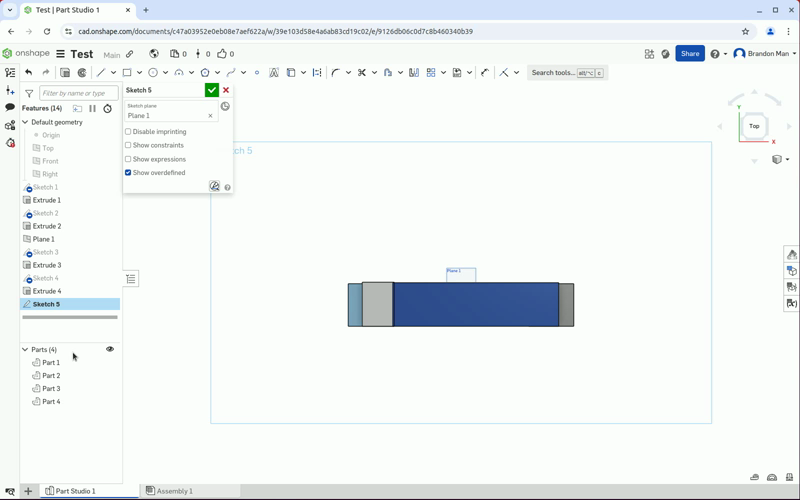
key(y)
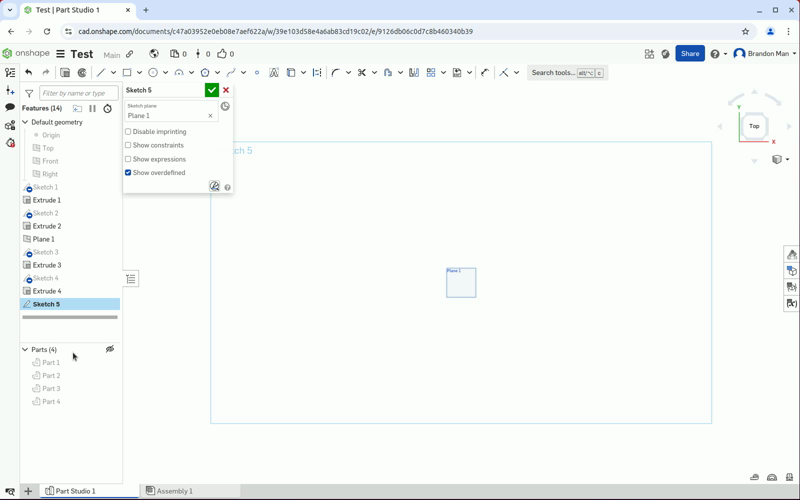
key(l)
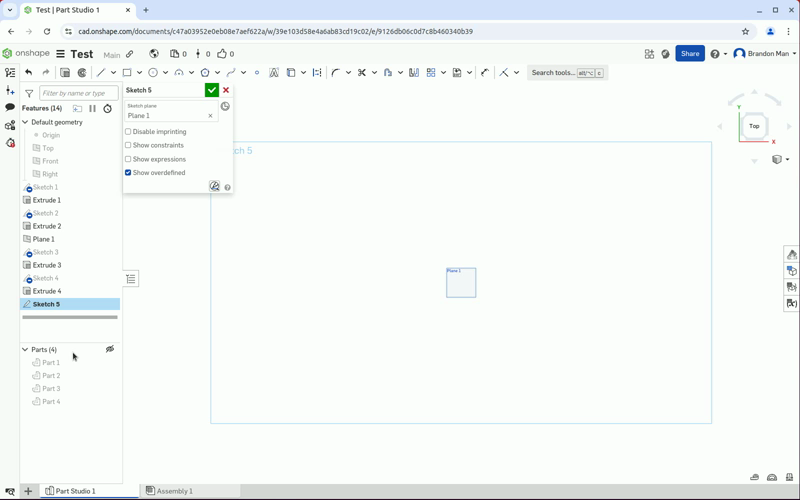
key_down(shift)
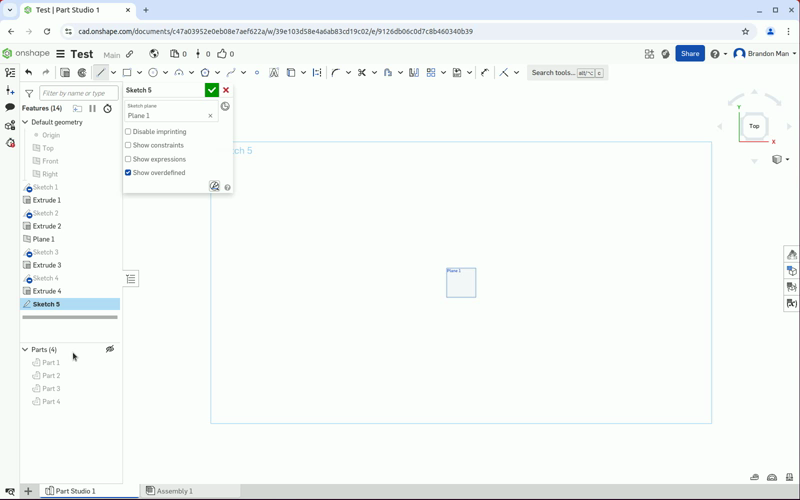
mouse_move(560, 326)
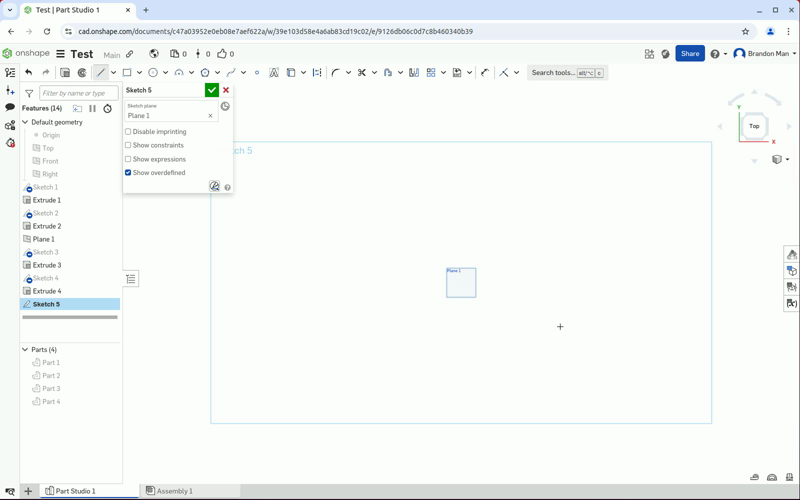
click(560, 326)
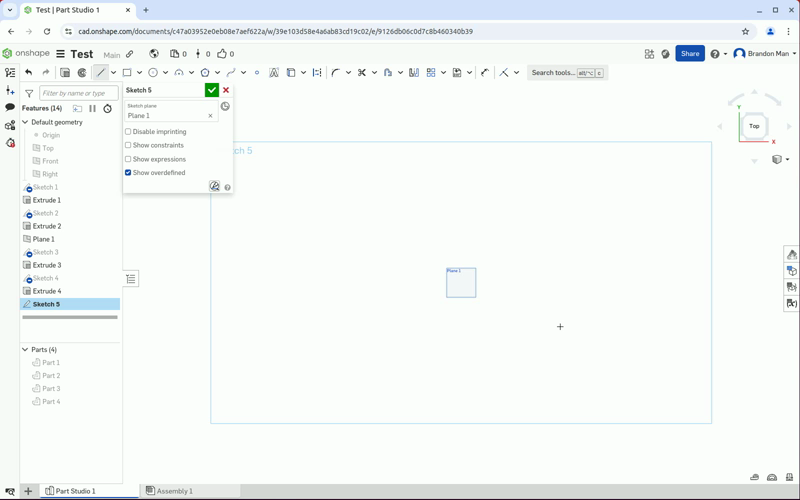
key_up(shift)
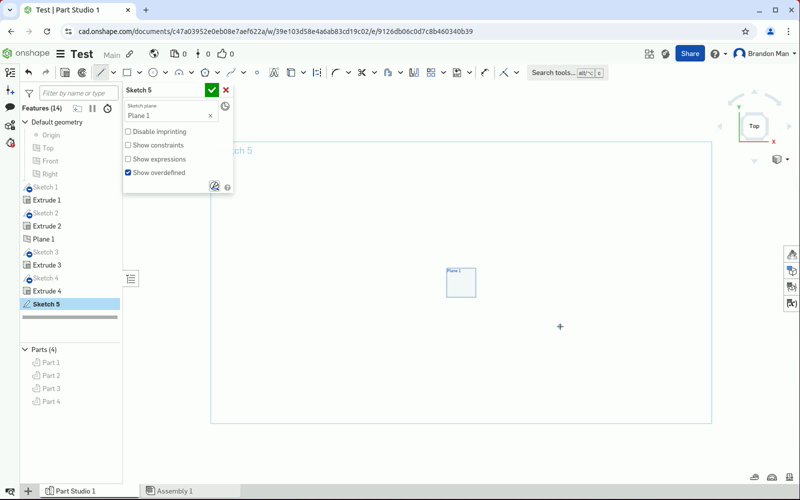
key_down(shift)
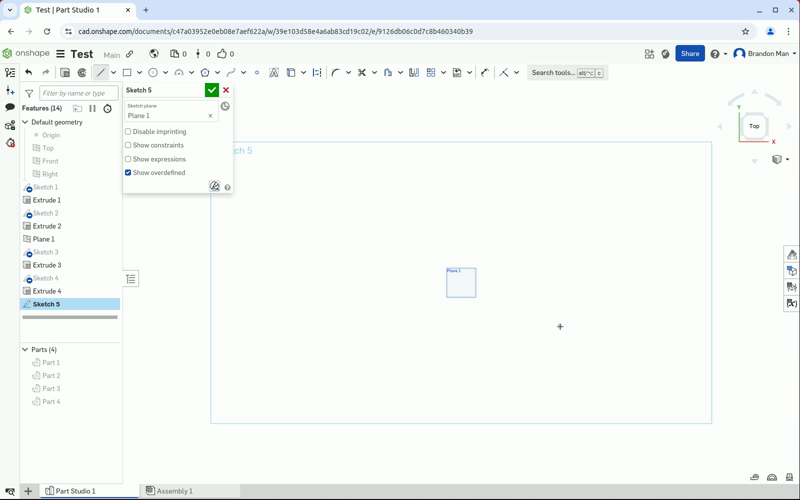
mouse_move(589, 326)
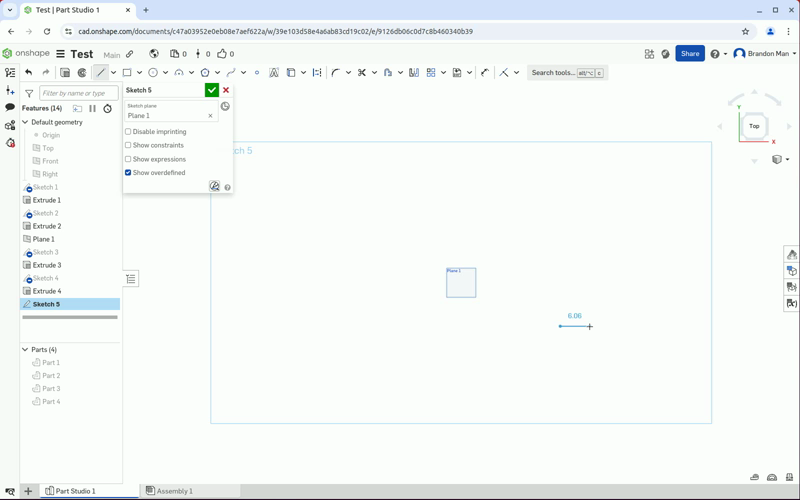
mouse_move(573, 326)
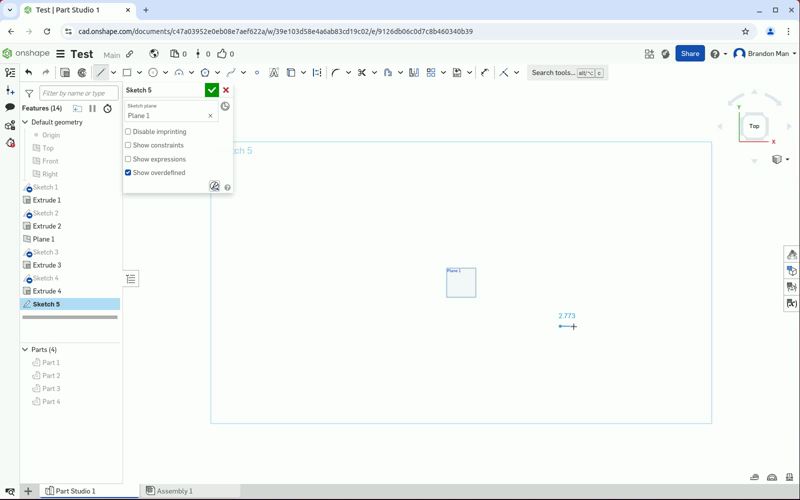
click(573, 326)
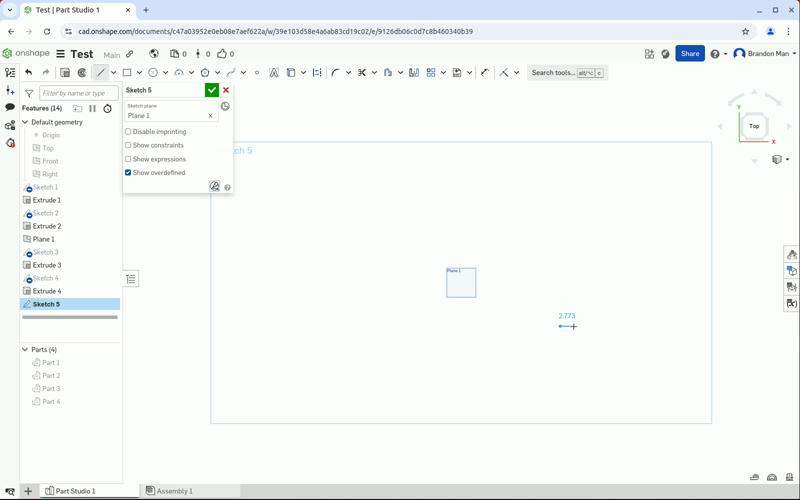
key_up(shift)
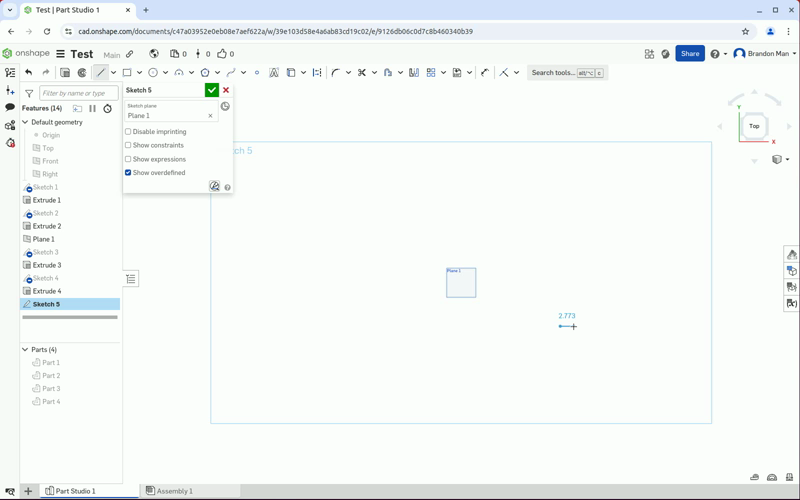
key_down(shift)
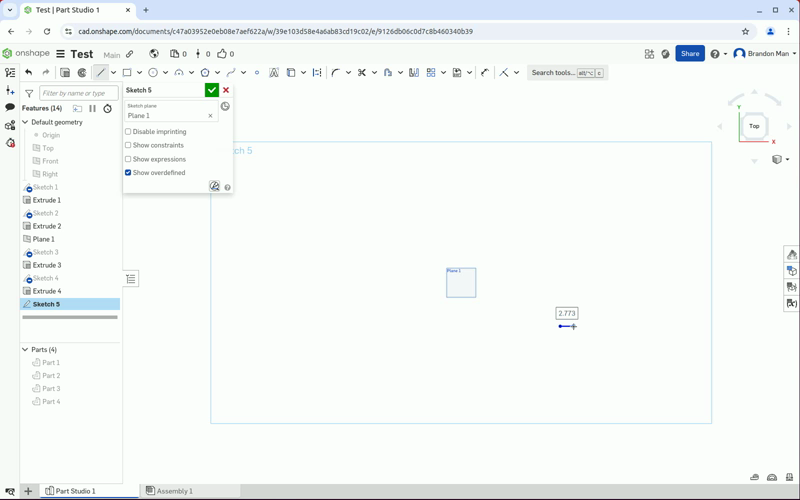
mouse_move(589, 326)
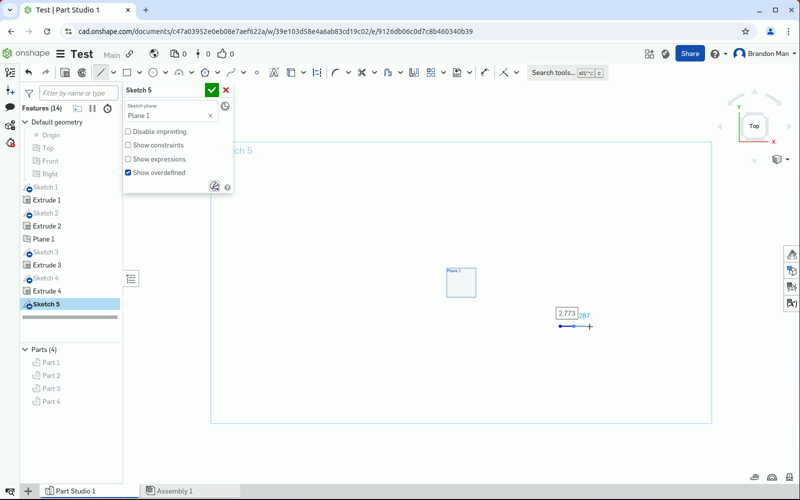
mouse_move(573, 282)
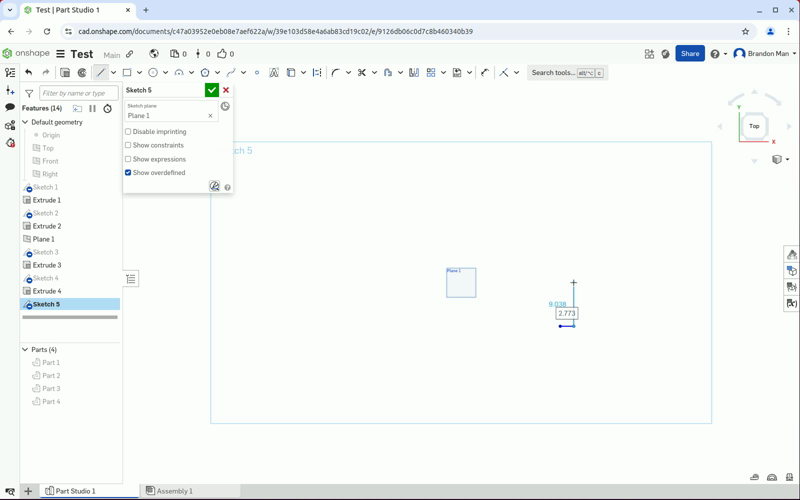
click(573, 282)
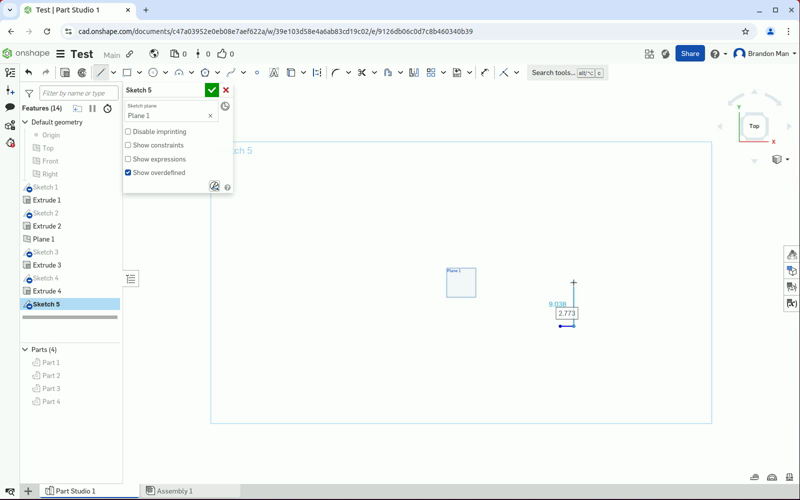
key_up(shift)
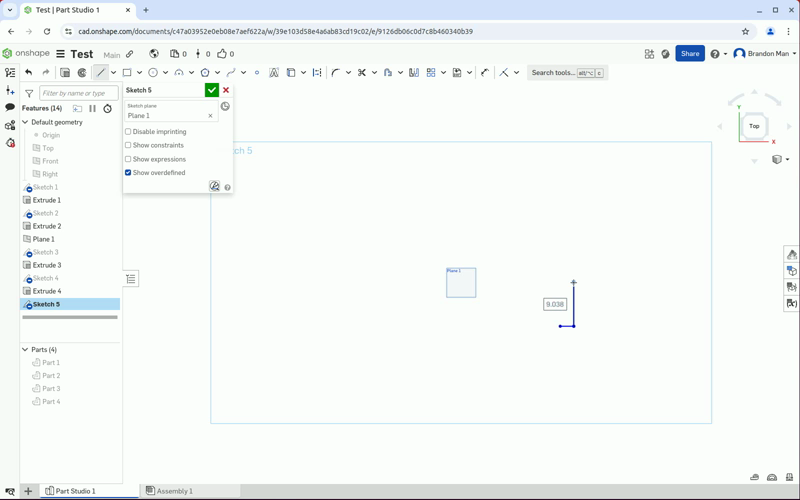
key_down(shift)
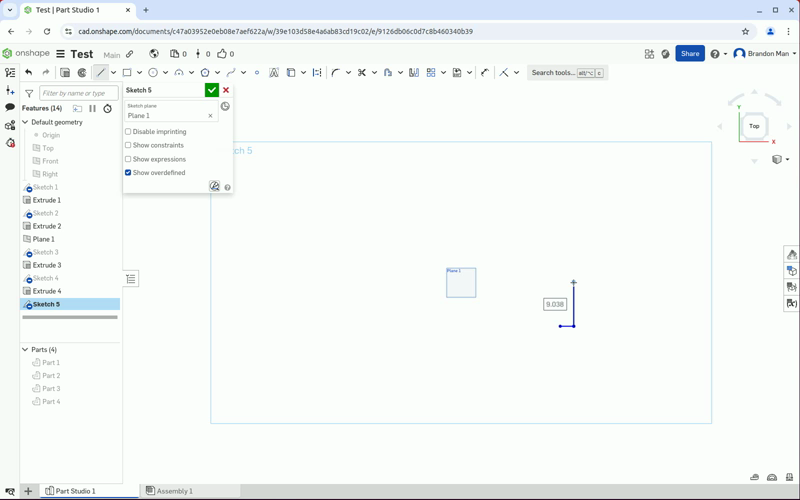
mouse_move(589, 282)
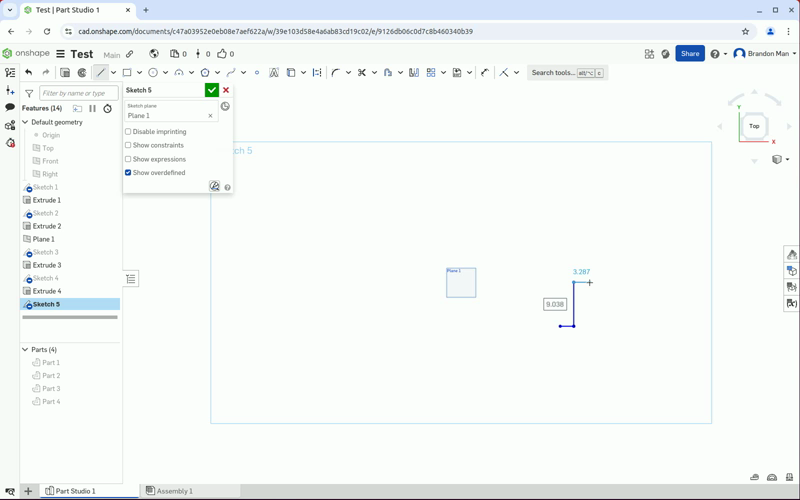
mouse_move(560, 282)
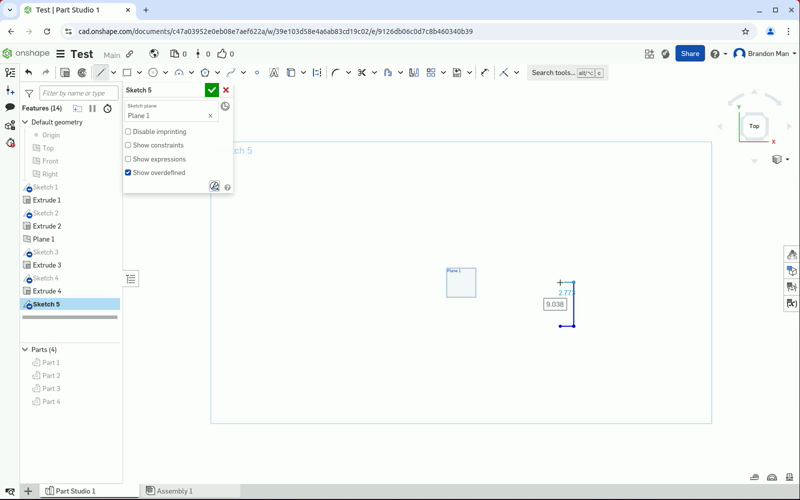
click(560, 282)
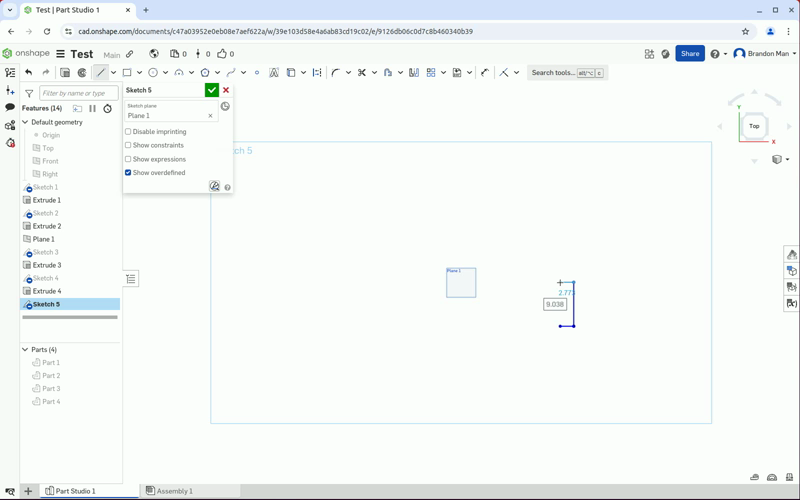
key_up(shift)
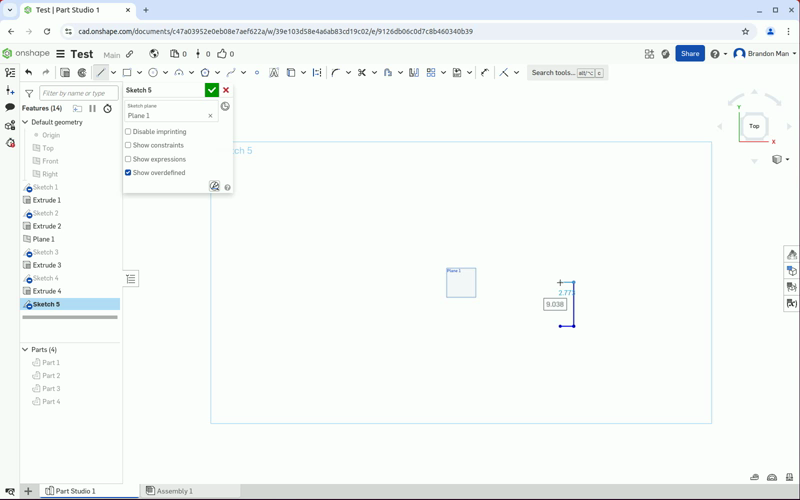
mouse_move(589, 282)
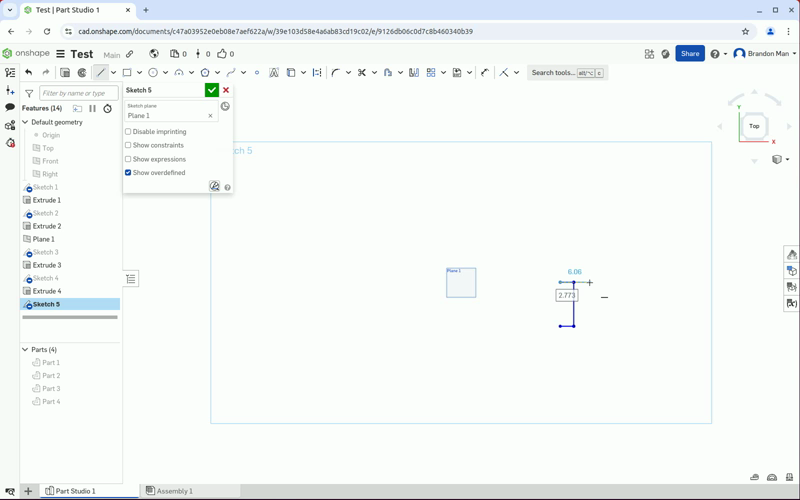
key_down(shift)
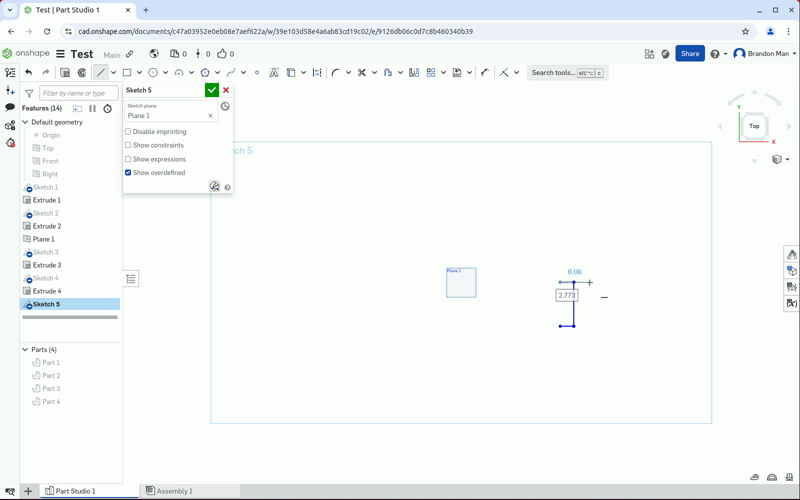
mouse_move(560, 326)
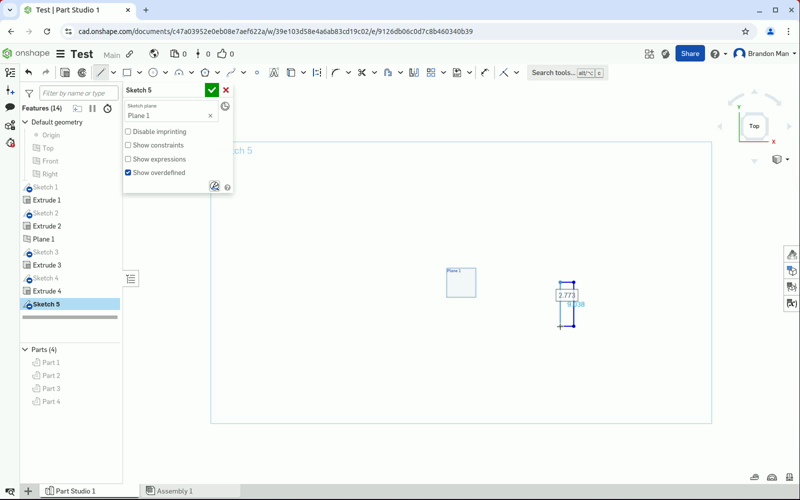
key_up(shift)
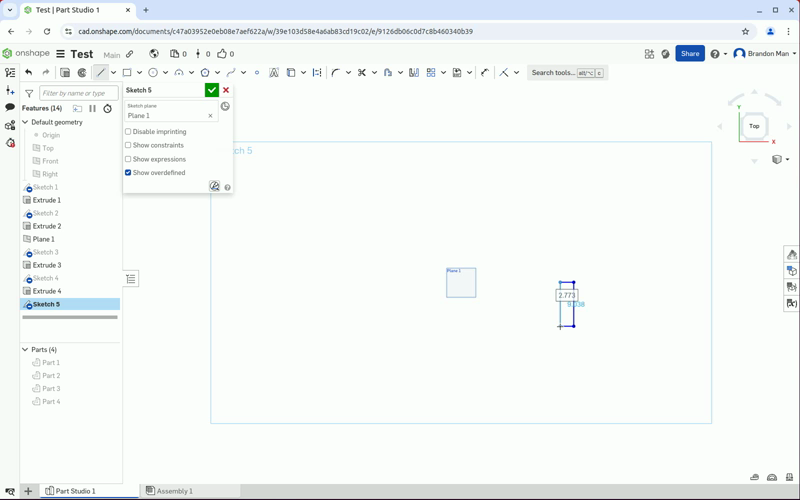
click(560, 326)
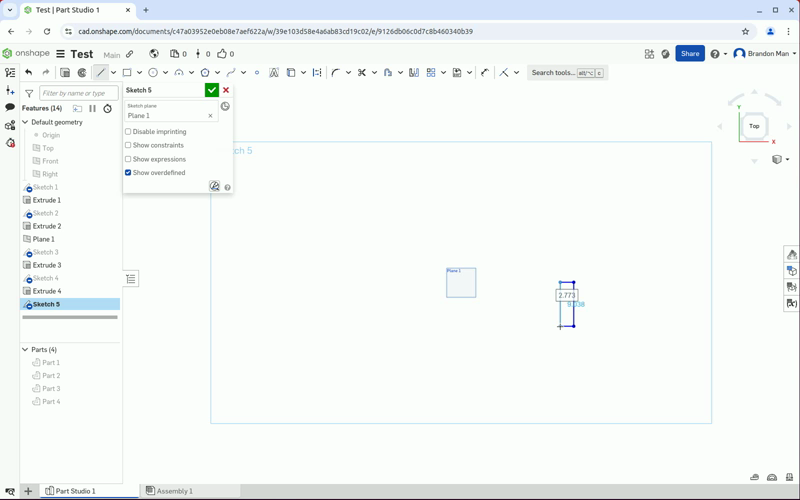
key(esc)
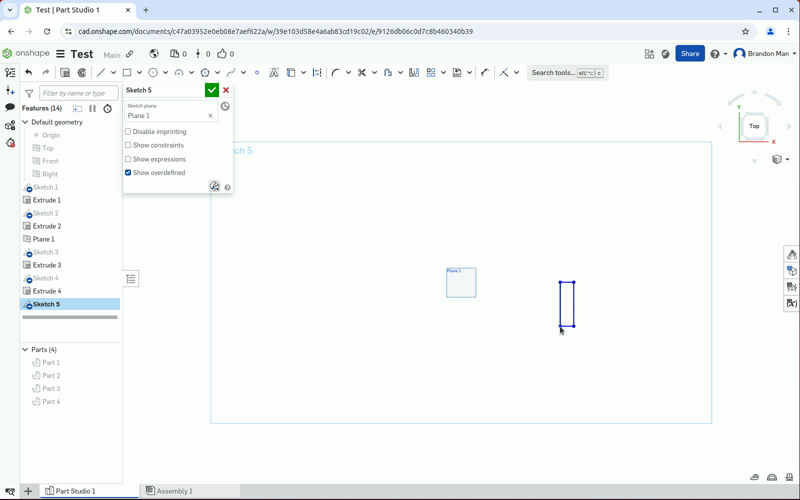
mouse_move(562, 317)
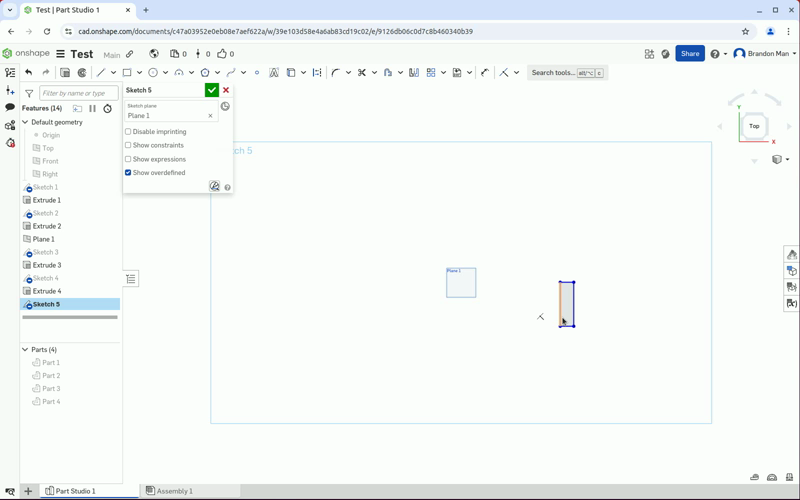
scroll(6)
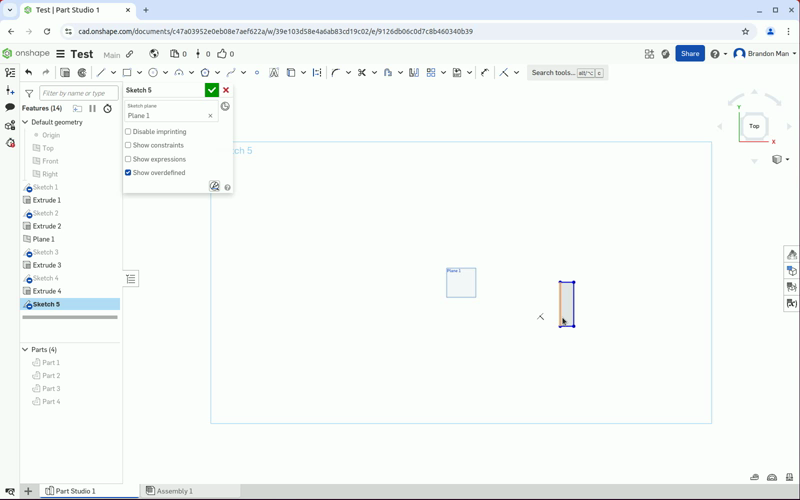
scroll(6)
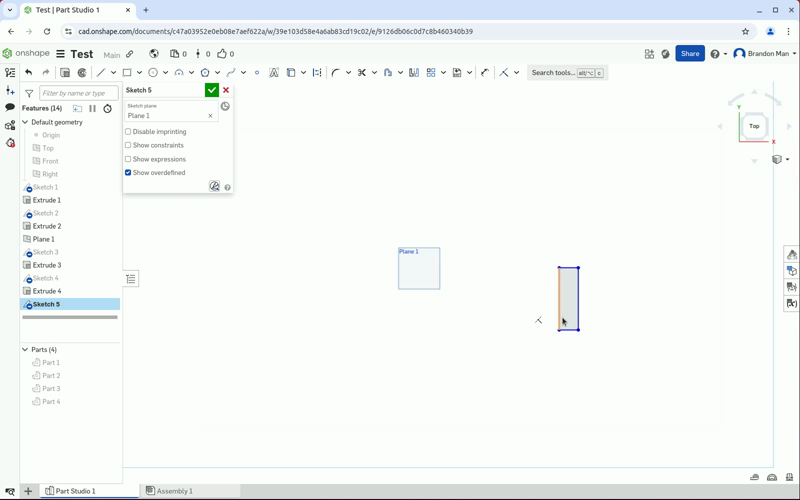
scroll(6)
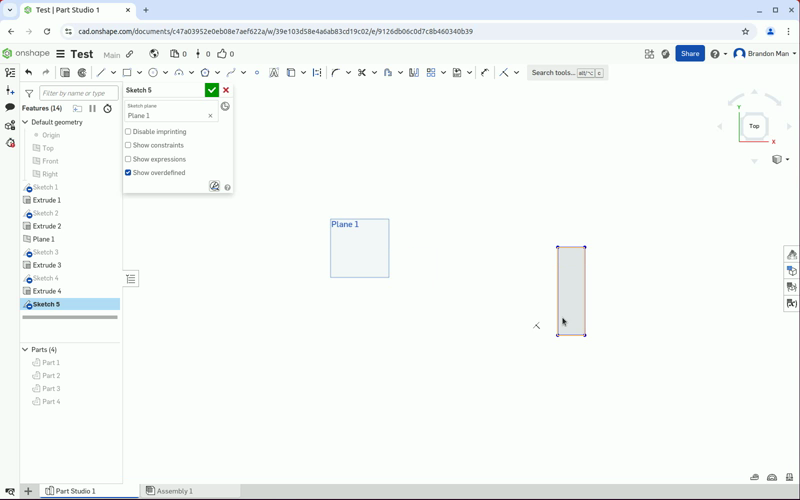
scroll(6)
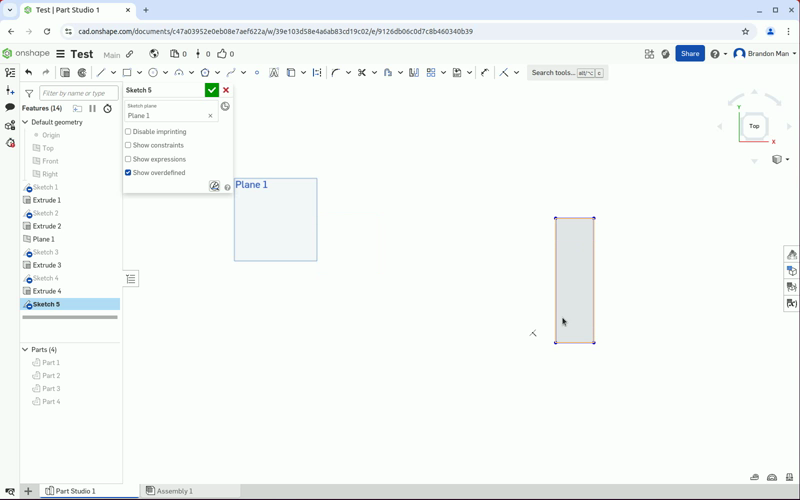
scroll(6)
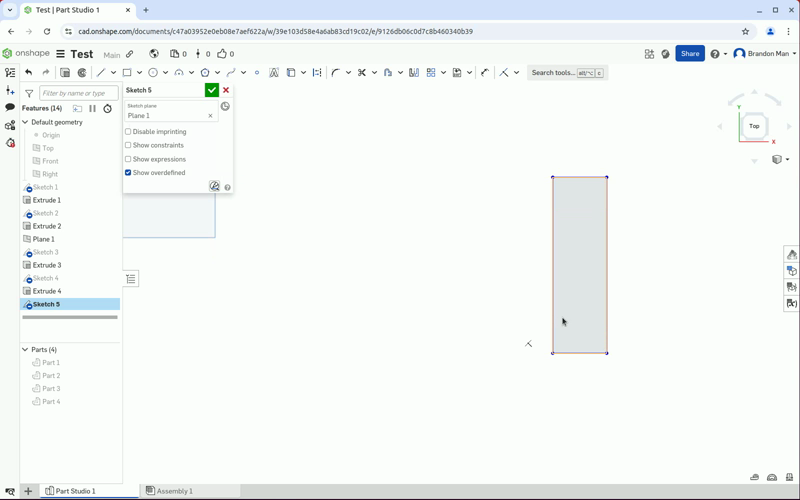
scroll(6)
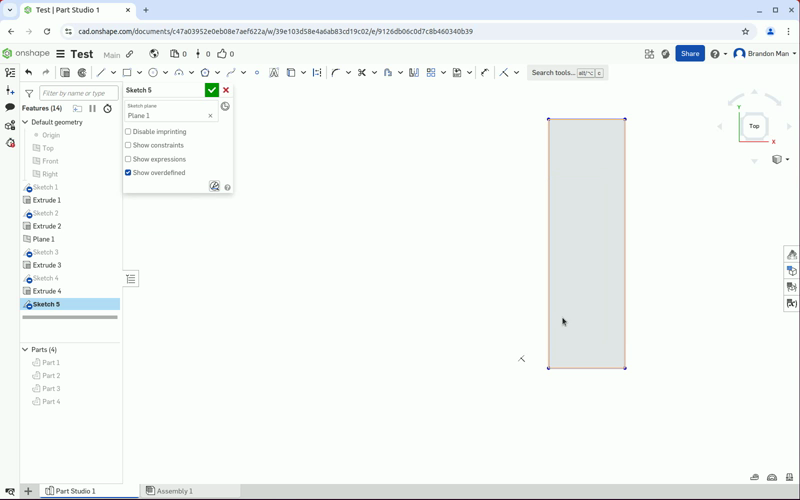
scroll(6)
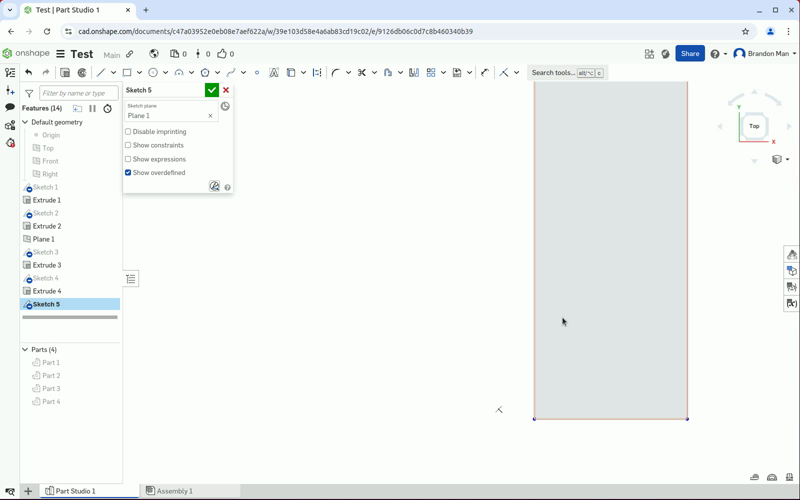
click(562, 317)
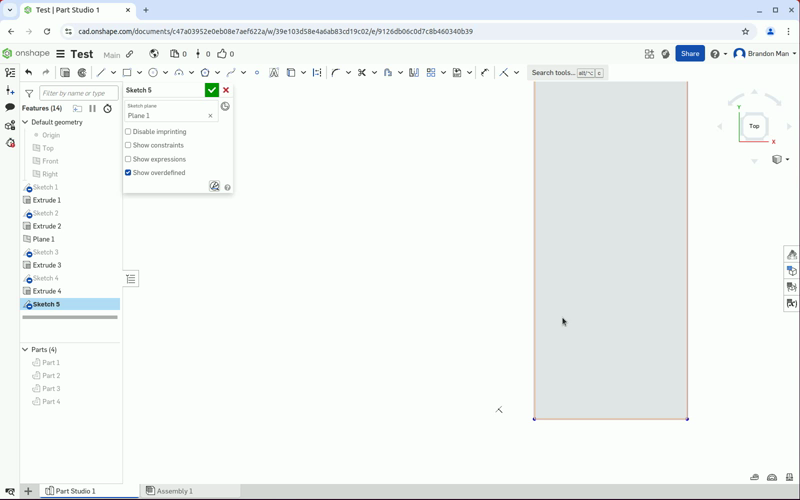
scroll(-6)
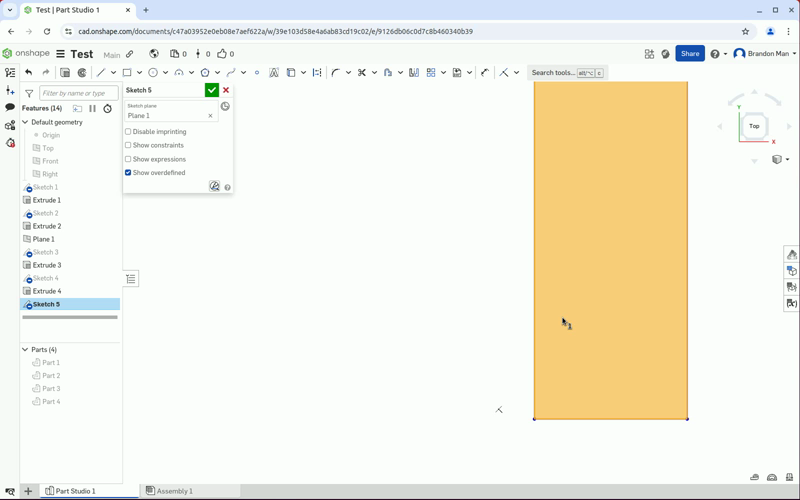
scroll(-6)
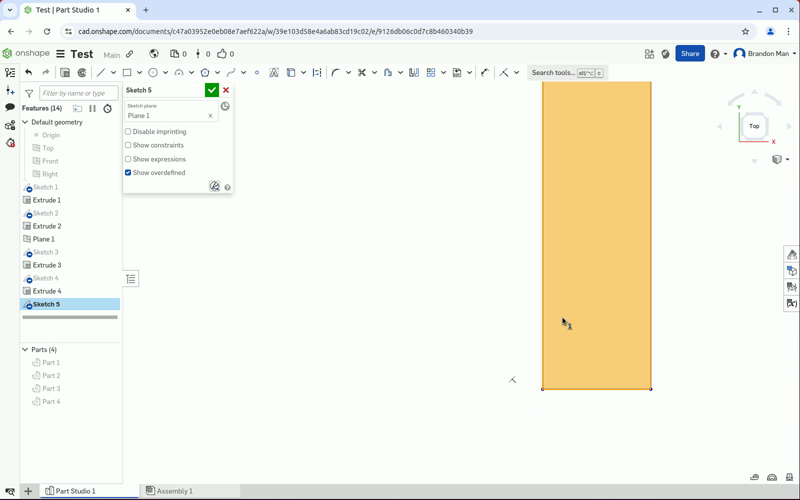
scroll(-6)
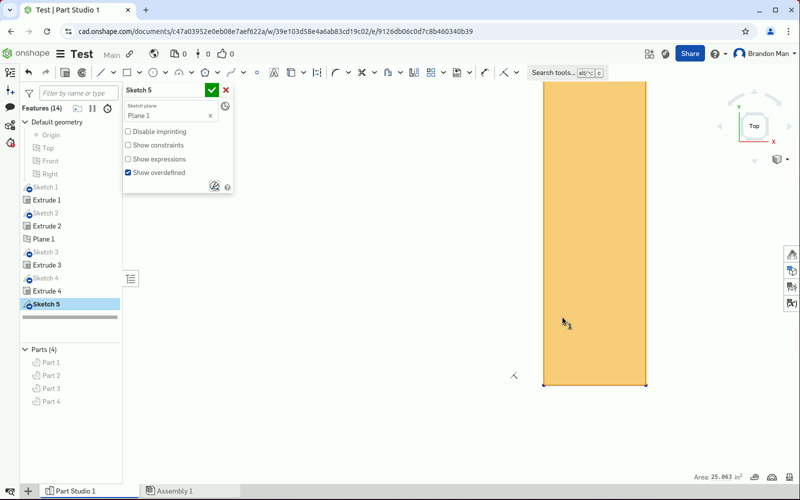
scroll(-6)
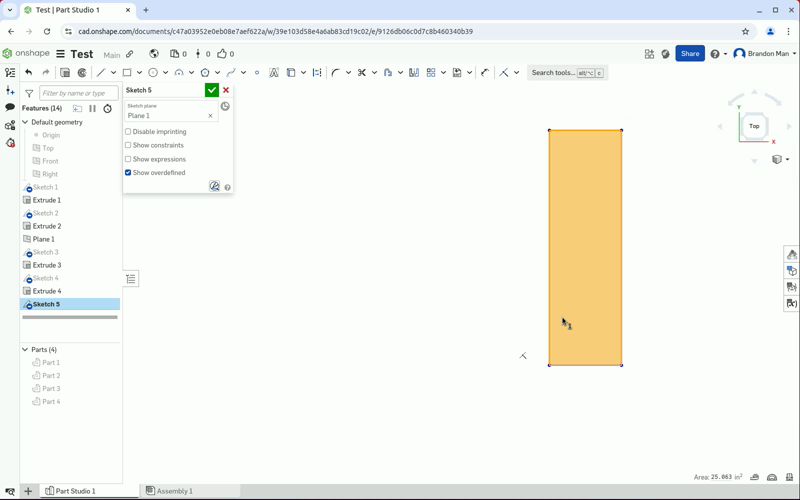
scroll(-6)
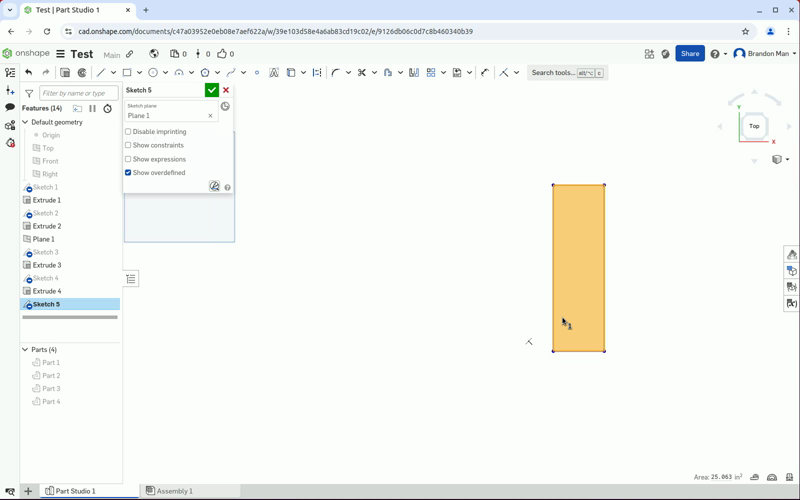
scroll(-6)
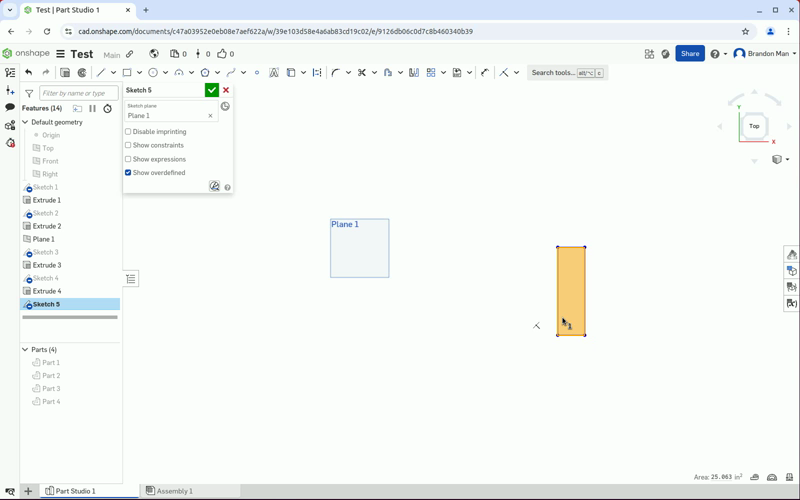
scroll(-6)
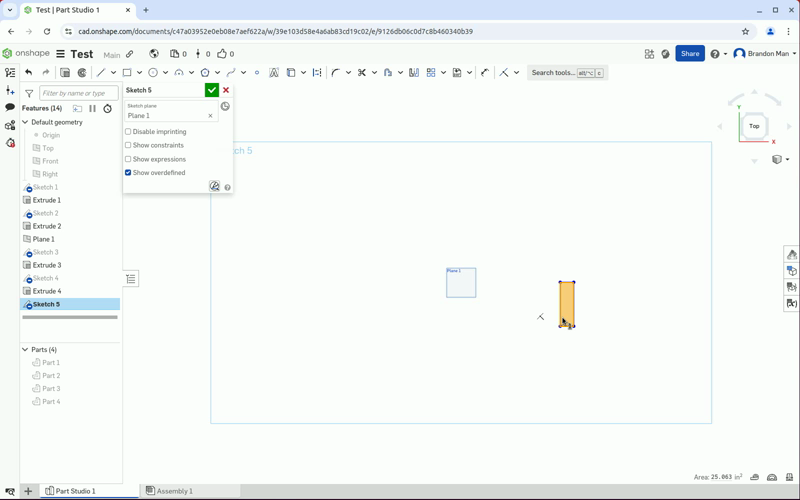
mouse_move(73, 352)
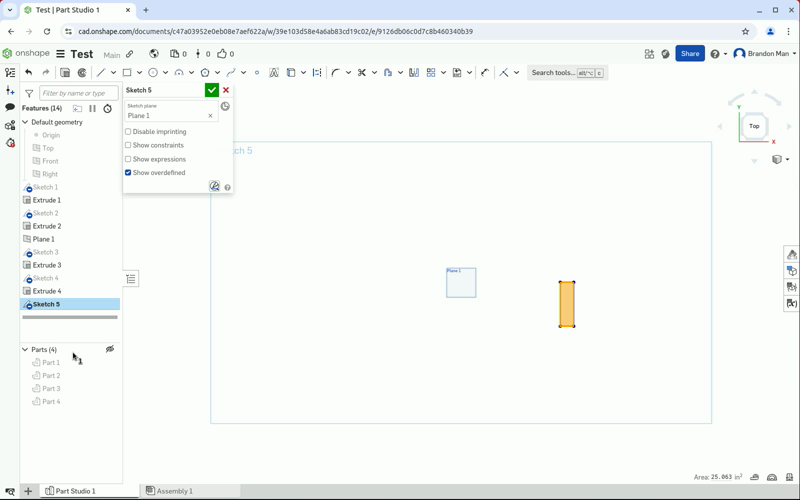
key(shift+y)
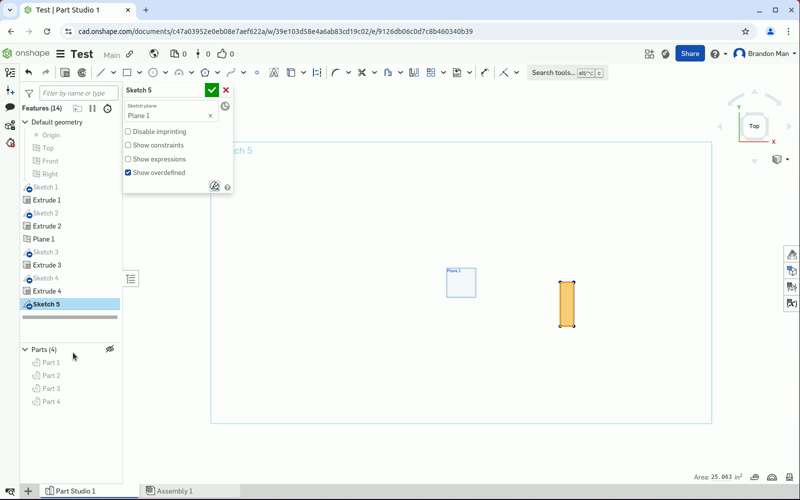
key(shift+e)
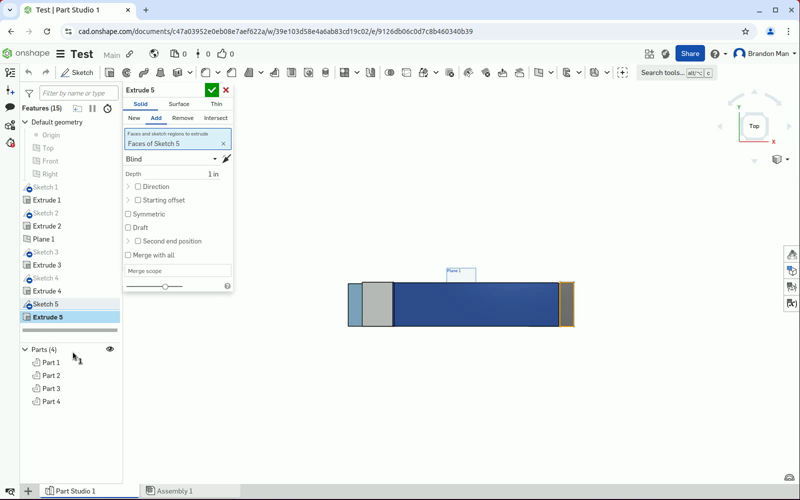
mouse_move(143, 106)
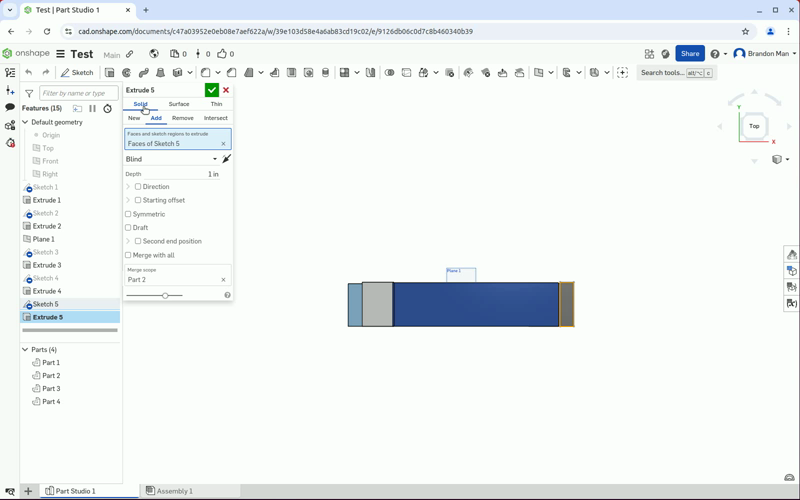
click(143, 106)
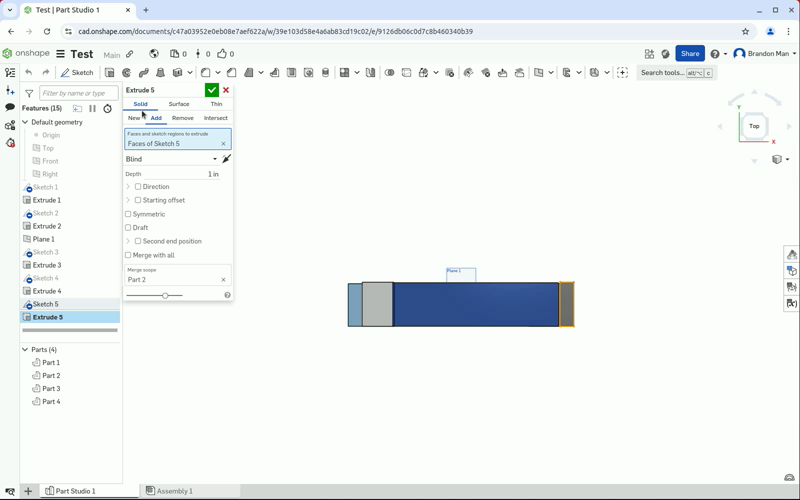
mouse_move(137, 120)
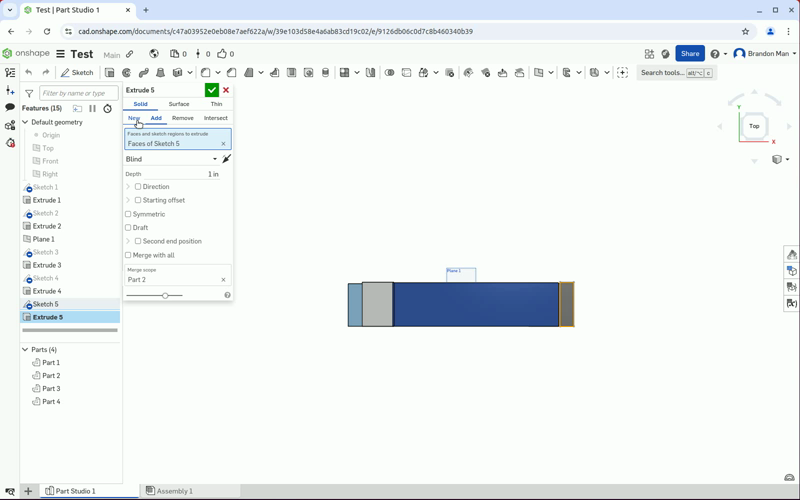
click(137, 120)
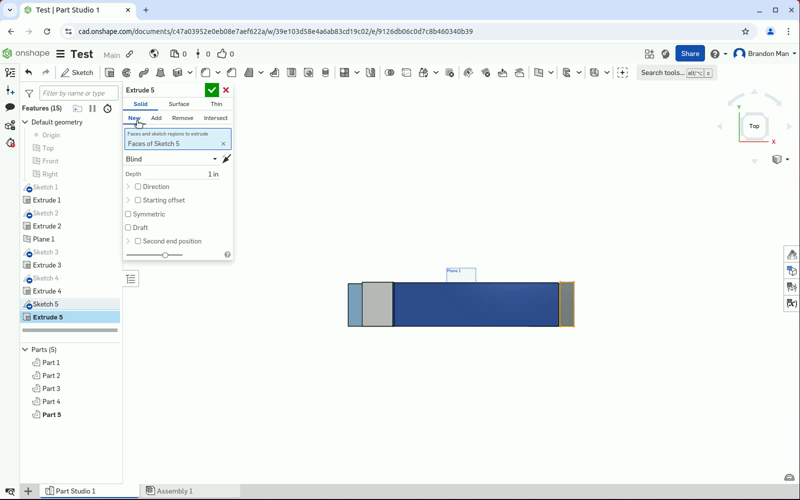
key(tab, 4)
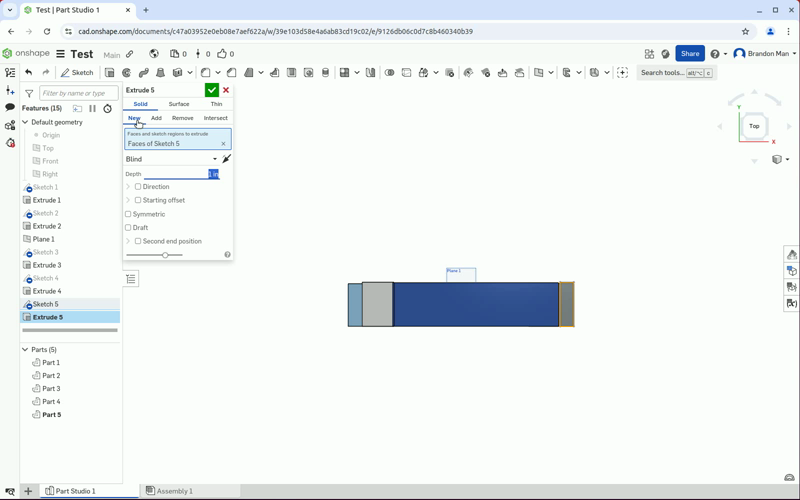
text(4.333)
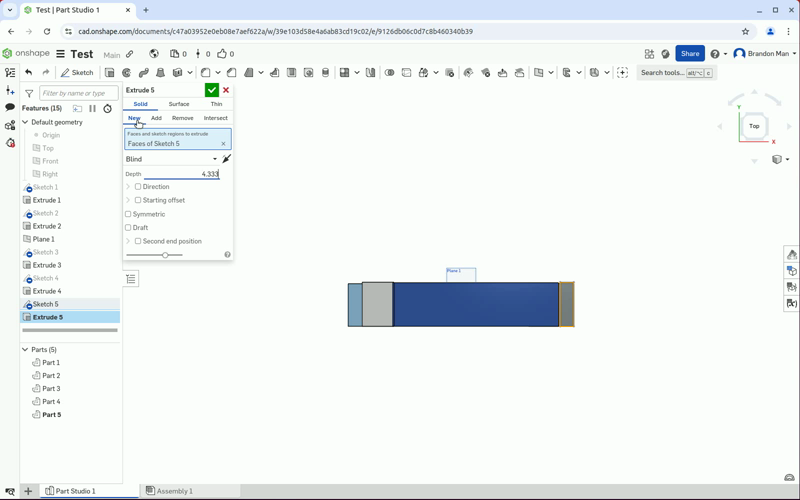
key(enter)
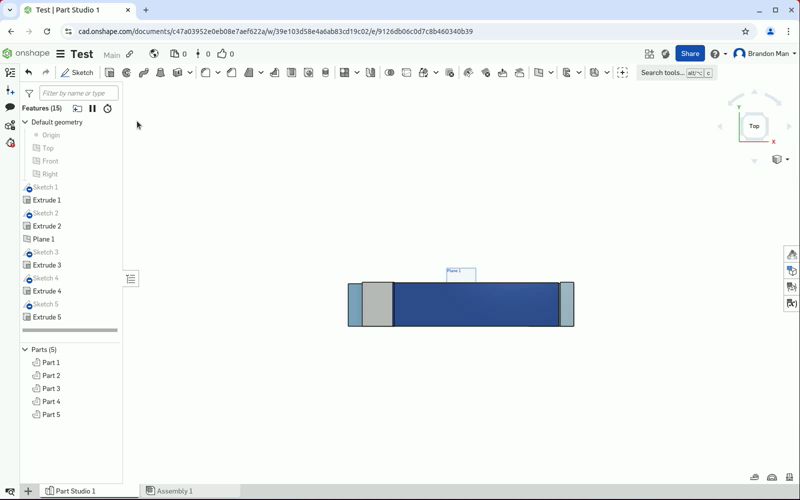
key(shift+h)
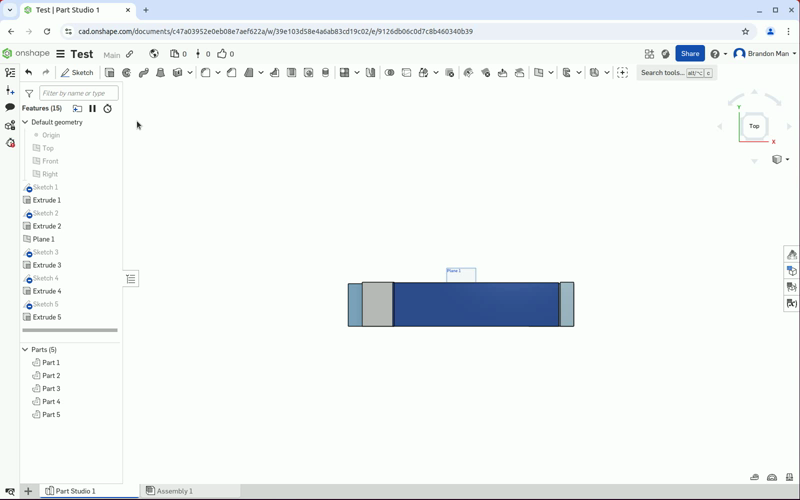
key(shift+h)
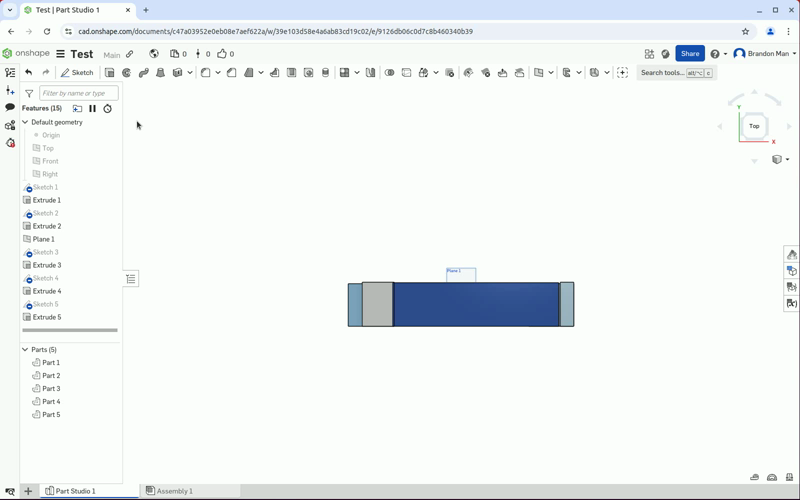
mouse_move(73, 189)
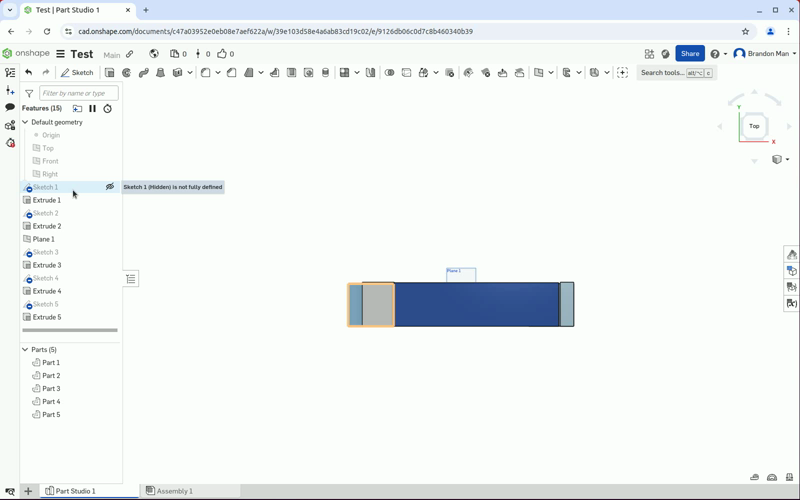
click(73, 189)
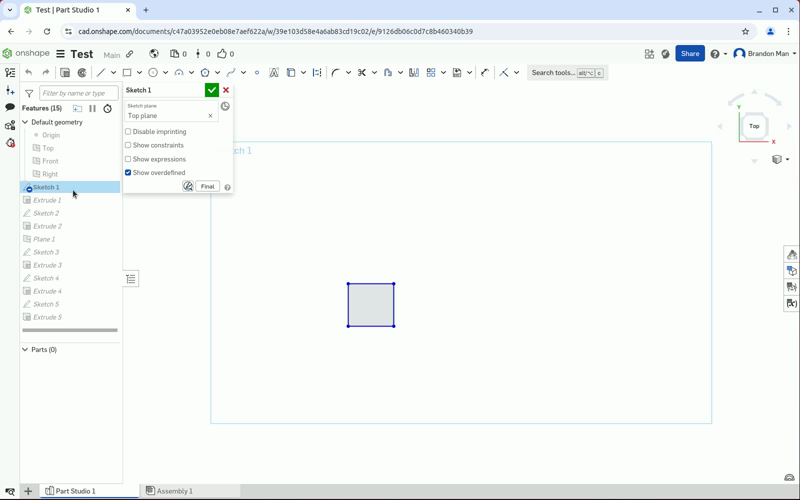
mouse_move(229, 92)
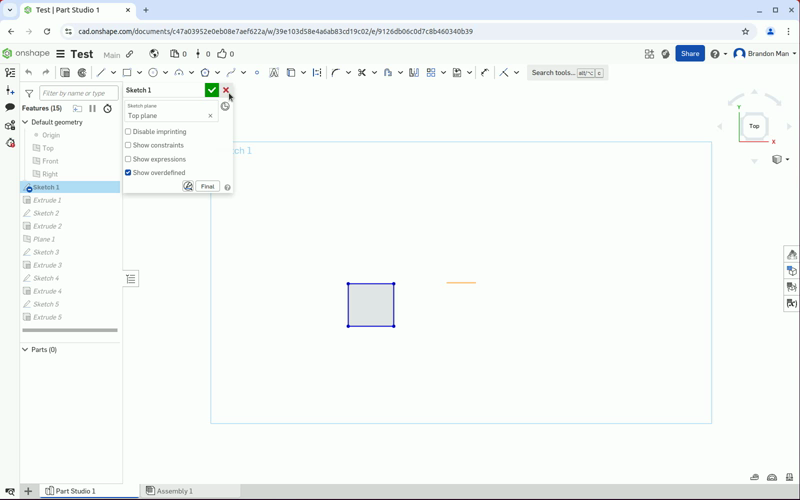
click(229, 92)
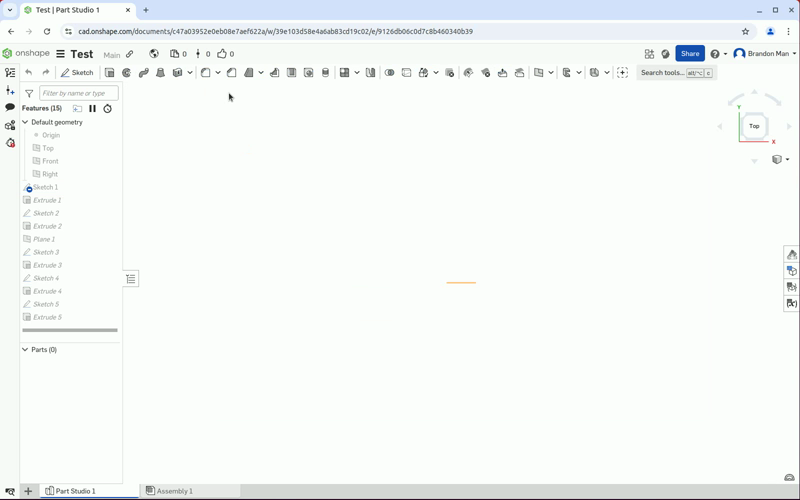
key(shift+s)
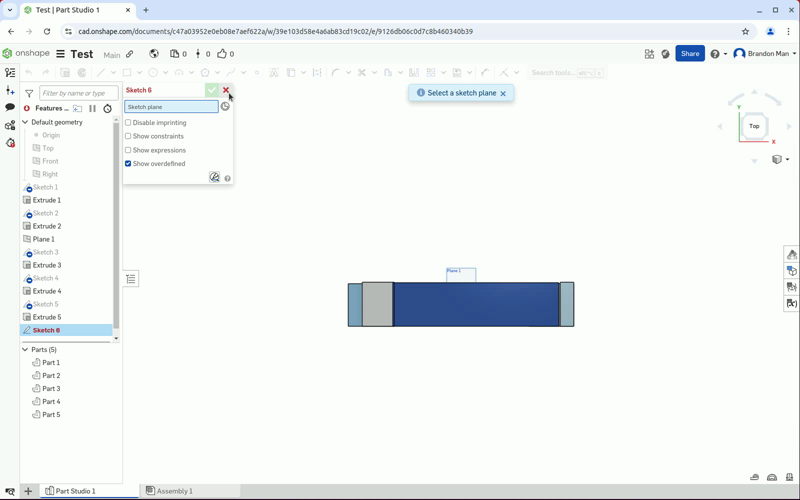
mouse_move(69, 241)
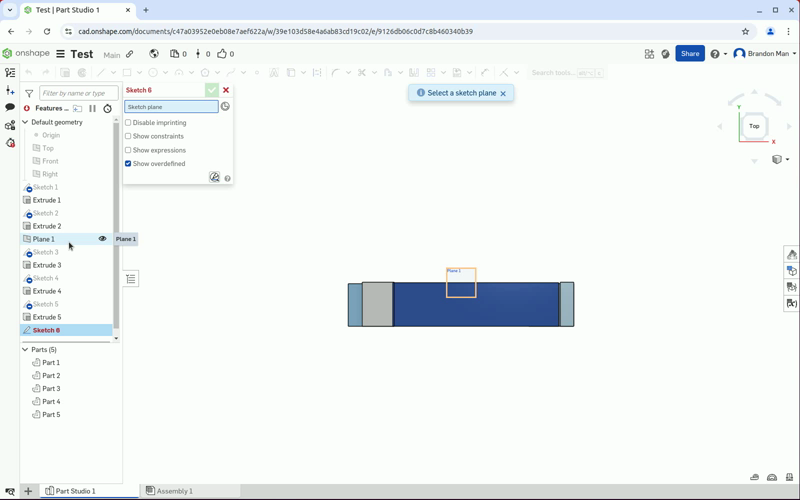
click(69, 241)
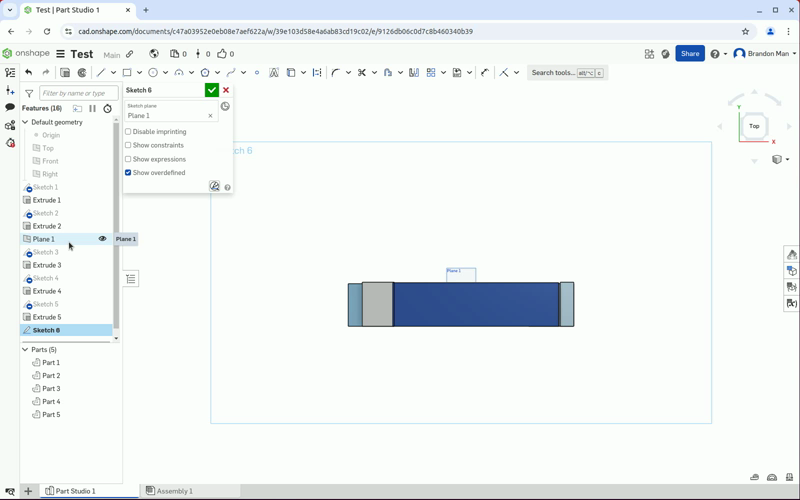
mouse_move(73, 352)
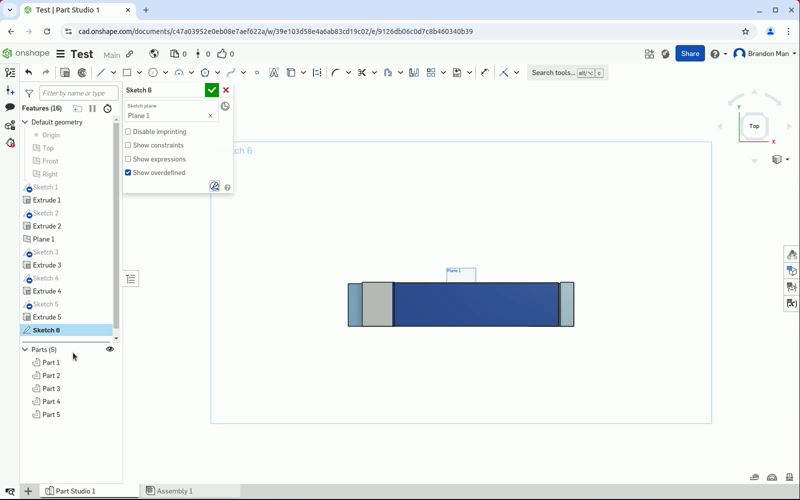
key(y)
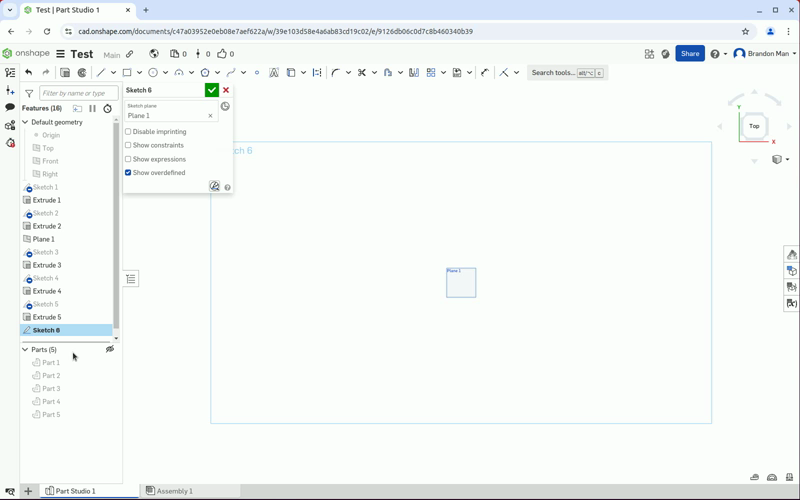
key(l)
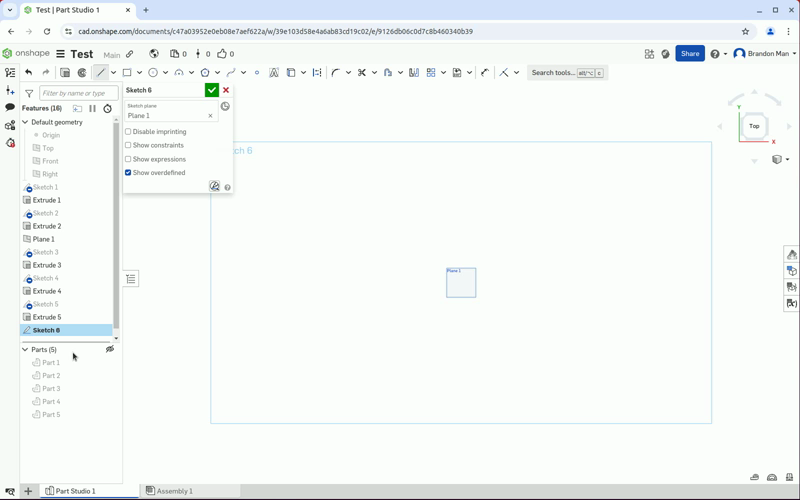
key_down(shift)
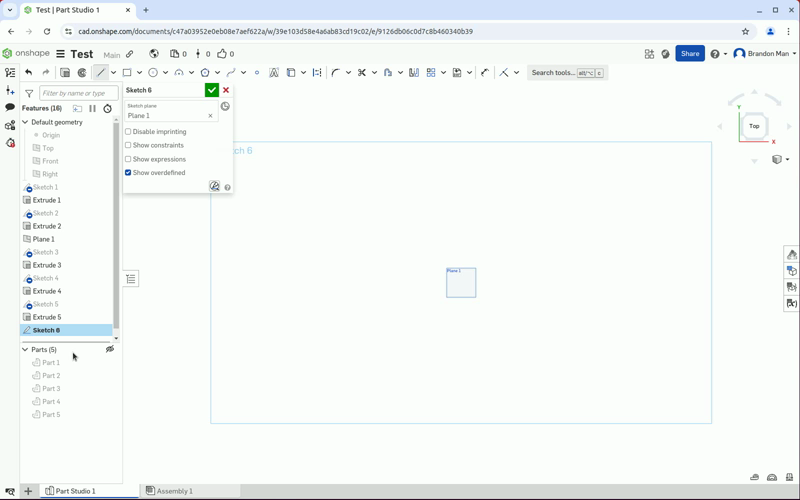
mouse_move(348, 326)
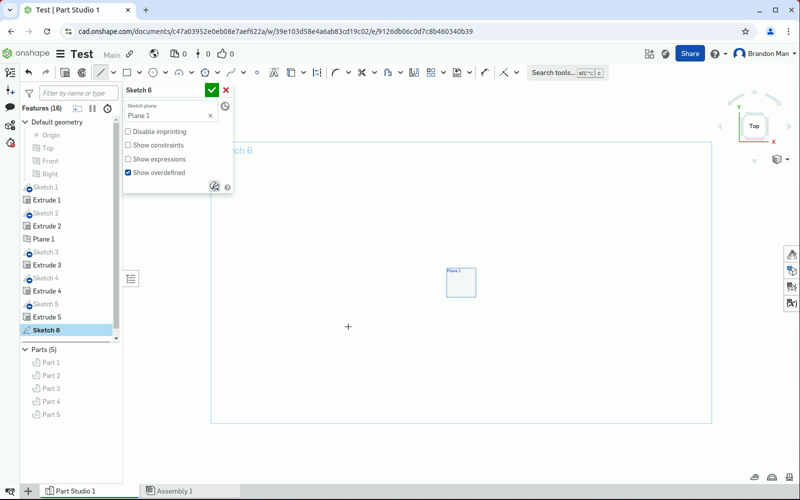
click(348, 326)
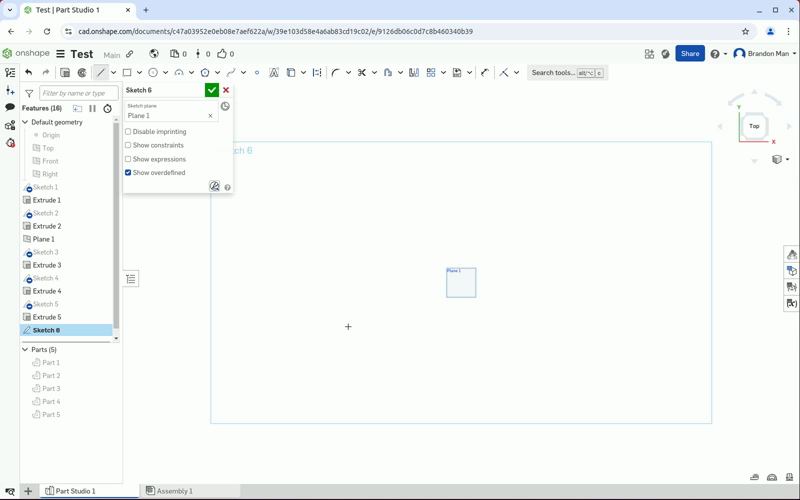
key_up(shift)
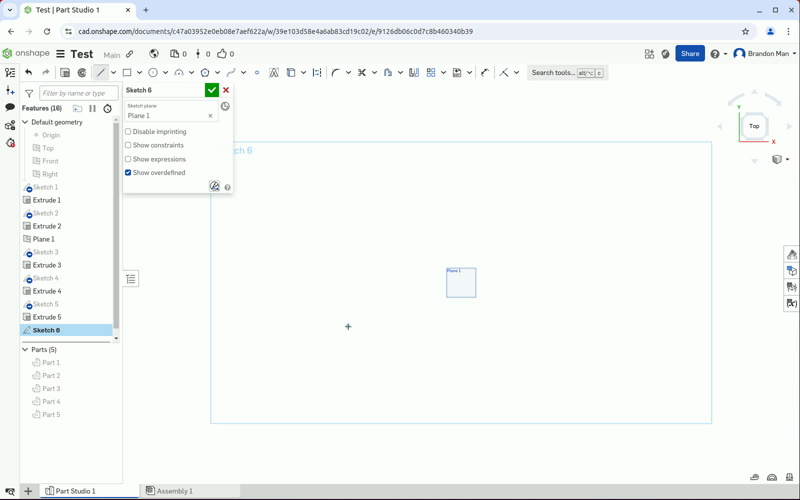
key_down(shift)
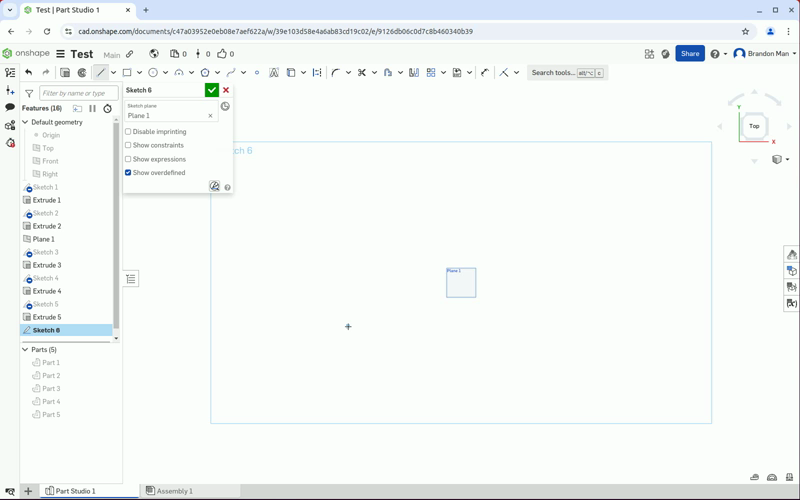
mouse_move(378, 326)
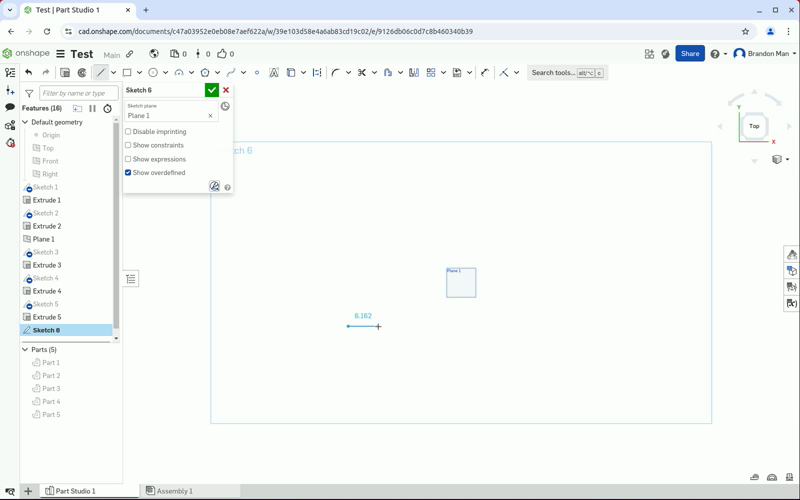
mouse_move(361, 326)
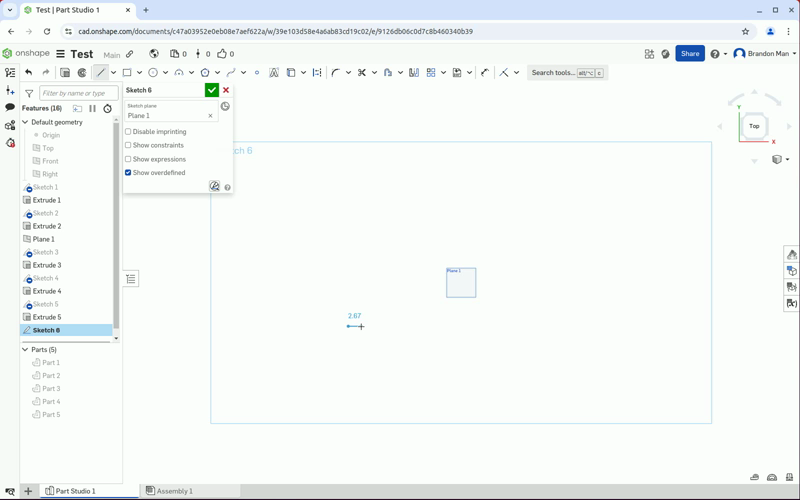
click(361, 326)
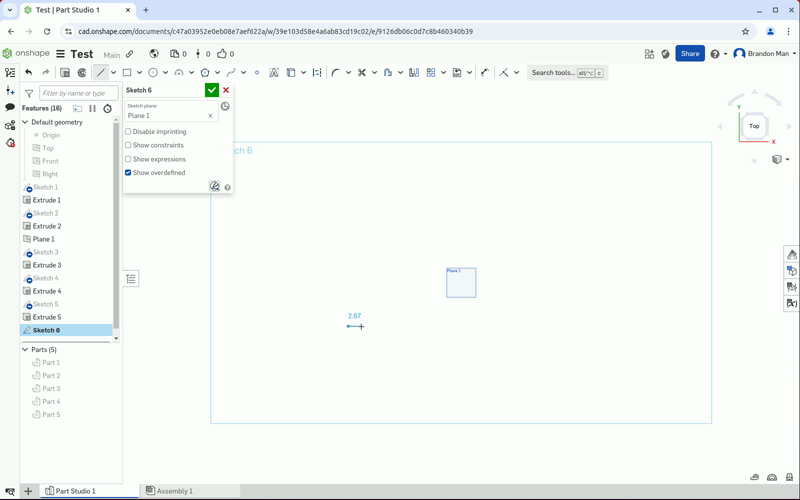
key_up(shift)
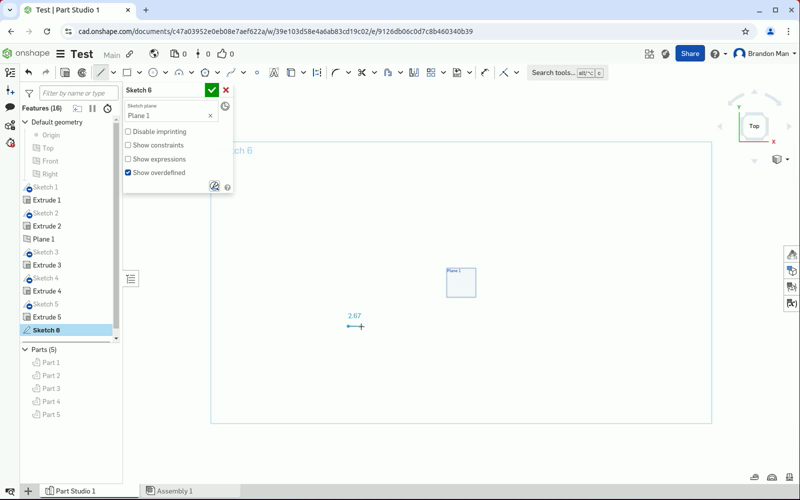
key_down(shift)
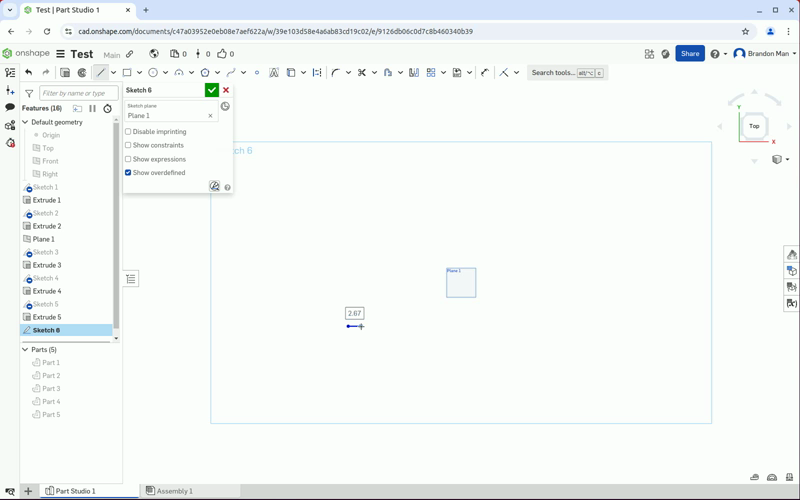
mouse_move(391, 326)
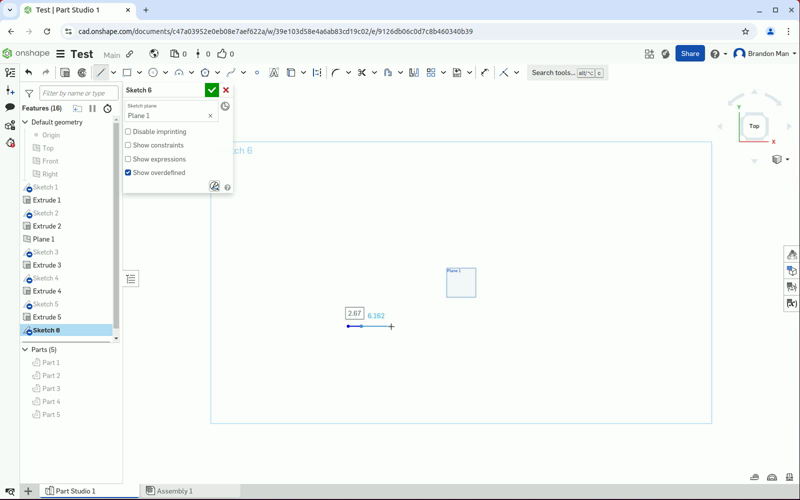
mouse_move(361, 282)
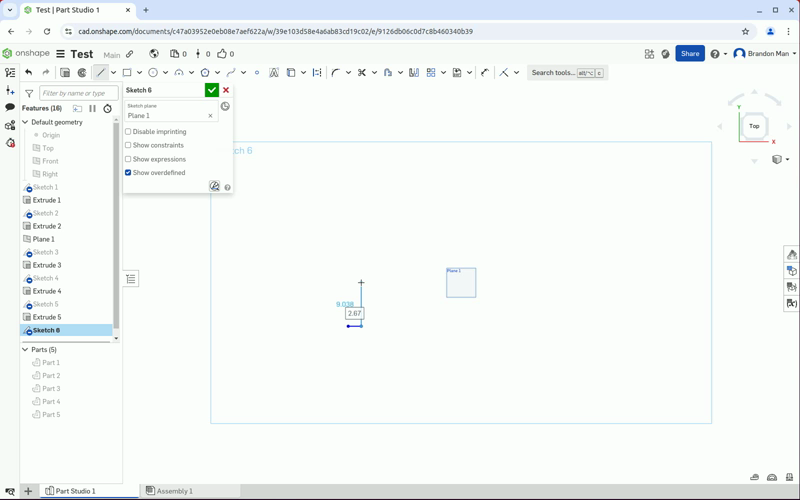
click(361, 282)
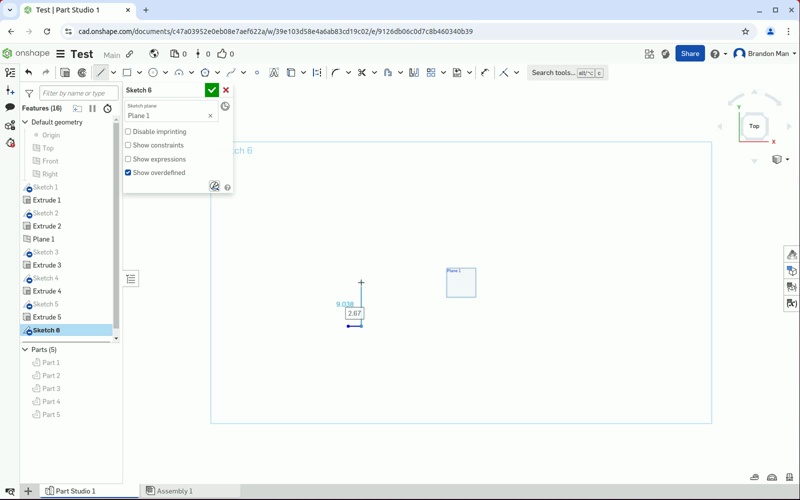
key_up(shift)
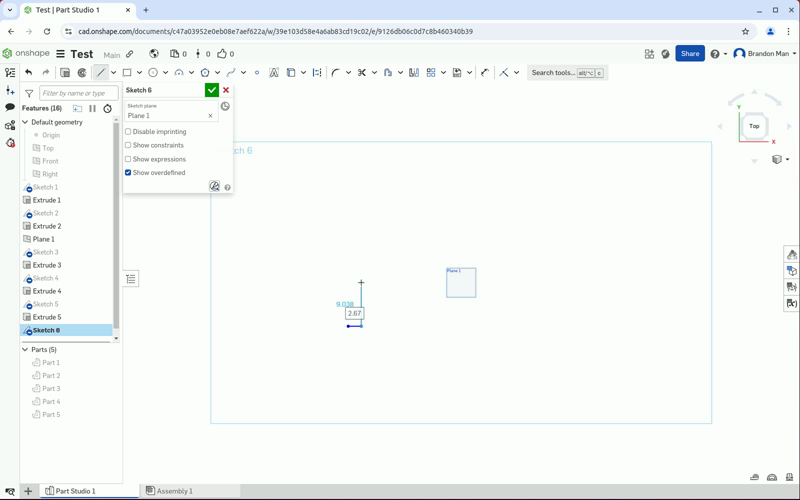
key_down(shift)
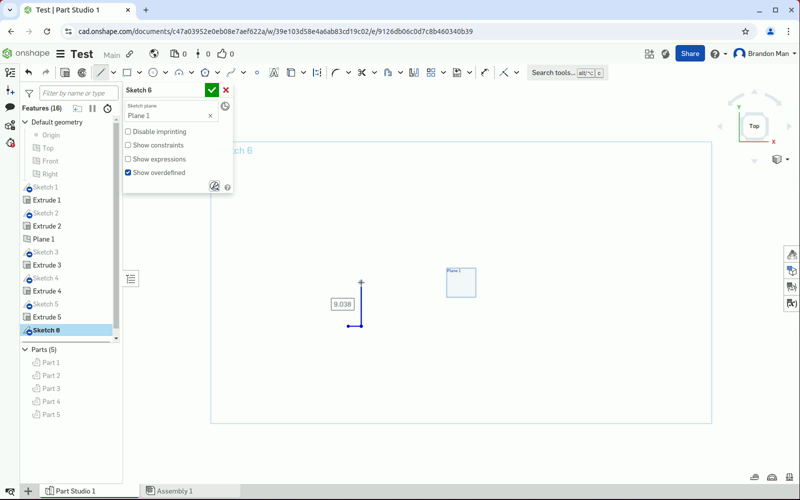
mouse_move(391, 282)
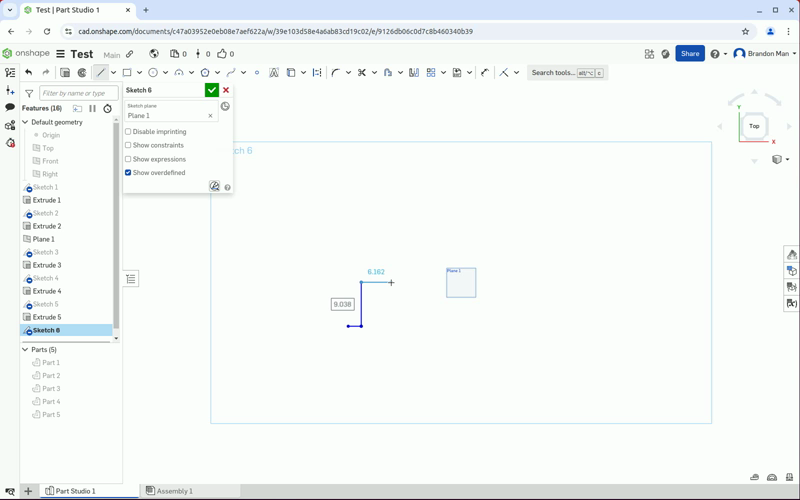
mouse_move(348, 282)
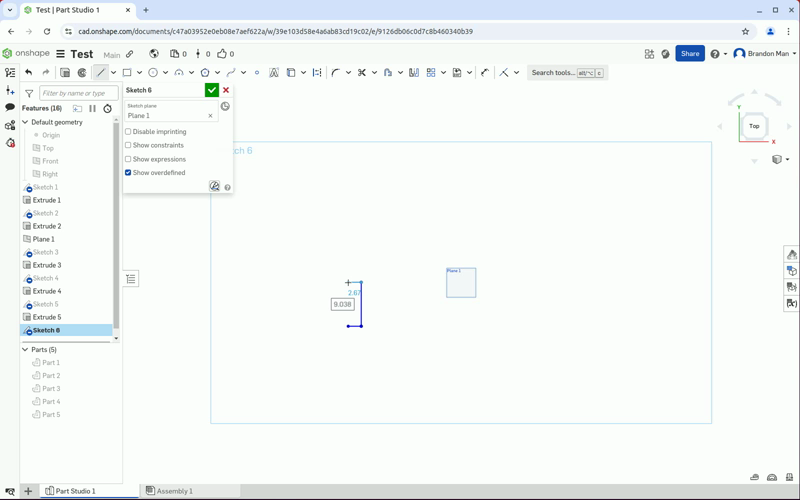
click(348, 282)
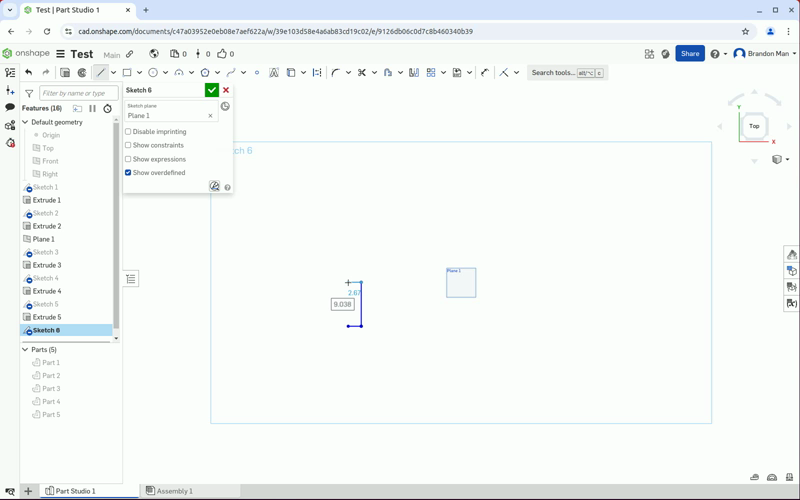
key_up(shift)
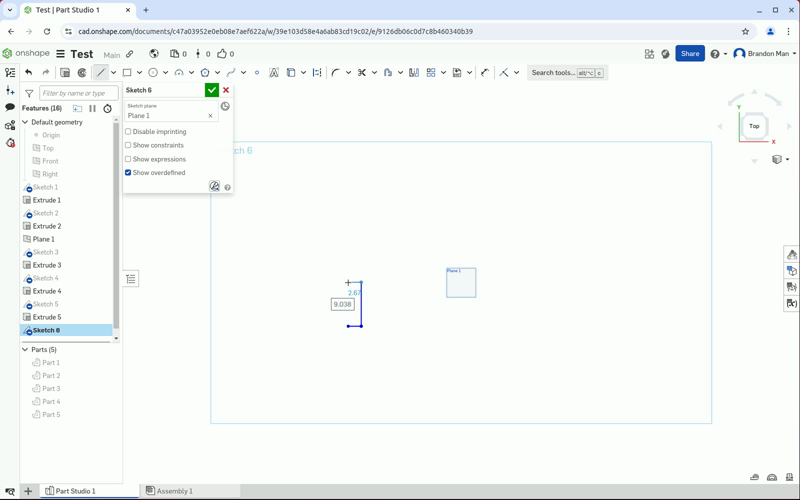
mouse_move(378, 282)
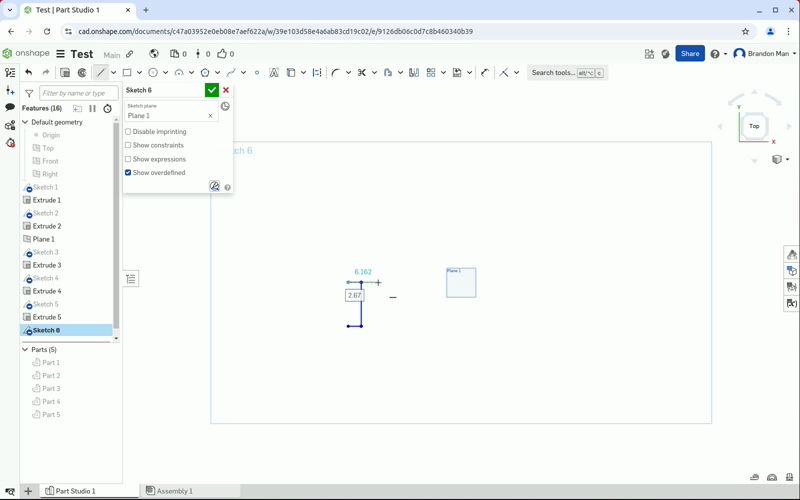
key_down(shift)
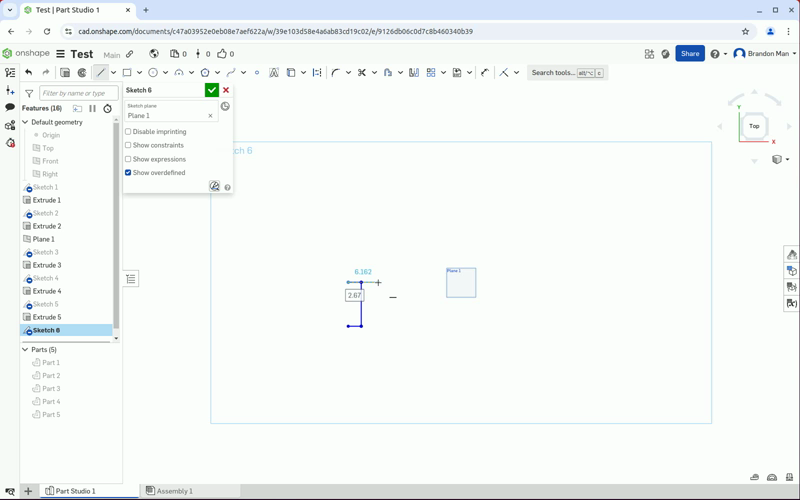
mouse_move(348, 326)
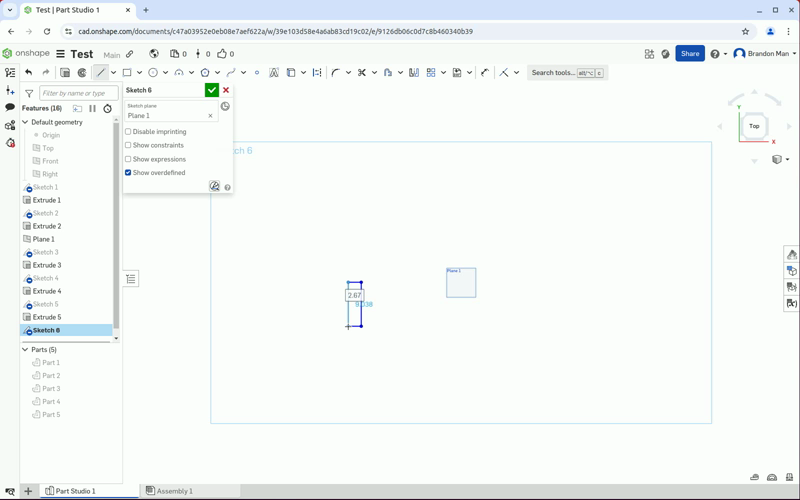
key_up(shift)
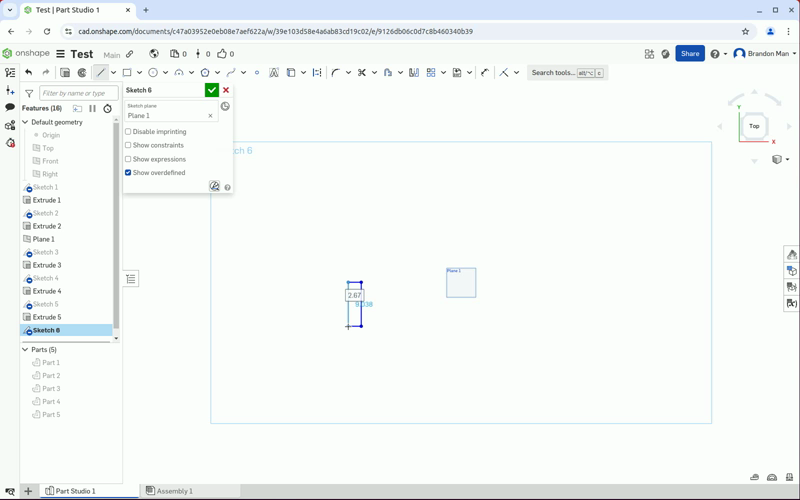
click(348, 326)
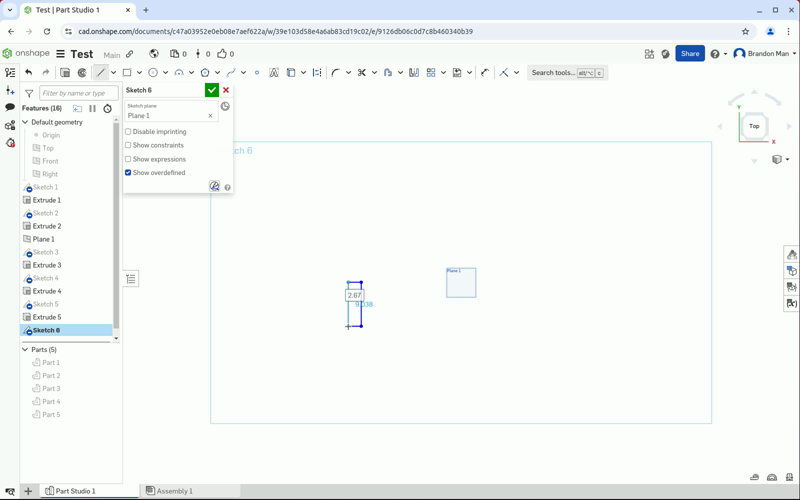
key(esc)
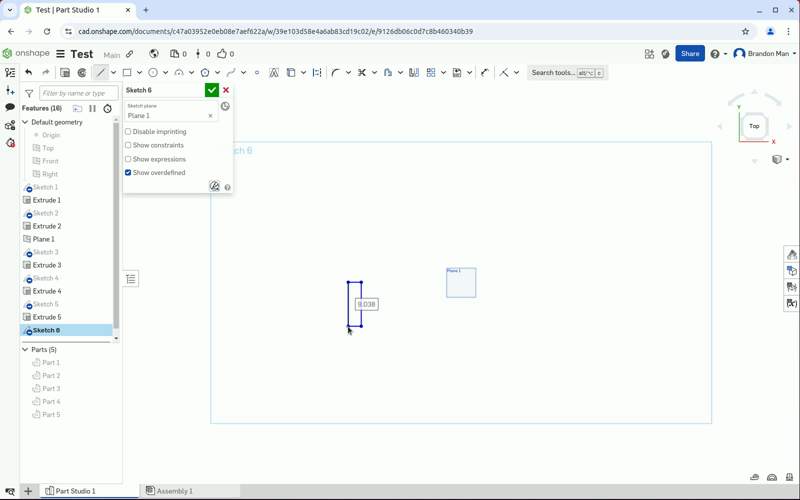
mouse_move(354, 312)
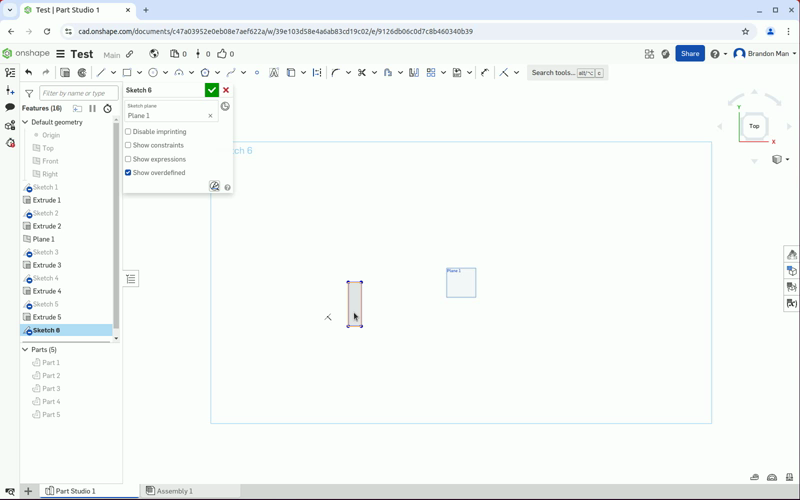
scroll(6)
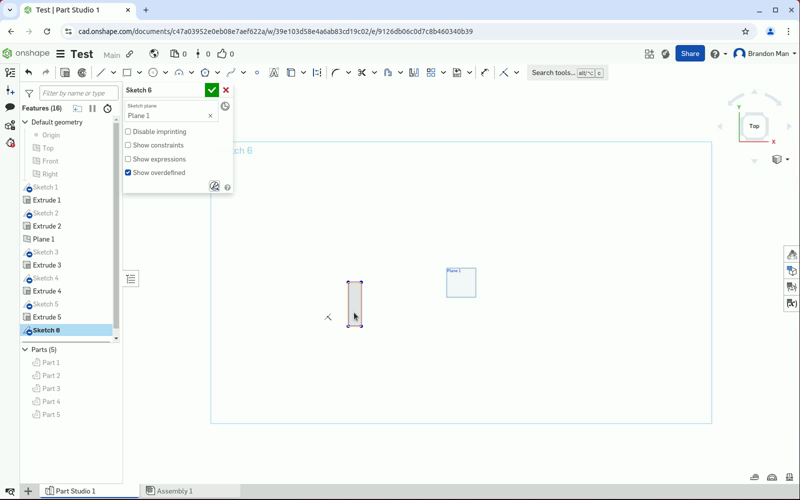
scroll(6)
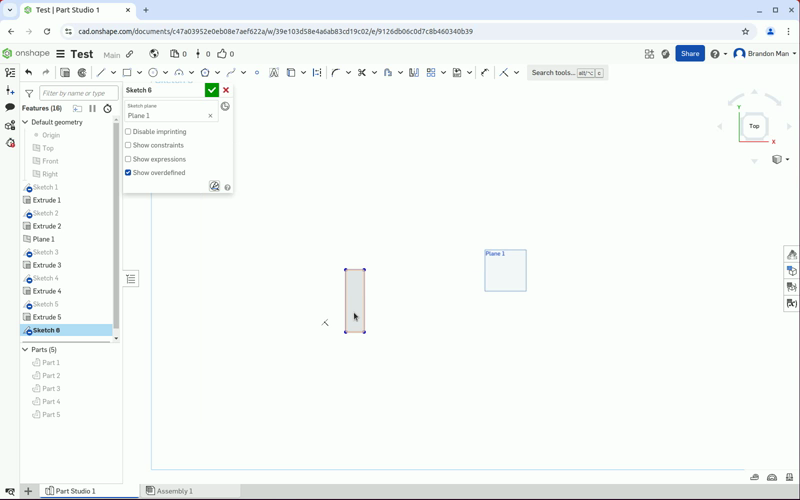
scroll(6)
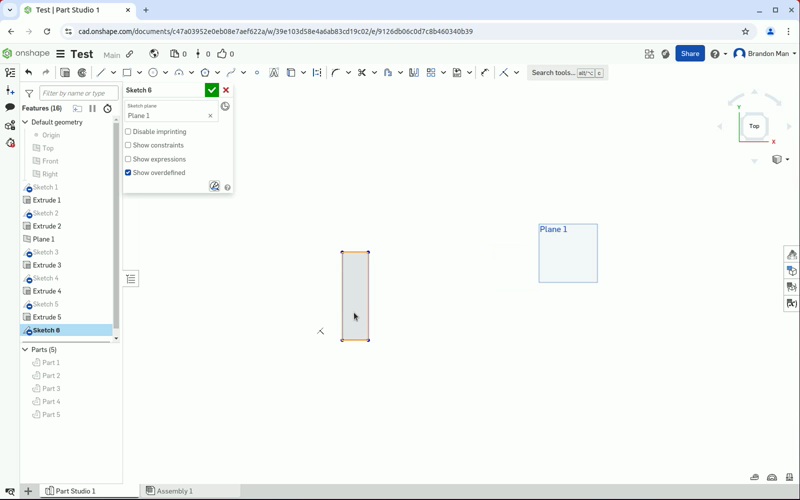
scroll(6)
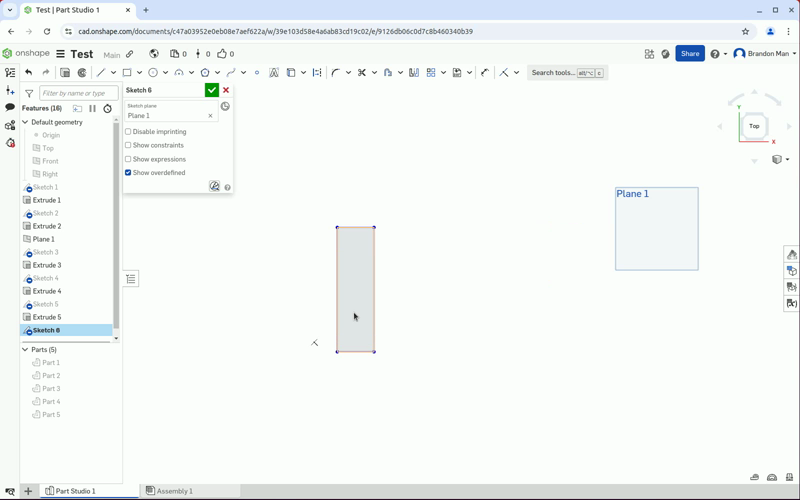
scroll(6)
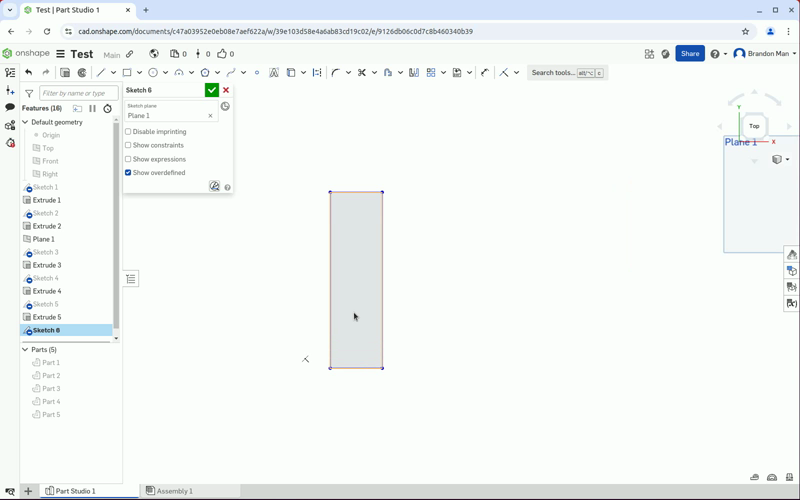
scroll(6)
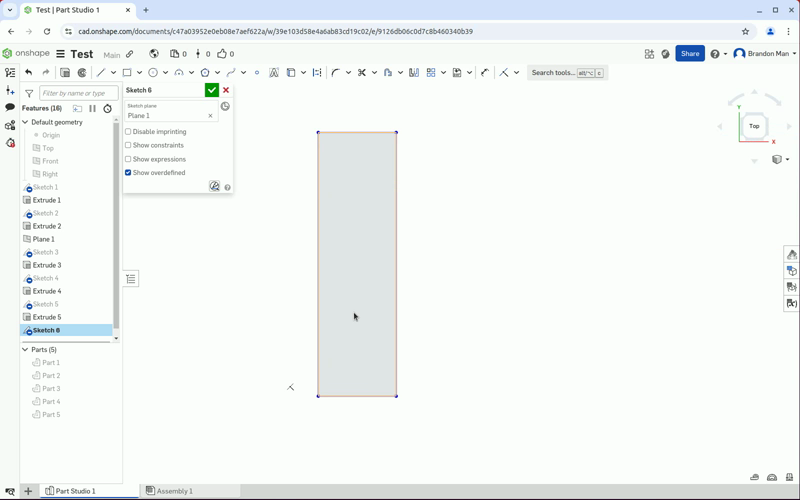
scroll(6)
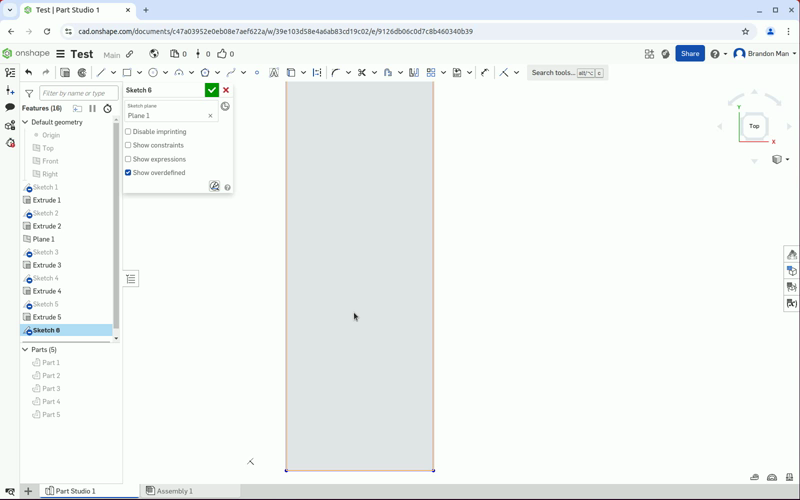
click(354, 312)
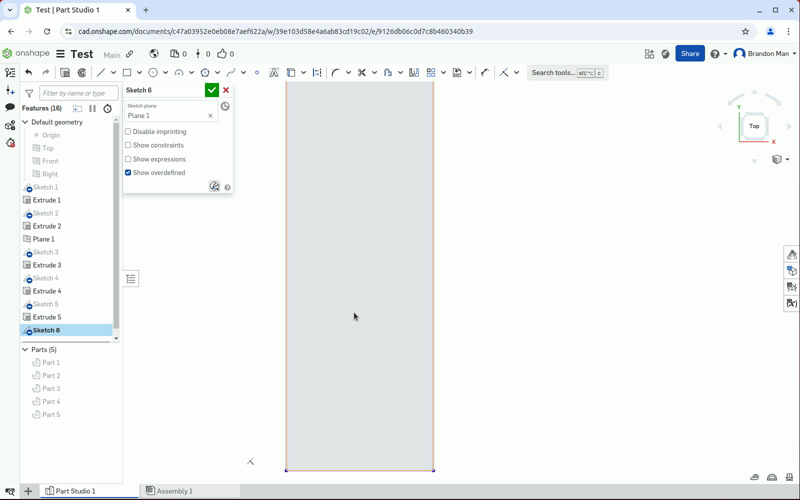
scroll(-6)
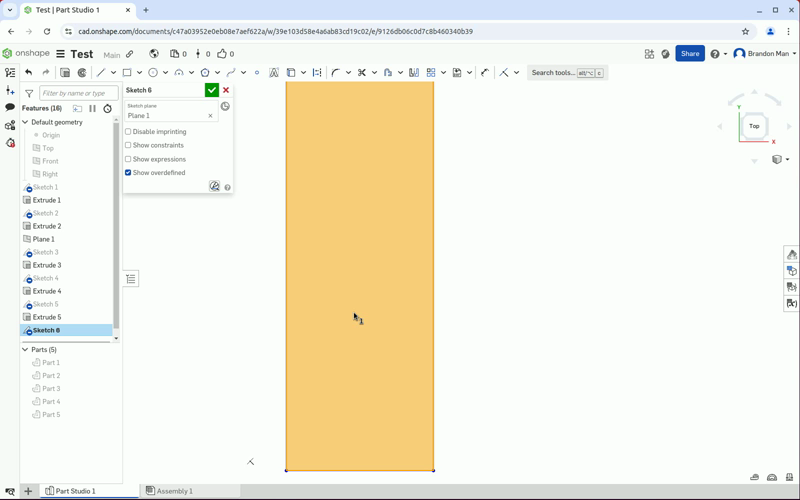
scroll(-6)
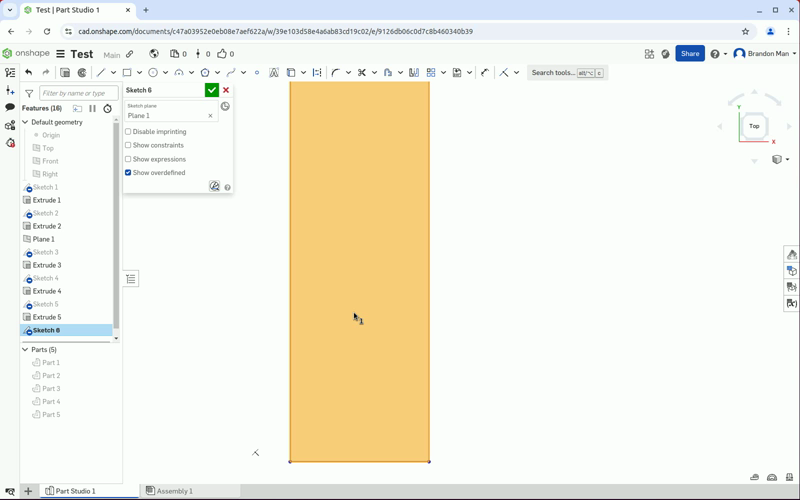
scroll(-6)
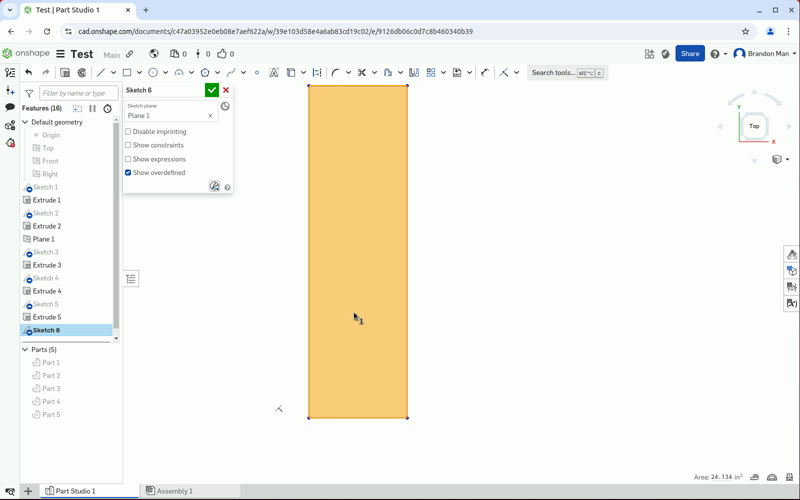
scroll(-6)
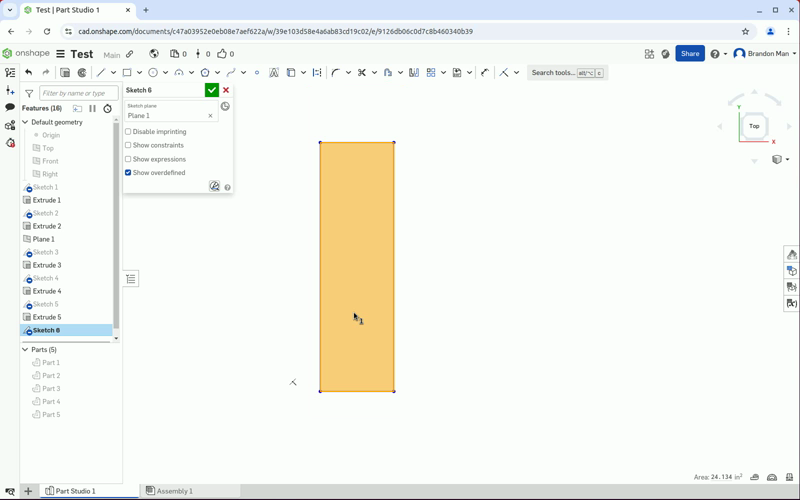
scroll(-6)
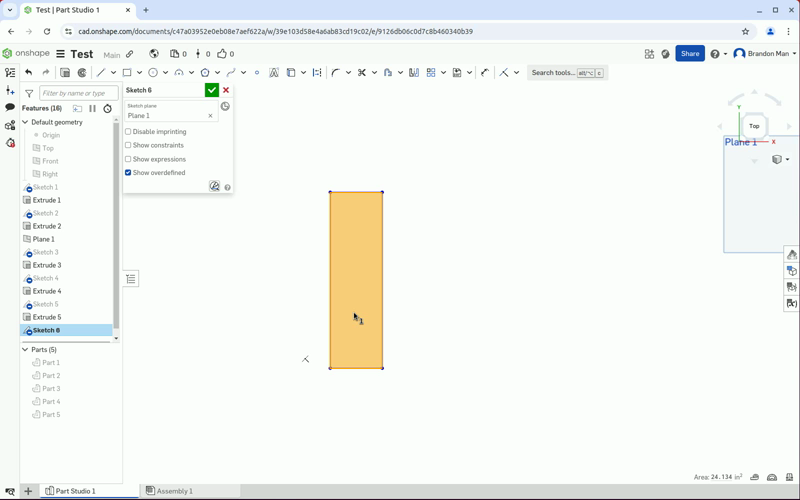
scroll(-6)
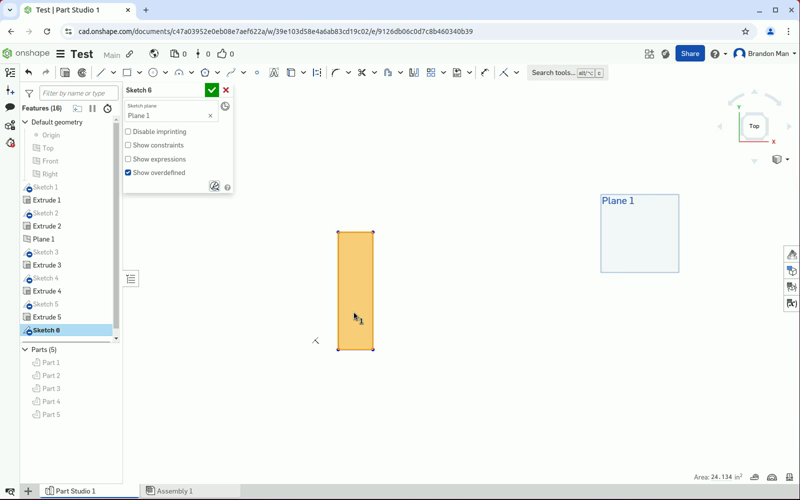
scroll(-6)
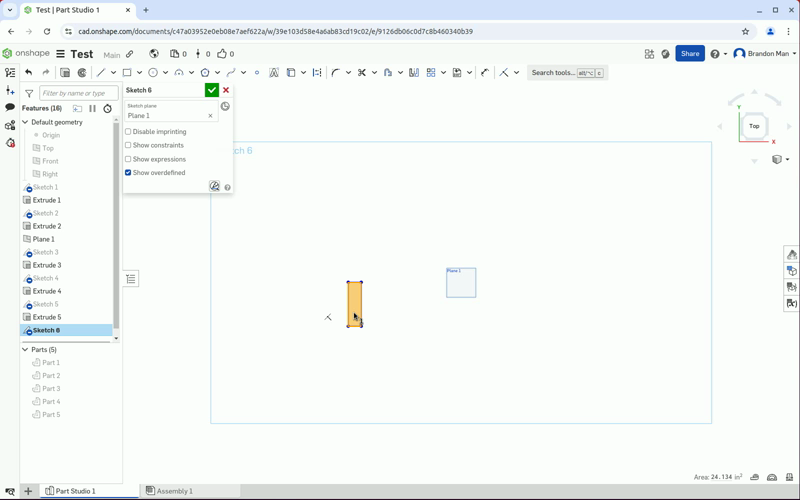
mouse_move(73, 352)
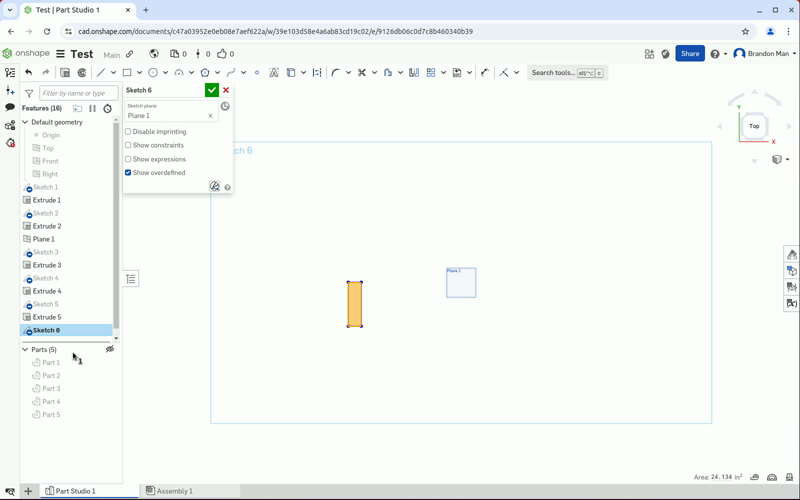
key(shift+y)
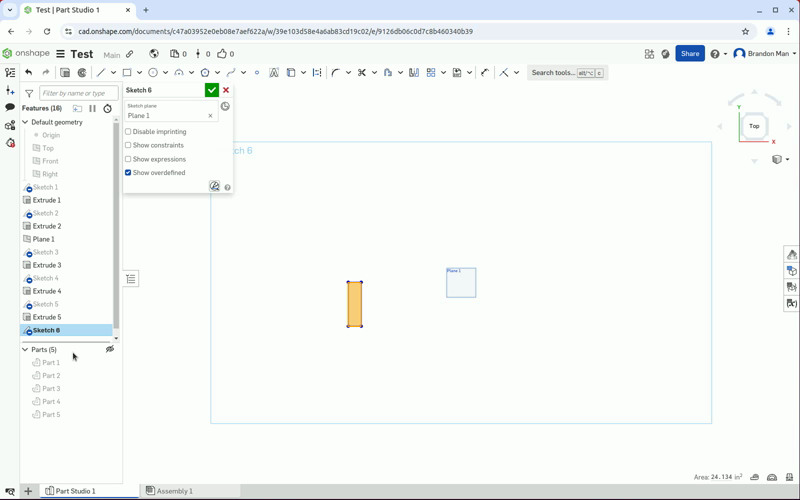
key(shift+e)
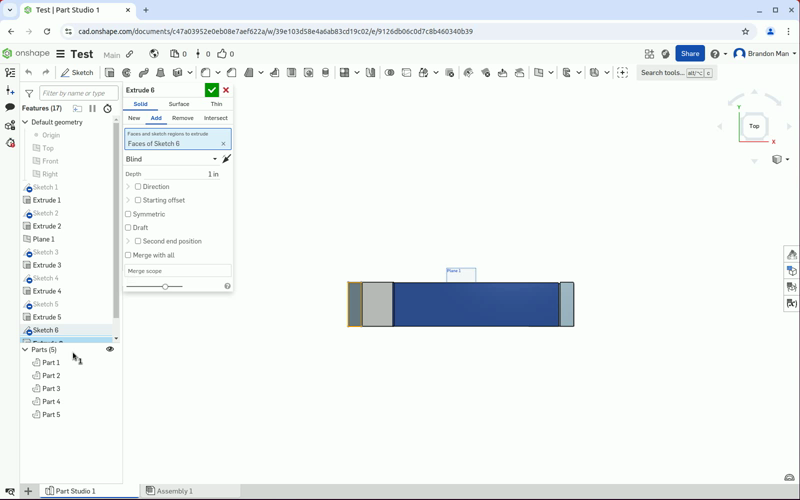
mouse_move(143, 106)
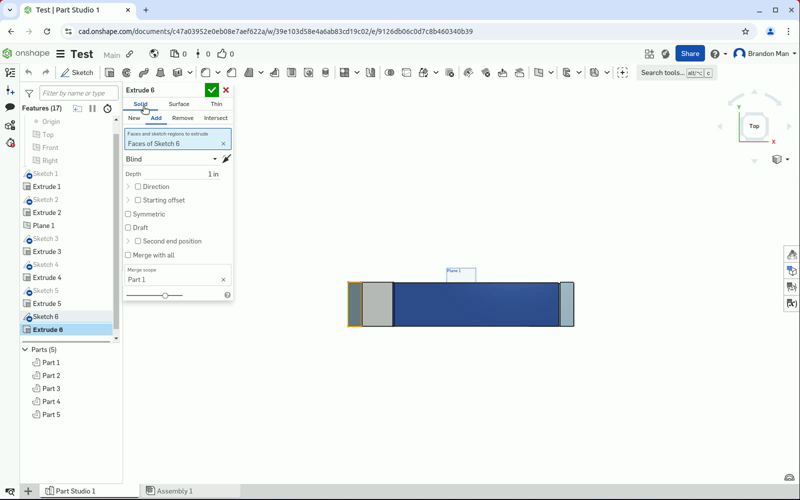
click(143, 106)
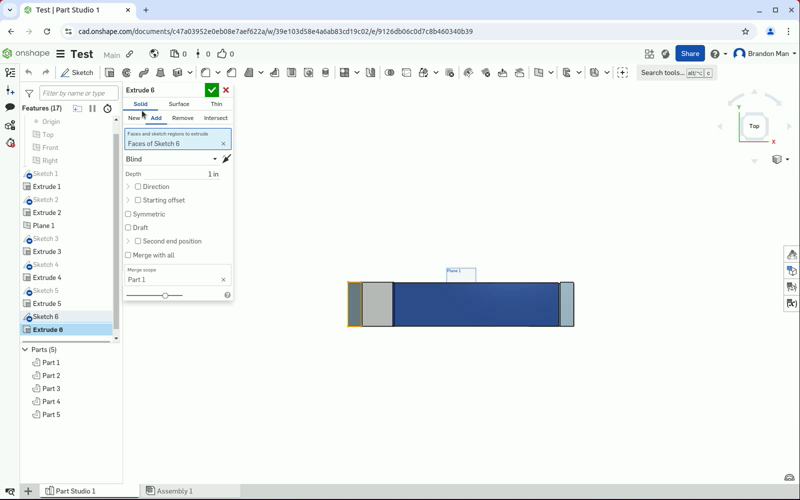
mouse_move(137, 120)
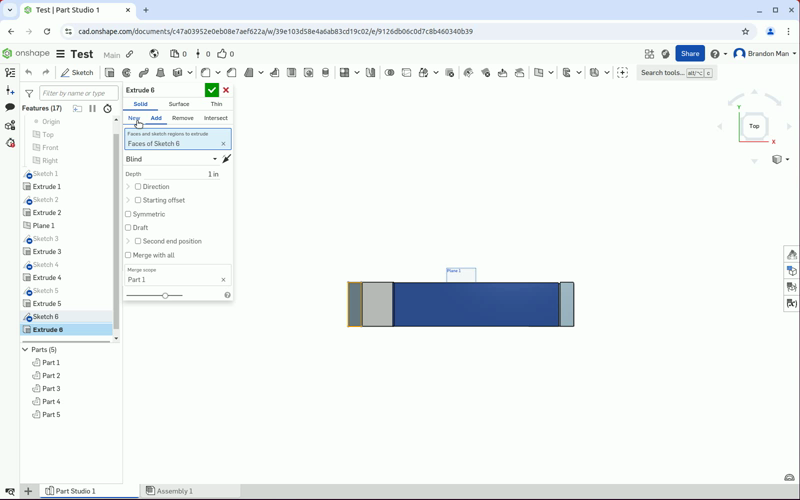
click(137, 120)
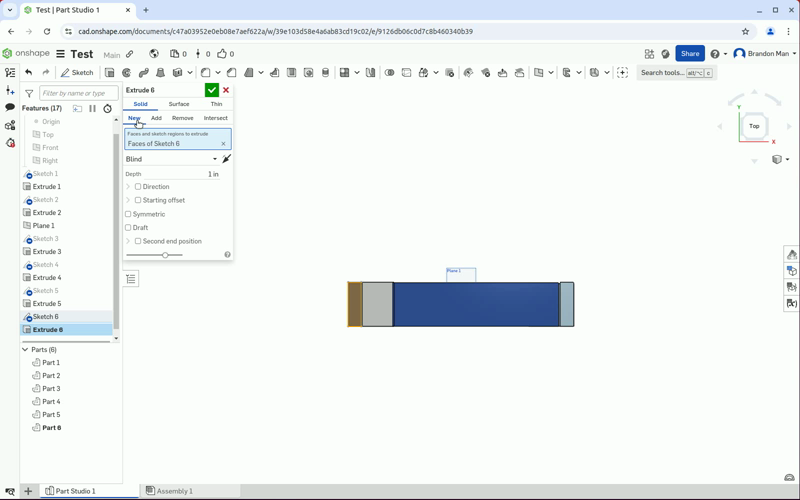
key(tab, 4)
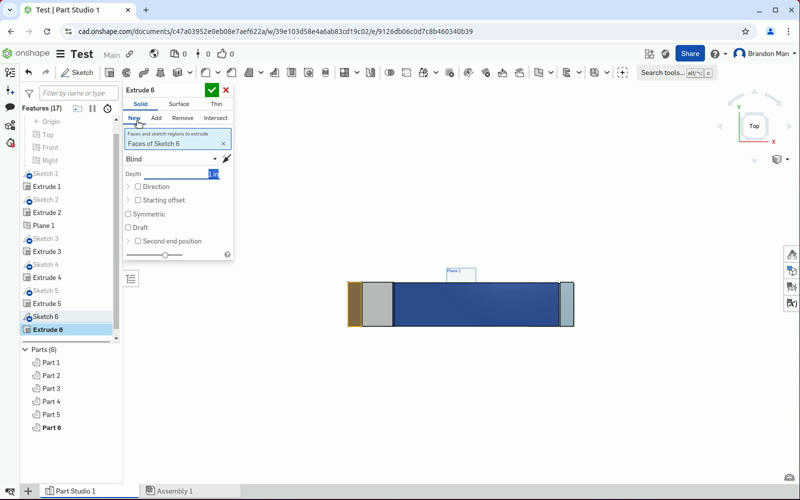
text(4.333)
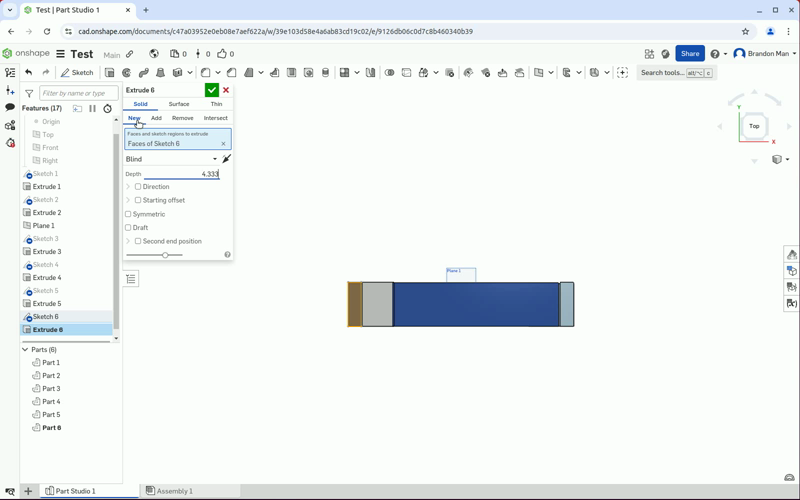
key(enter)
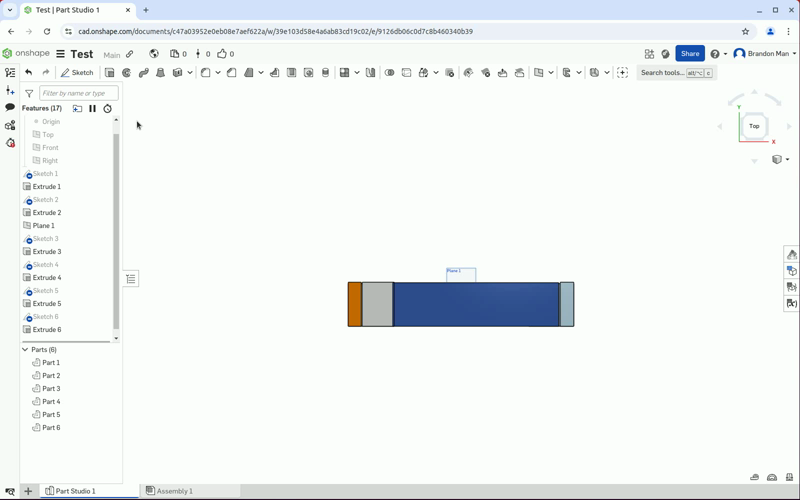
key(shift+h)
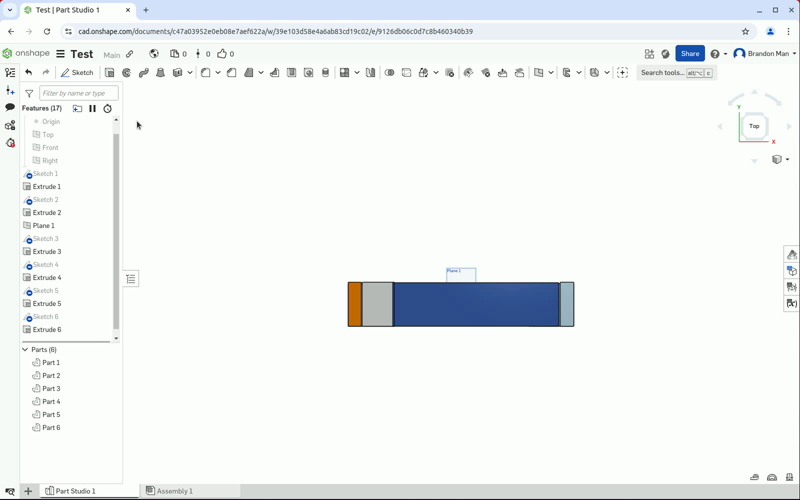
key(shift+h)
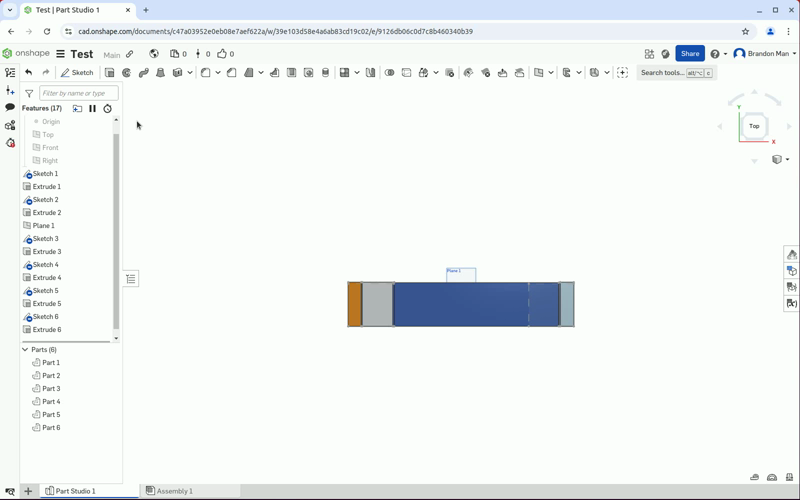
key(shift+7)
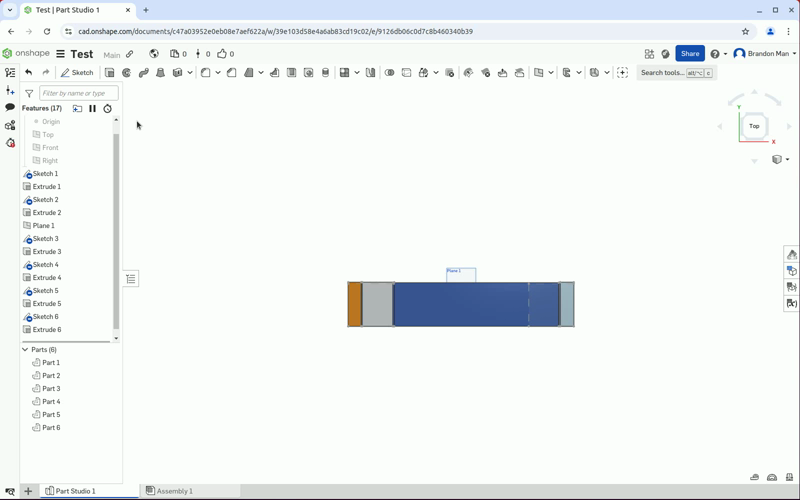
key(up, 3)
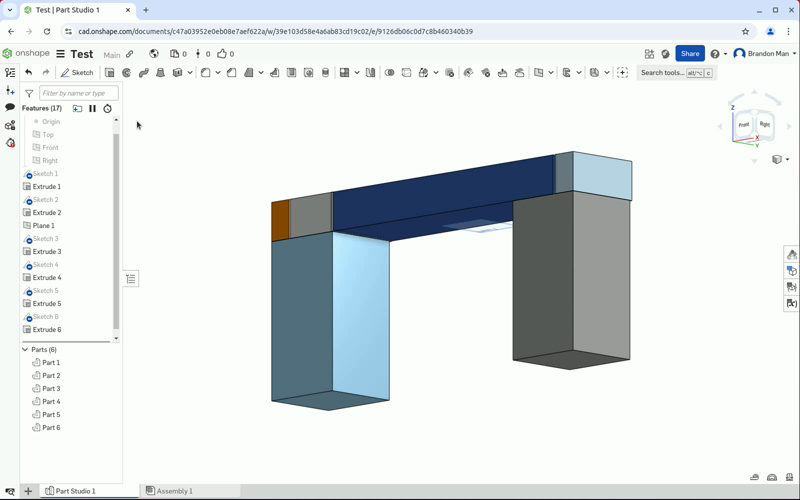
key(left, 3)
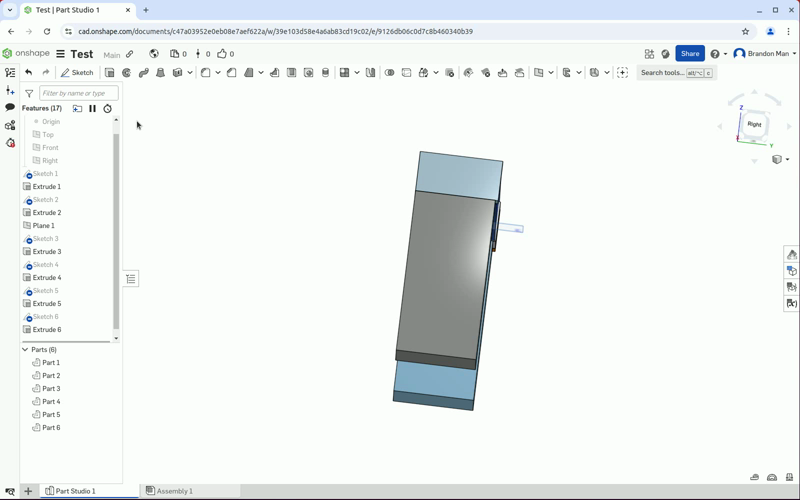
key(right, 3)
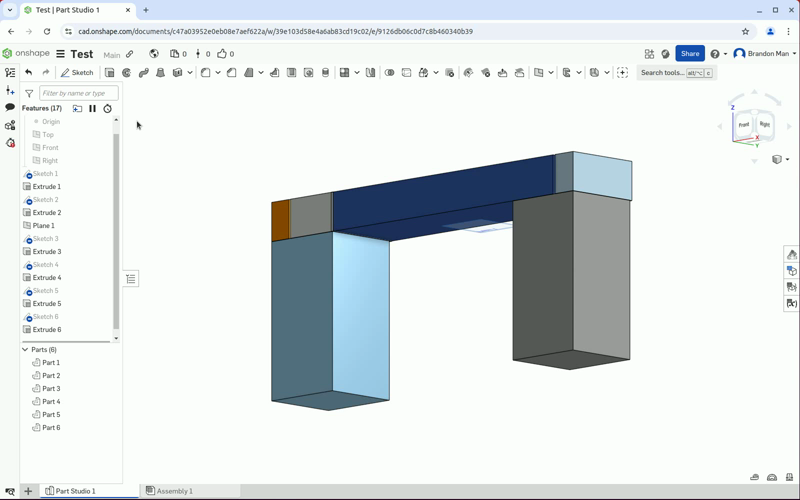
key(down, 3)
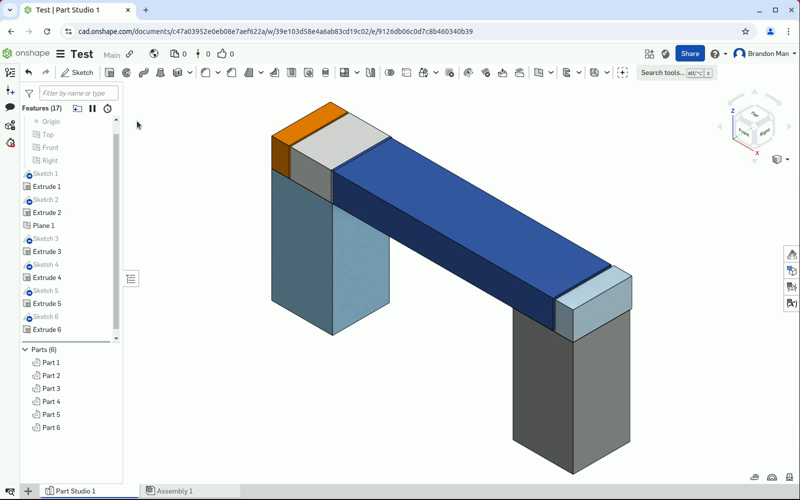
mouse_move(69, 176)
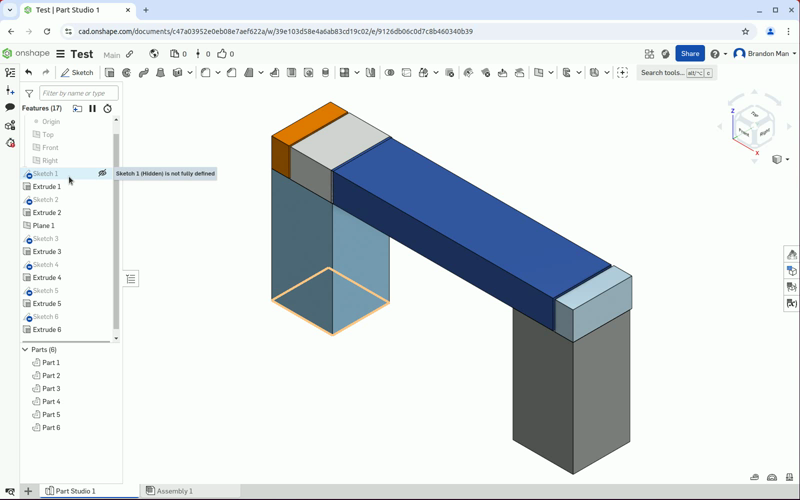
click(69, 176)